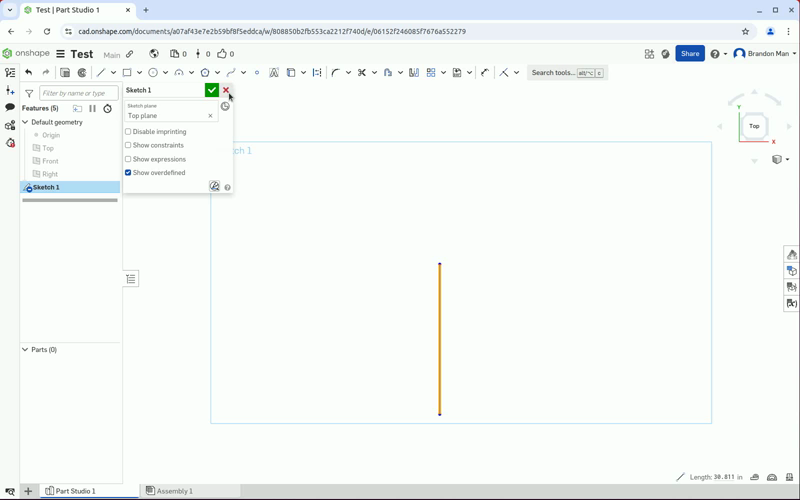
key(shift+h)
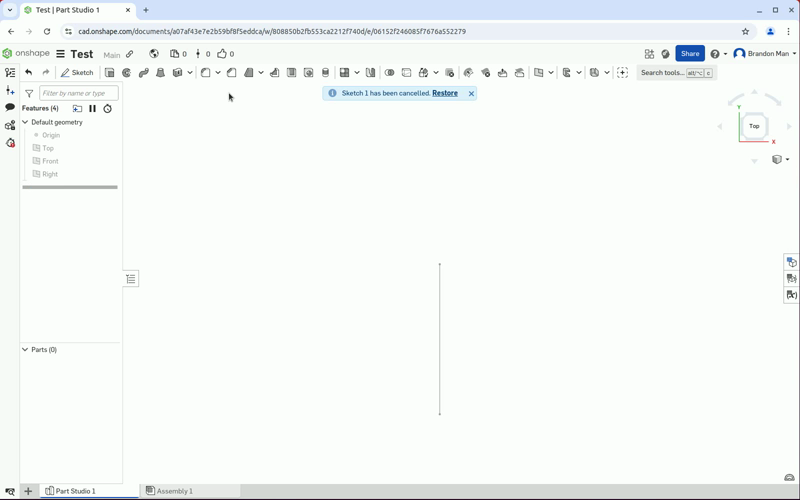
mouse_move(73, 352)
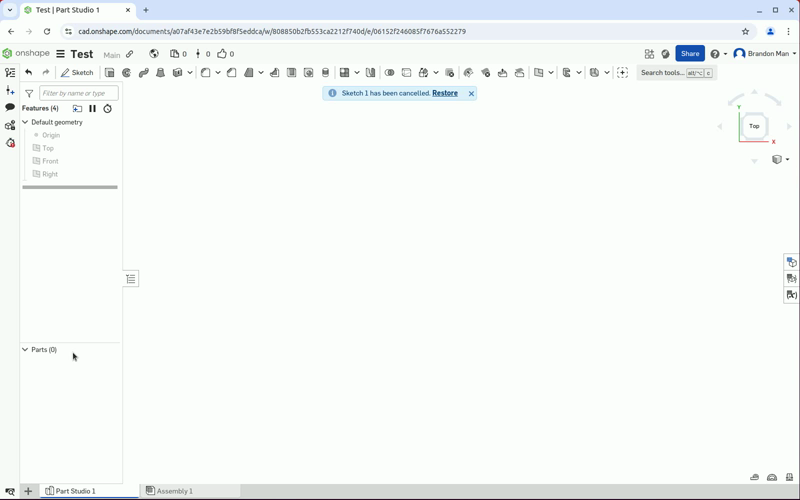
key(y)
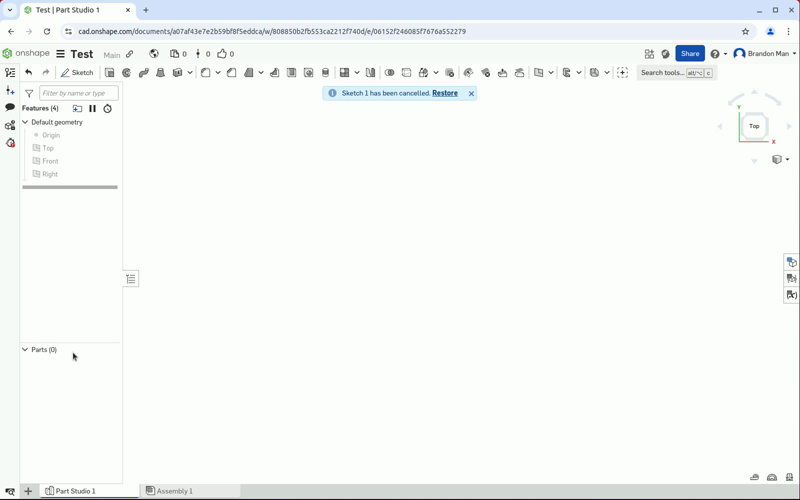
key(shift+p)
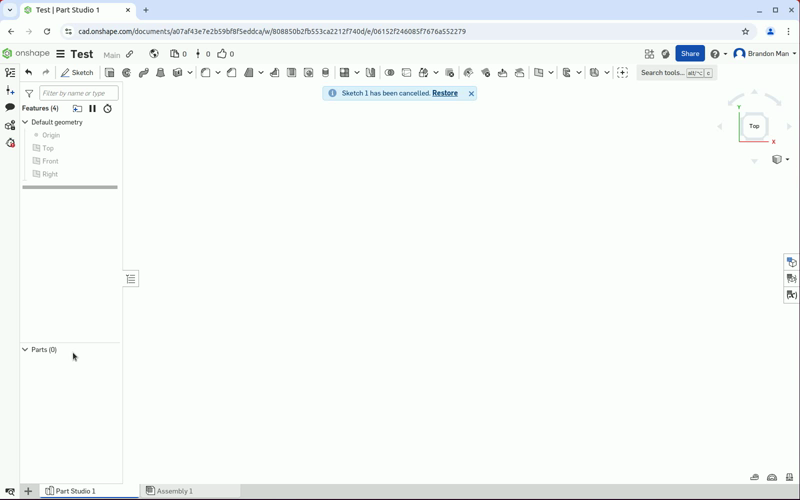
key(space)
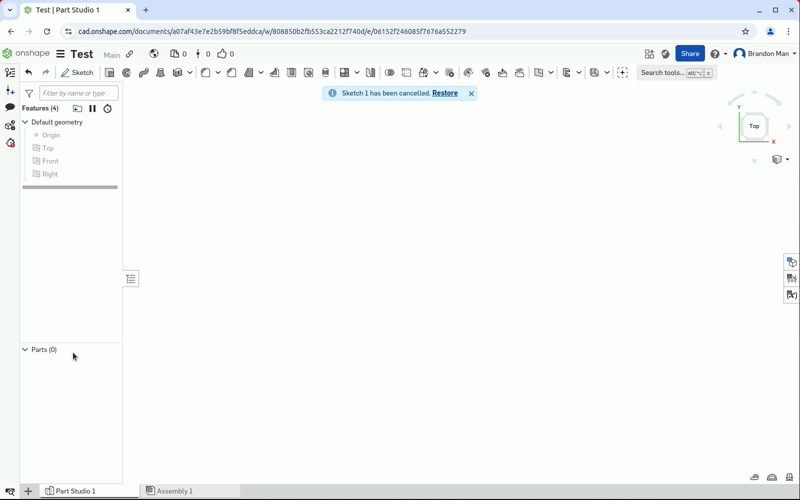
key_down(shift)
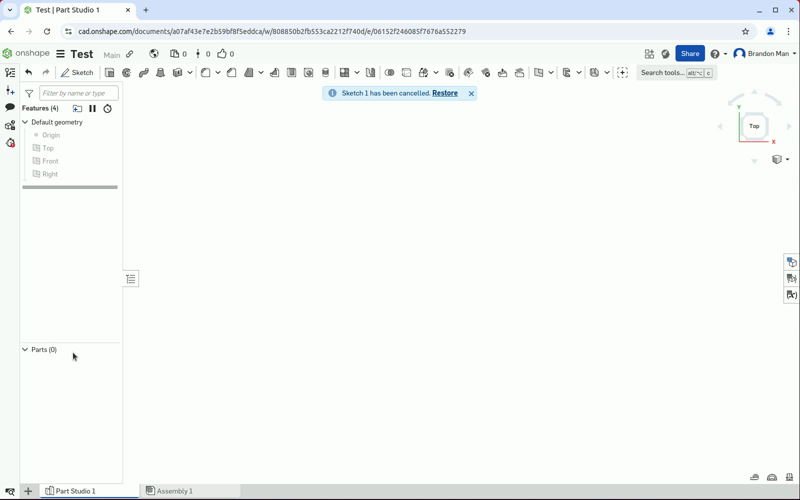
key(up)
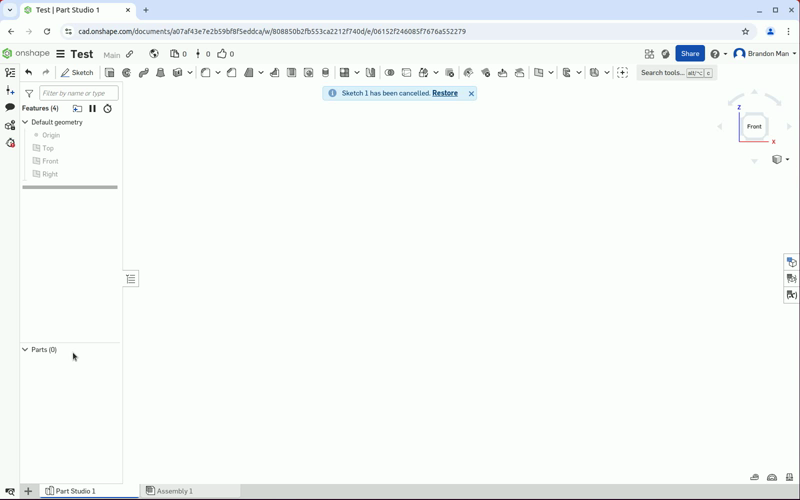
key_up(shift)
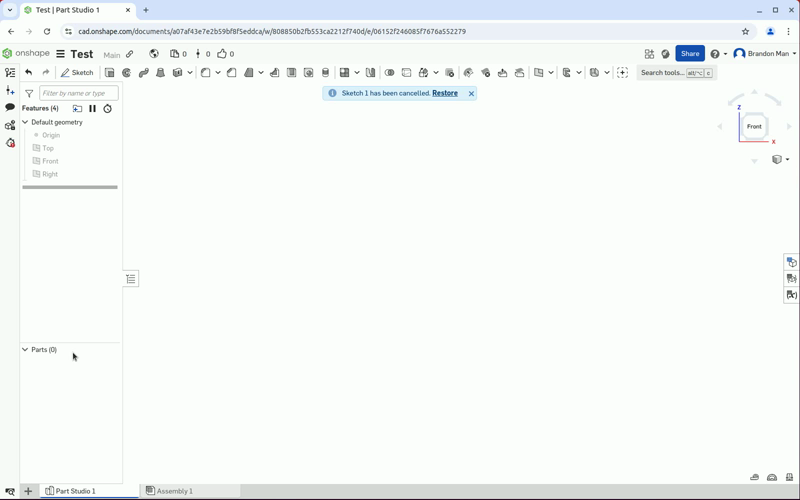
mouse_move(73, 352)
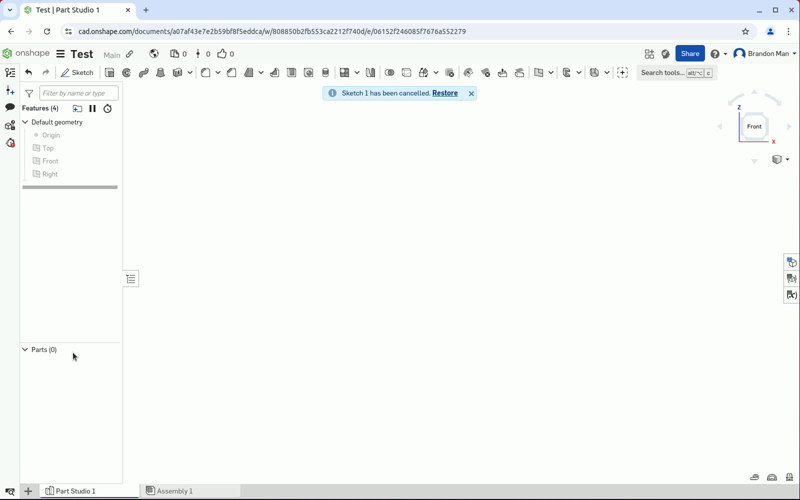
key(shift+y)
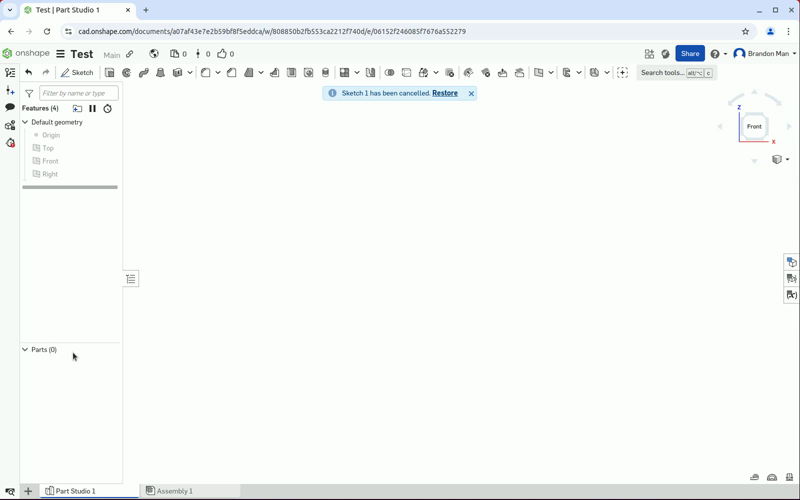
key(shift+s)
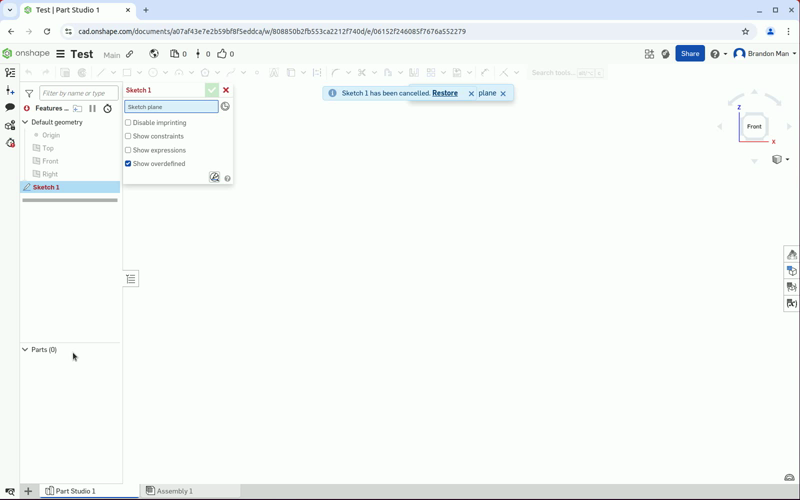
mouse_move(73, 163)
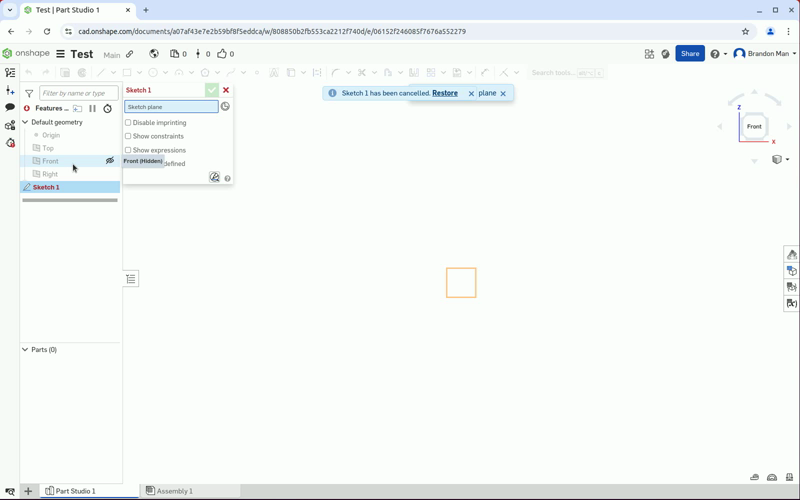
click(73, 163)
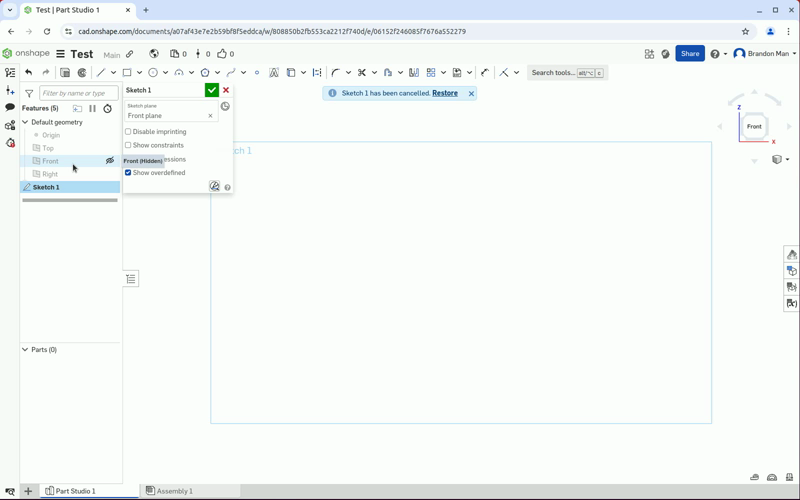
mouse_move(73, 352)
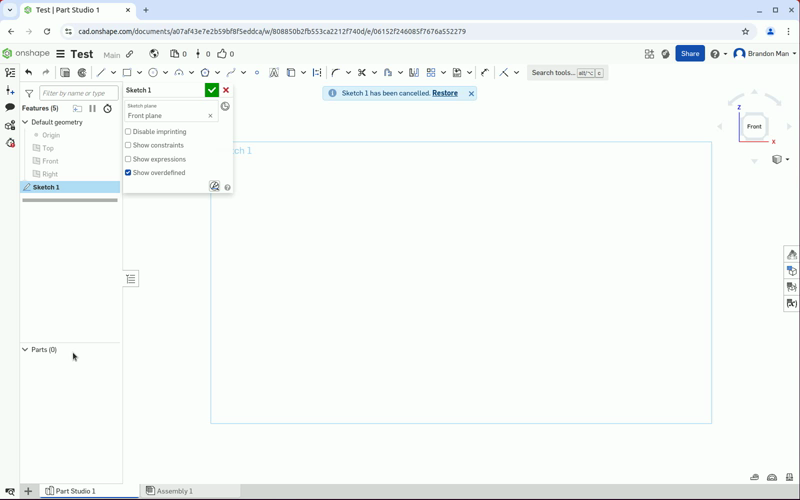
key(y)
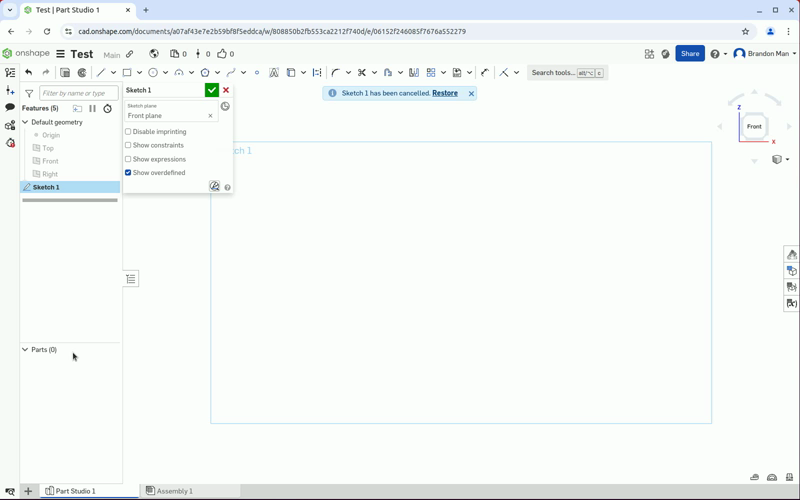
key(l)
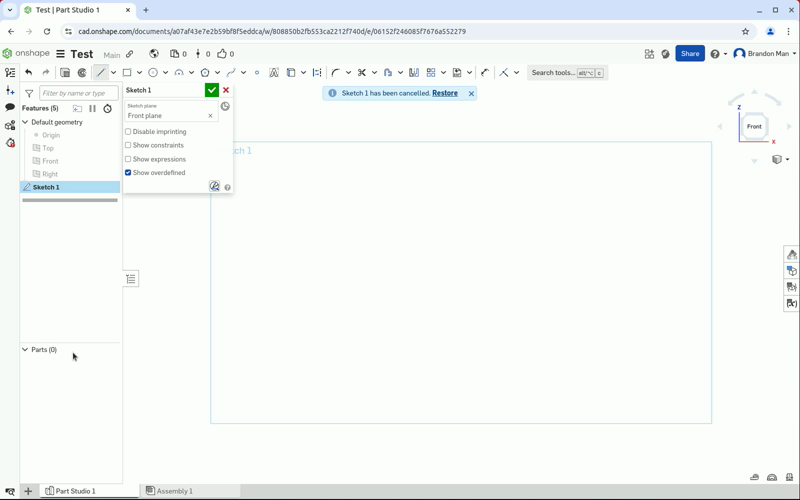
key_down(shift)
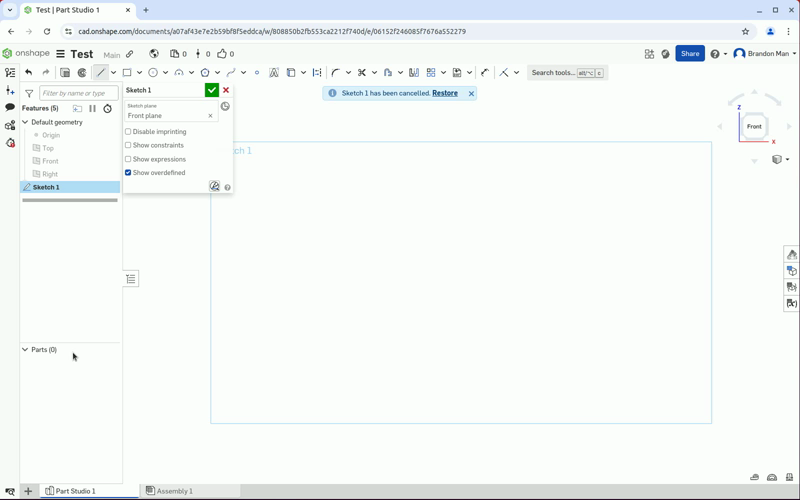
mouse_move(348, 330)
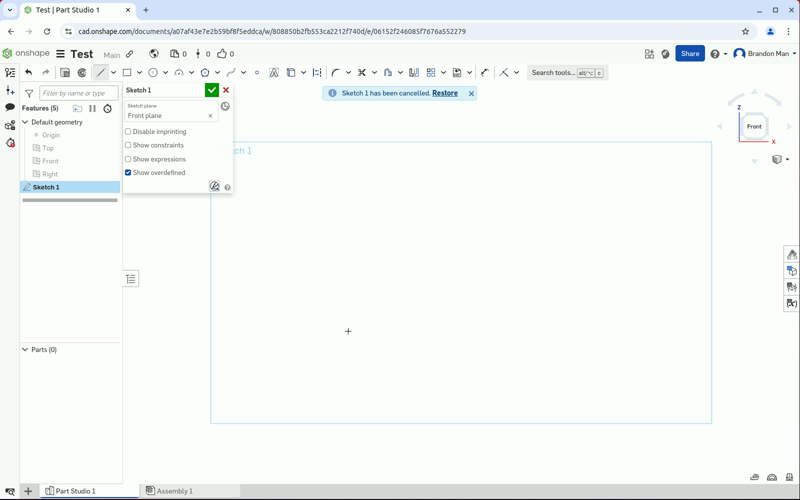
click(348, 330)
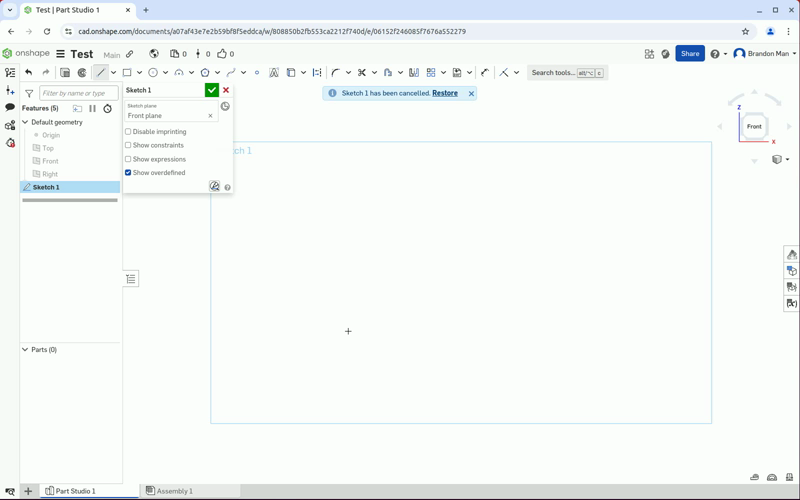
key_up(shift)
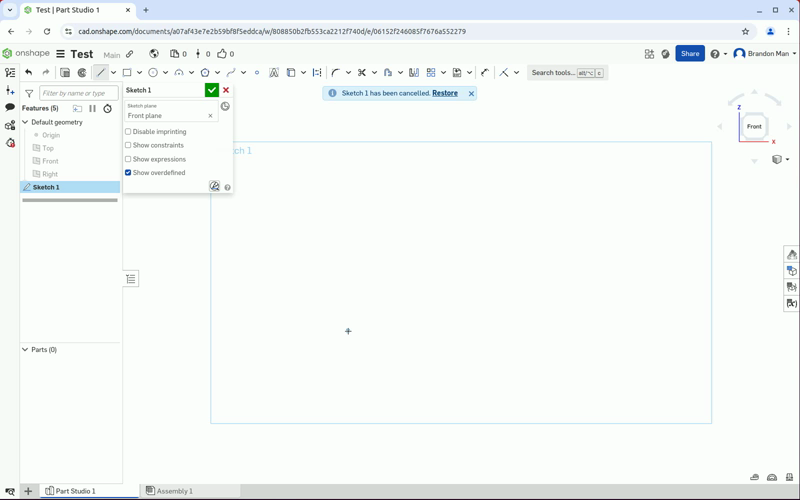
key_down(shift)
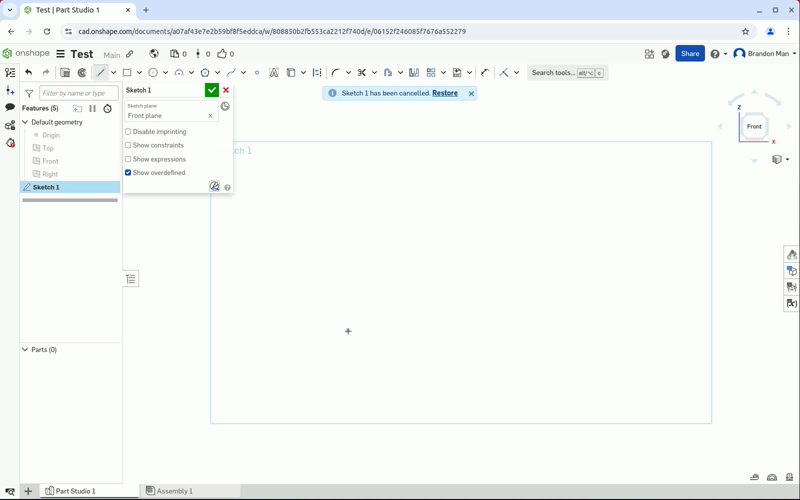
mouse_move(490, 330)
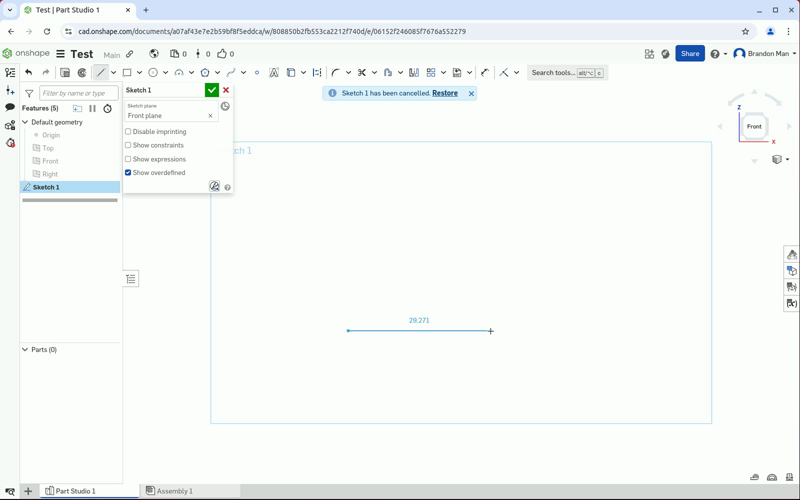
click(490, 330)
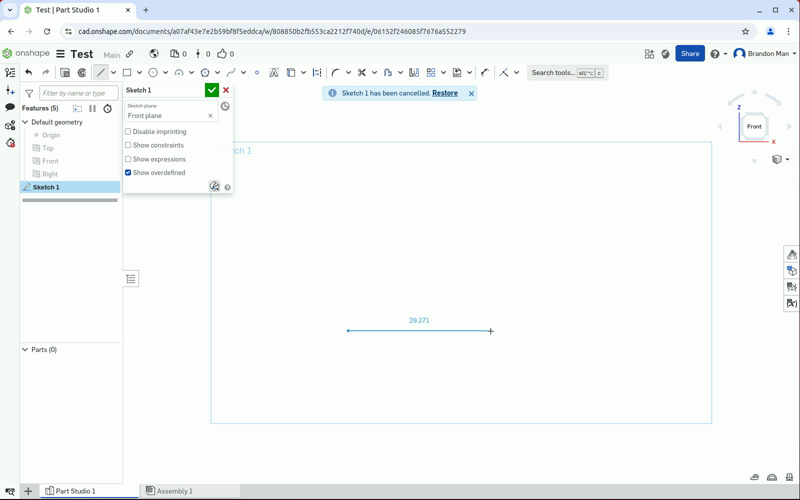
key_up(shift)
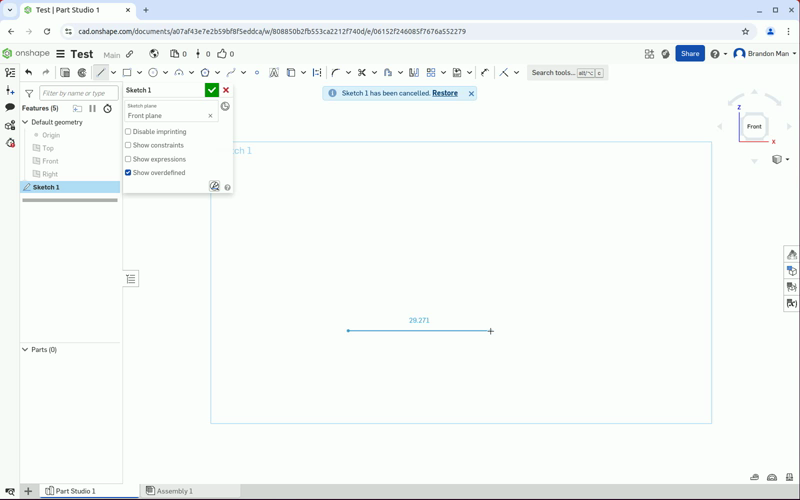
key_down(shift)
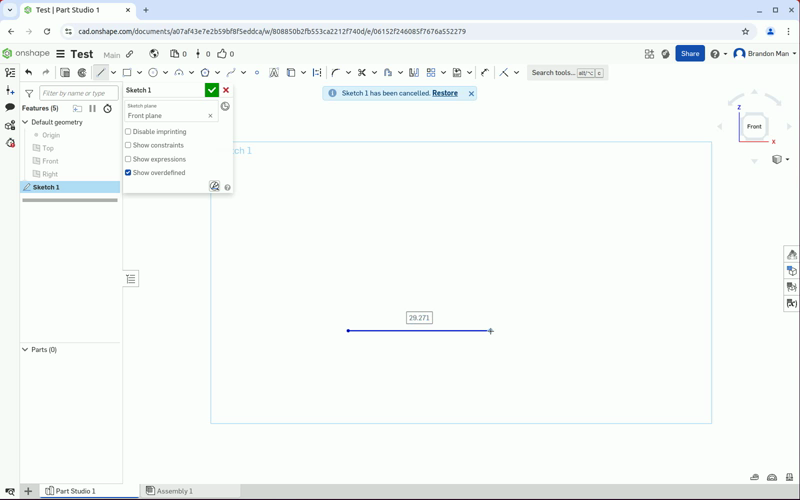
mouse_move(520, 330)
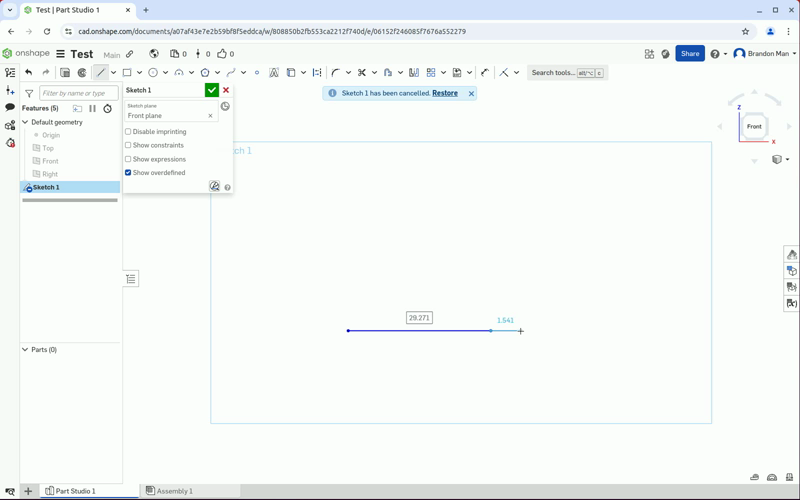
mouse_move(490, 282)
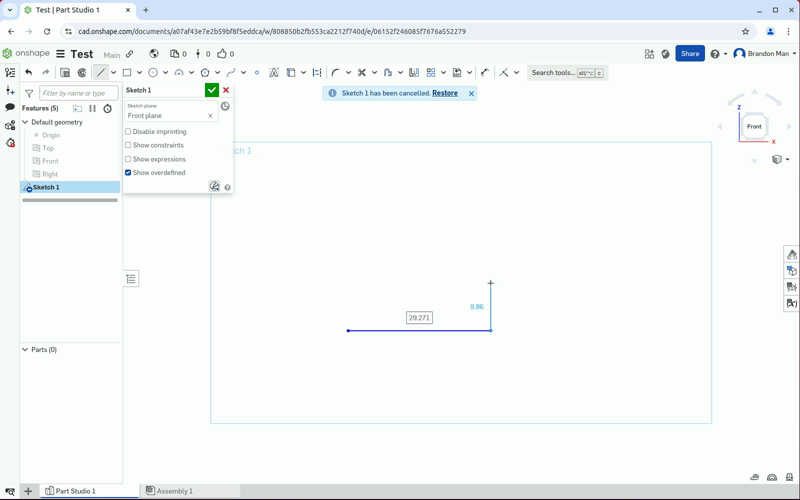
click(490, 282)
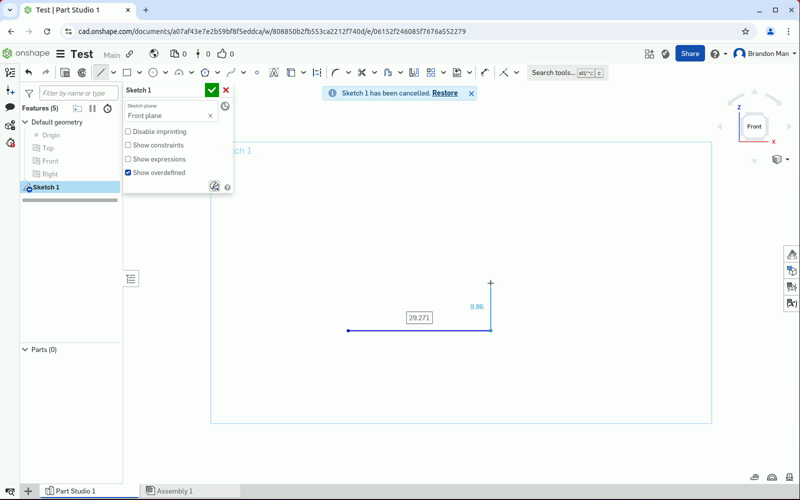
key_up(shift)
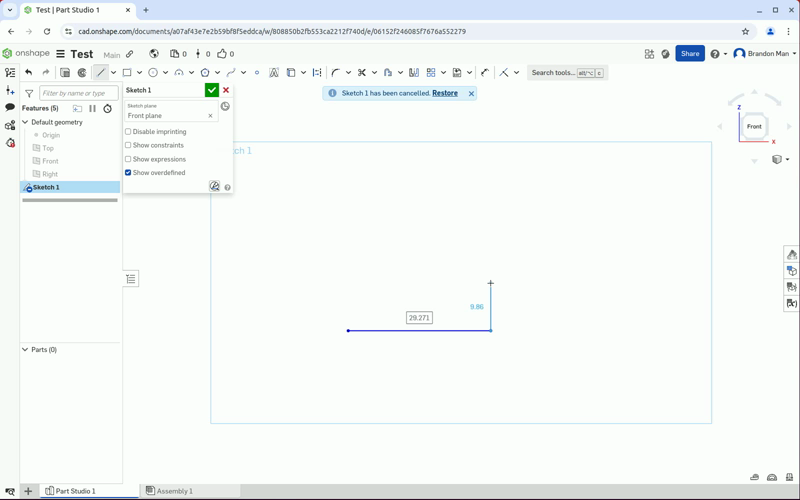
key_down(shift)
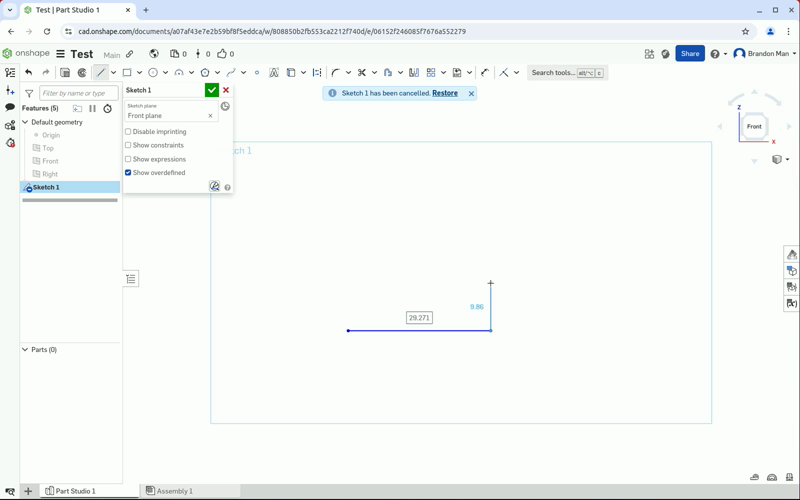
mouse_move(420, 282)
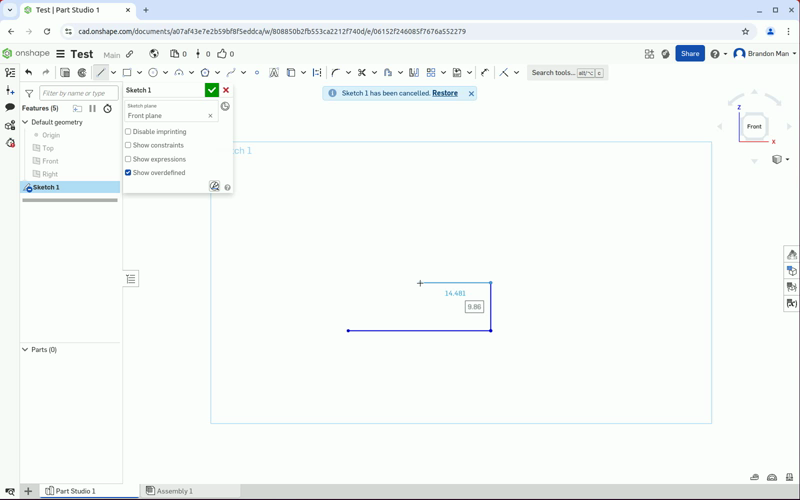
click(420, 282)
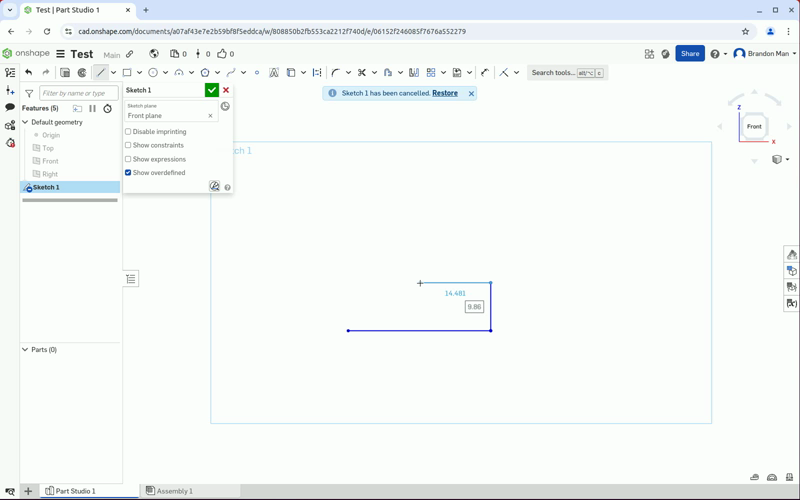
key_up(shift)
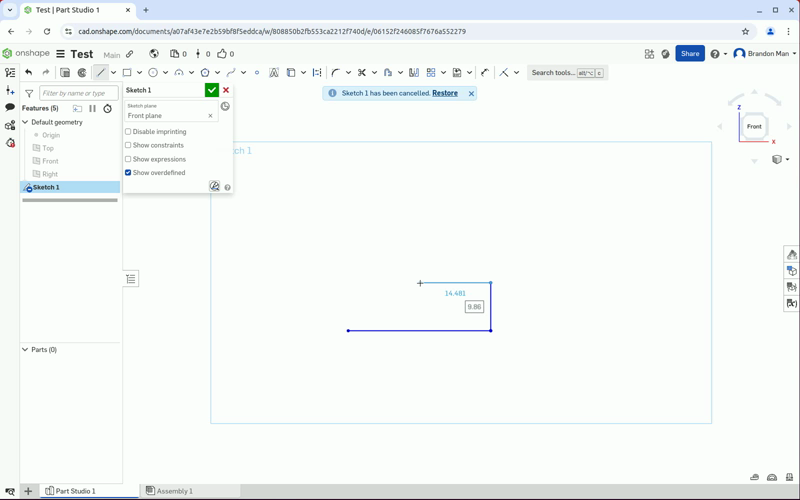
key_down(shift)
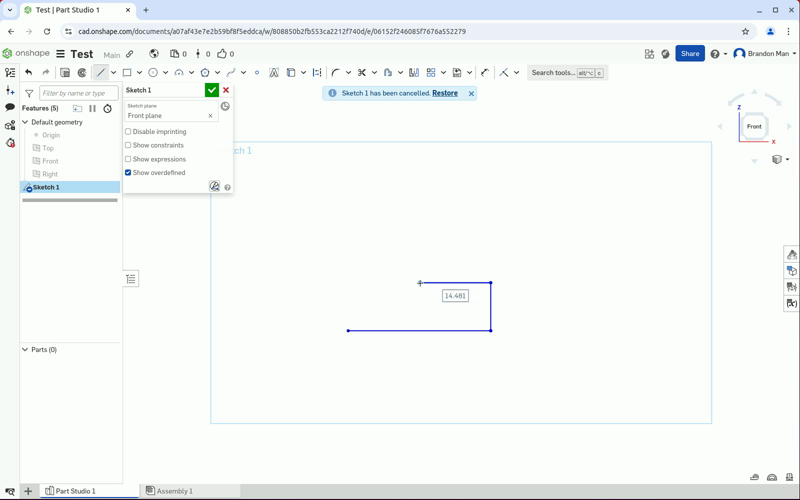
mouse_move(450, 282)
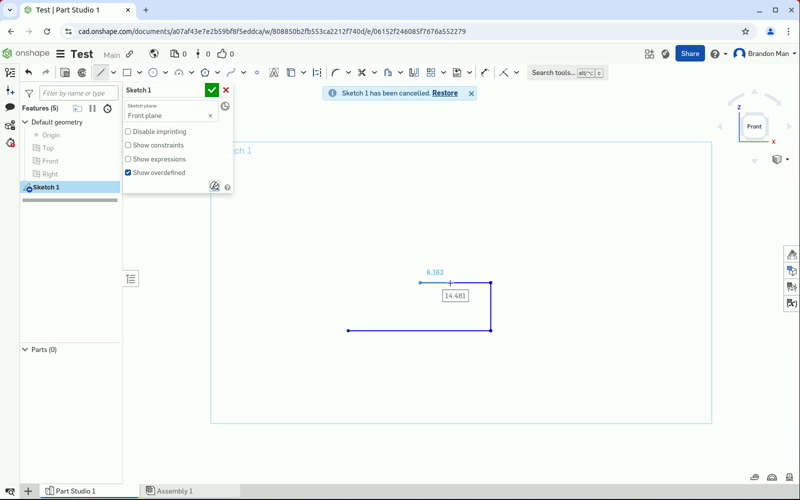
mouse_move(396, 282)
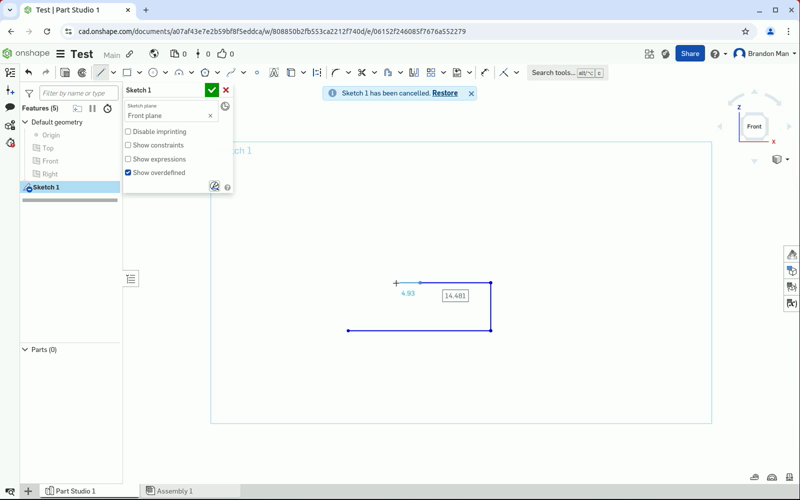
click(396, 282)
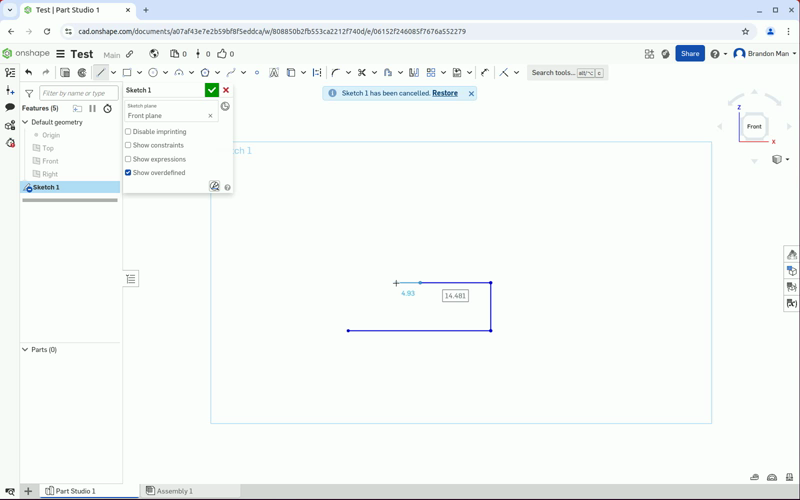
key_up(shift)
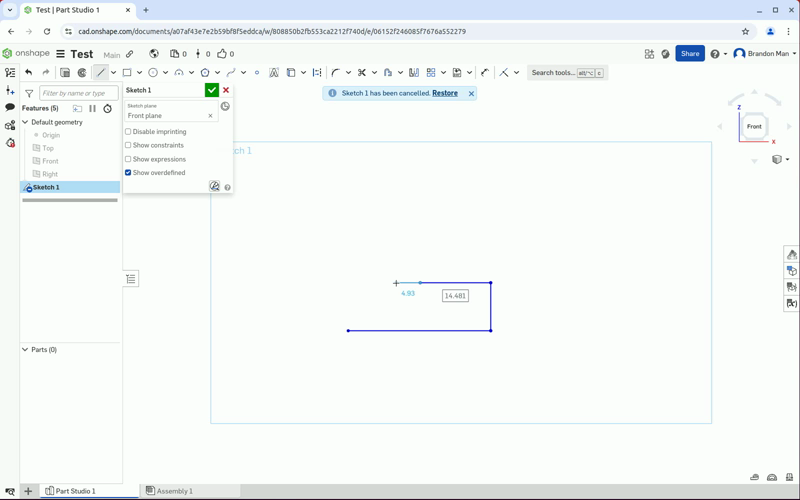
key_down(shift)
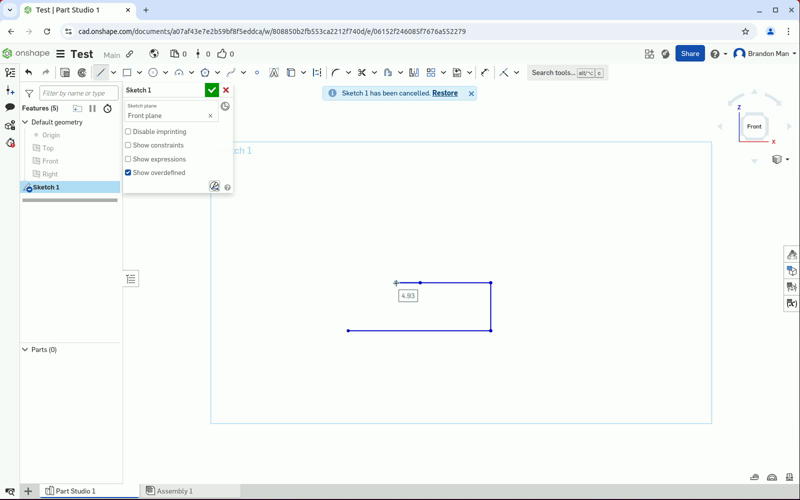
mouse_move(426, 282)
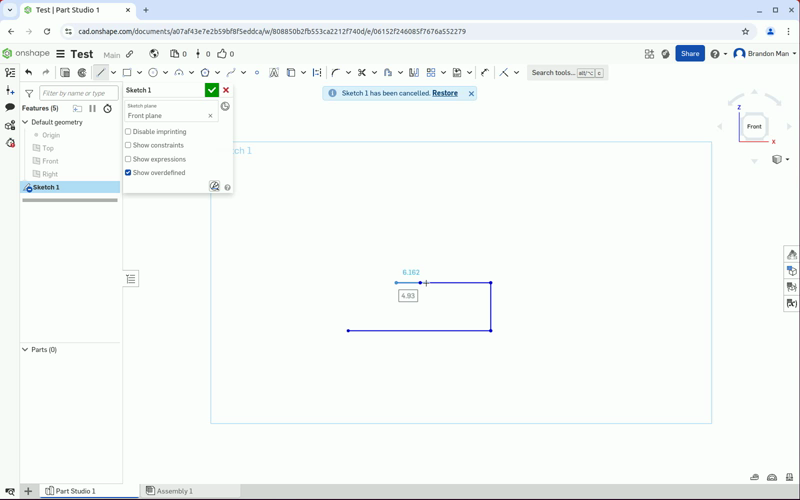
mouse_move(396, 294)
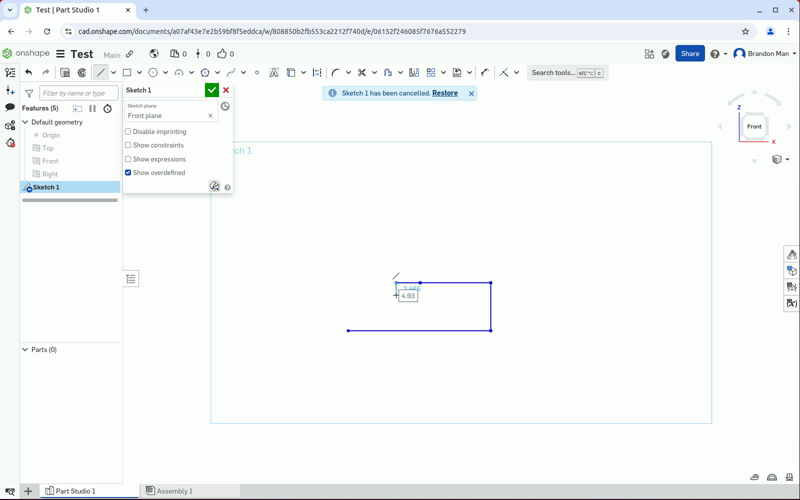
click(396, 294)
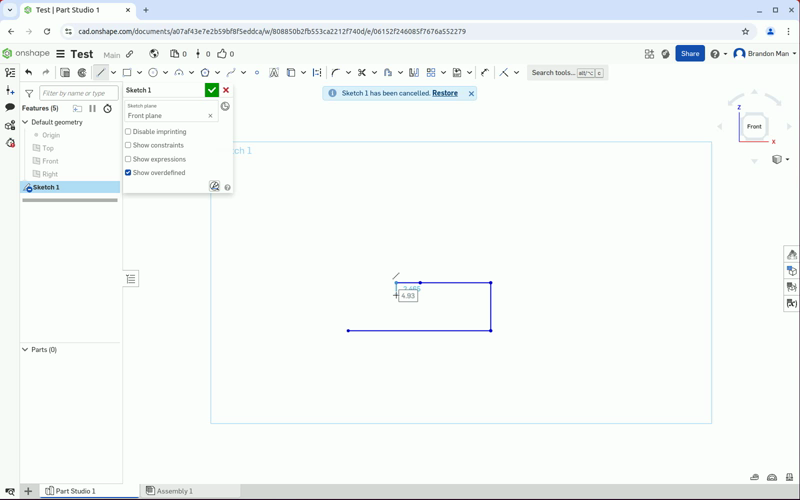
key_up(shift)
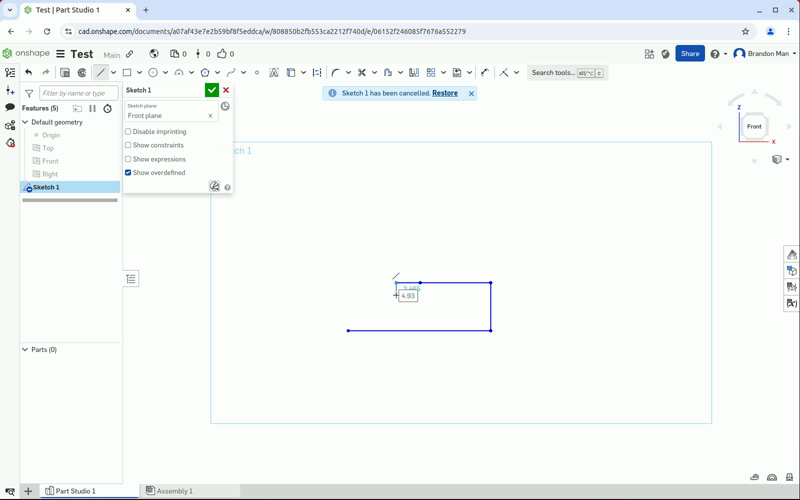
key_down(shift)
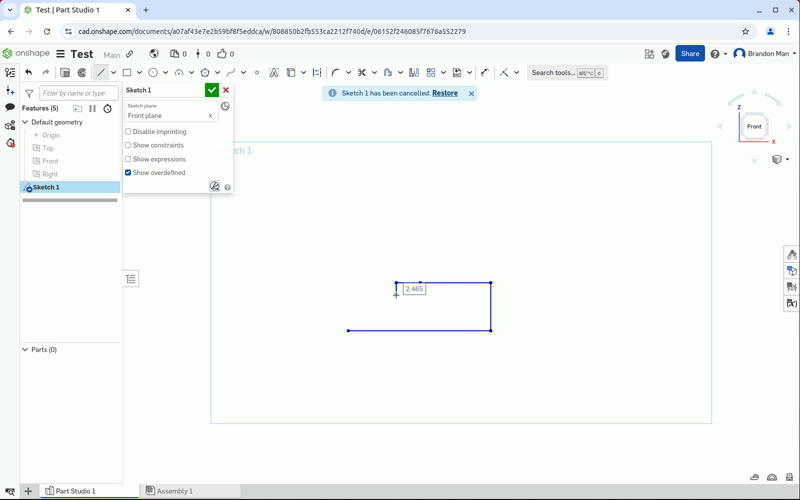
mouse_move(426, 294)
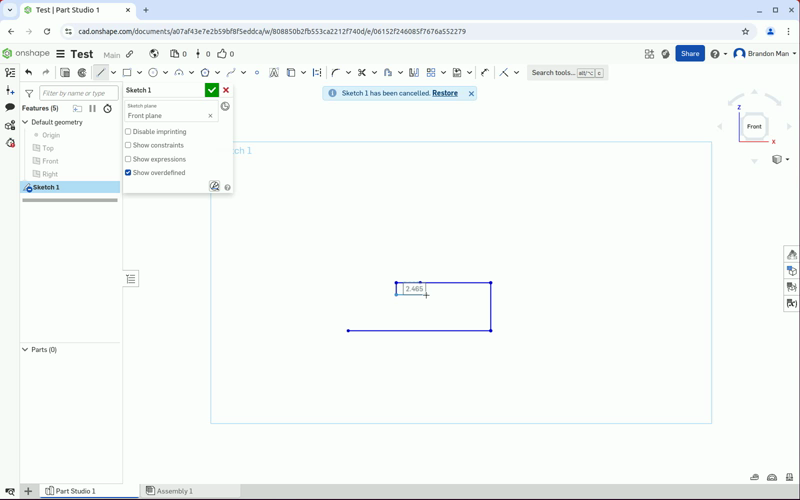
mouse_move(408, 294)
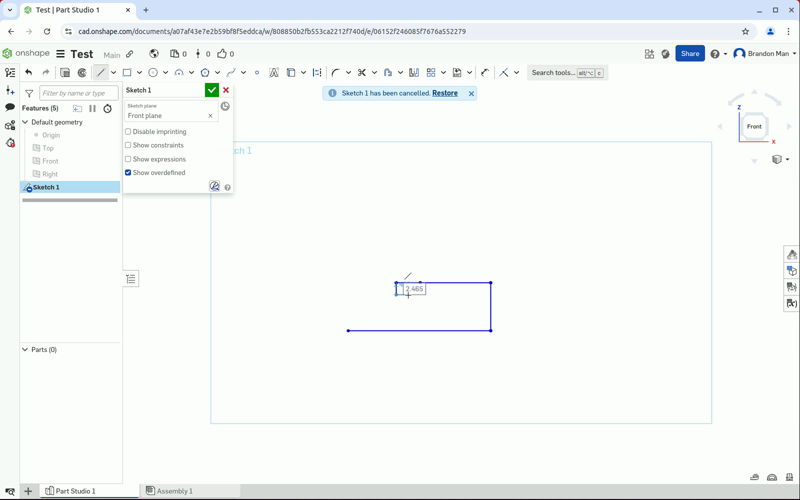
click(408, 294)
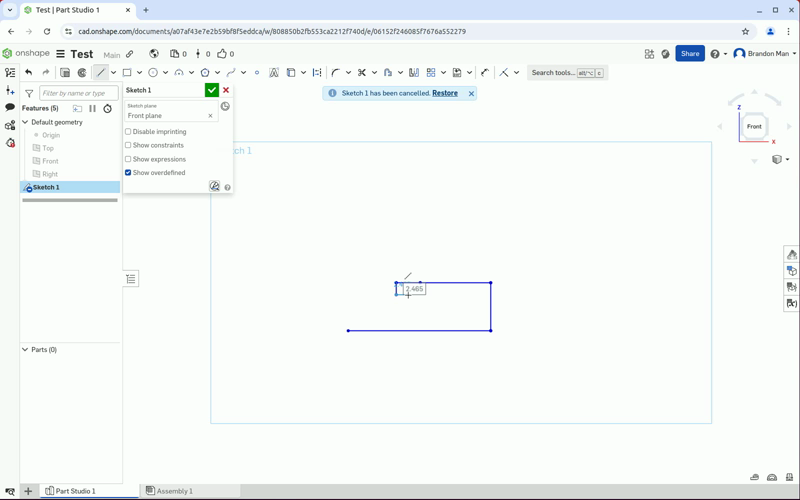
key_up(shift)
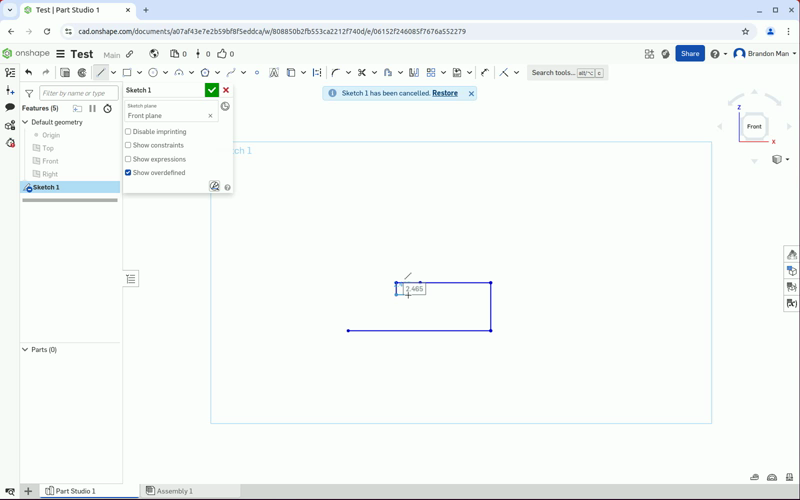
key_down(shift)
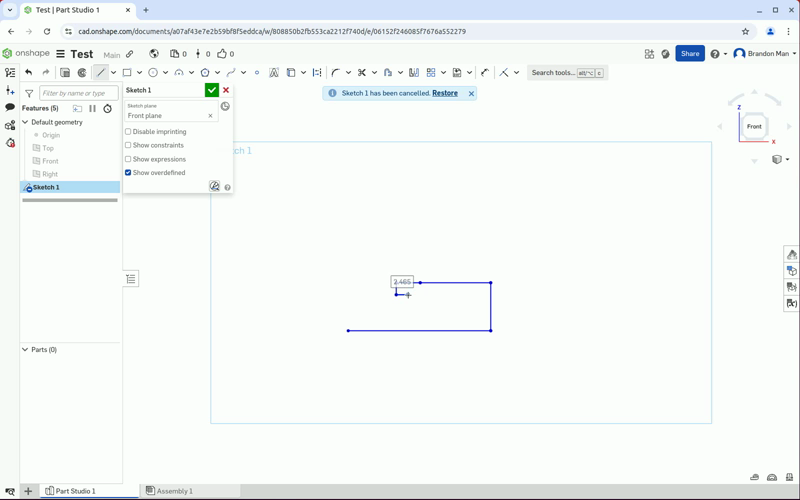
mouse_move(438, 294)
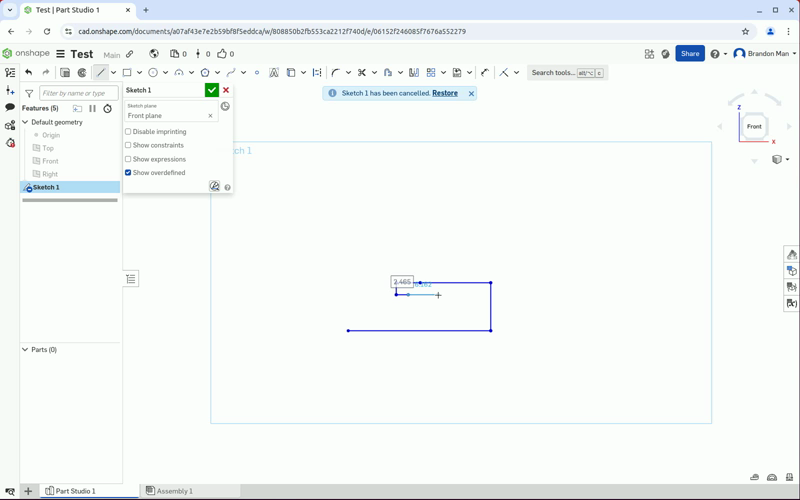
mouse_move(408, 306)
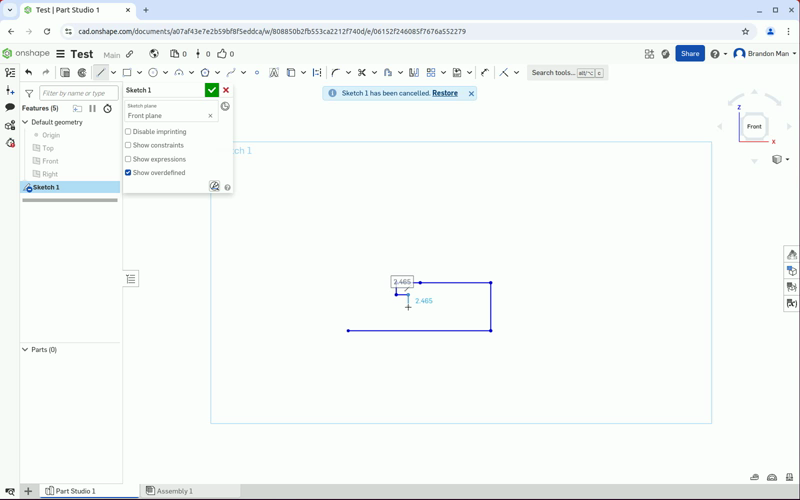
click(408, 306)
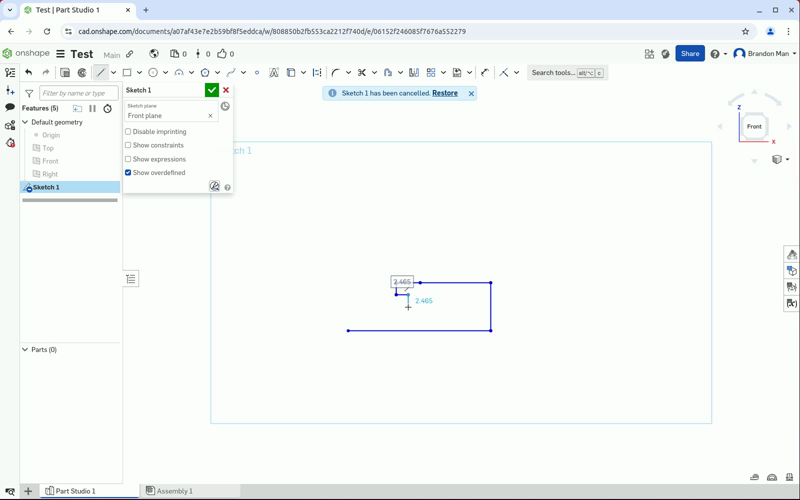
key_up(shift)
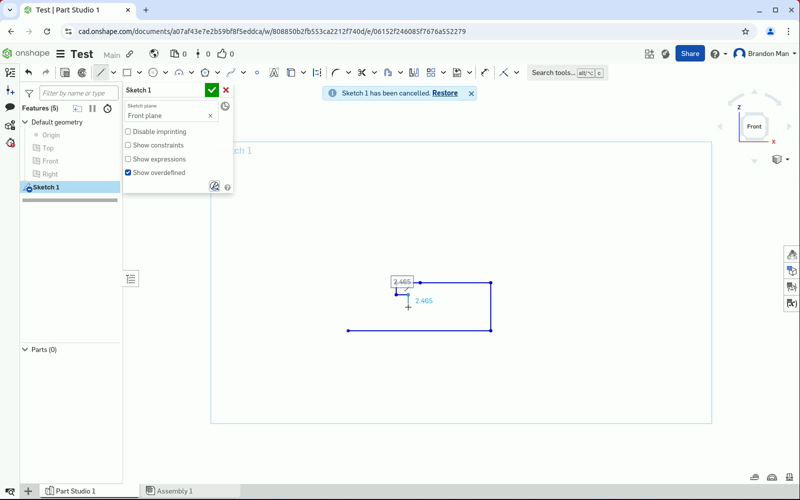
key_down(shift)
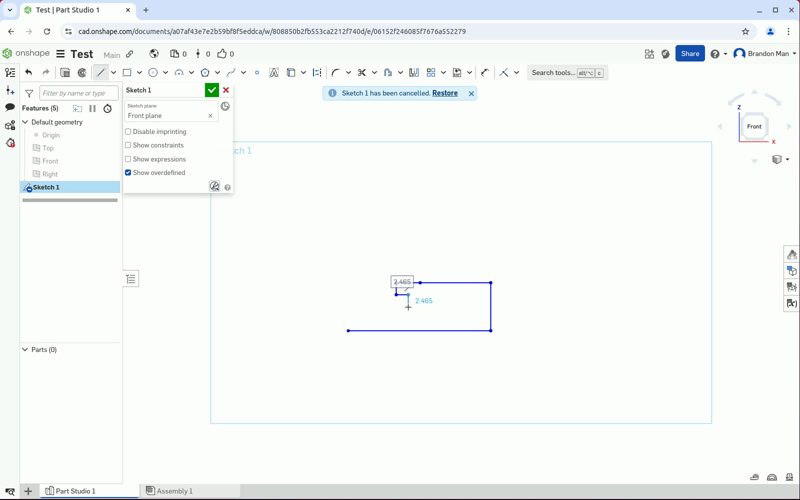
mouse_move(438, 306)
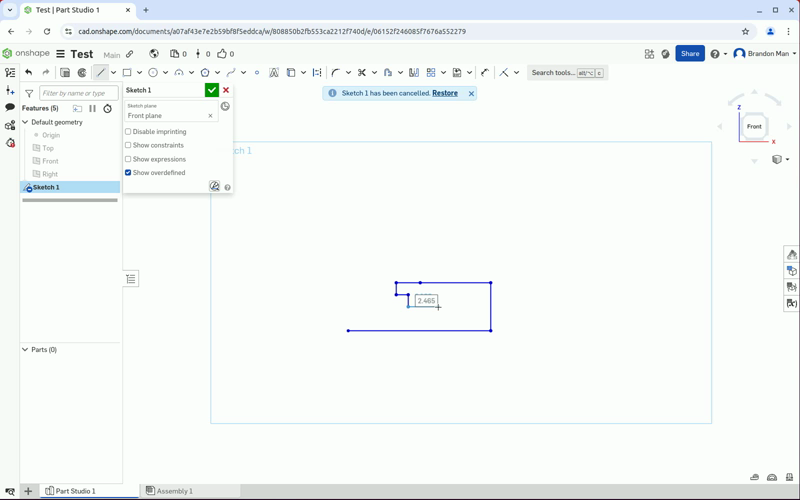
mouse_move(360, 306)
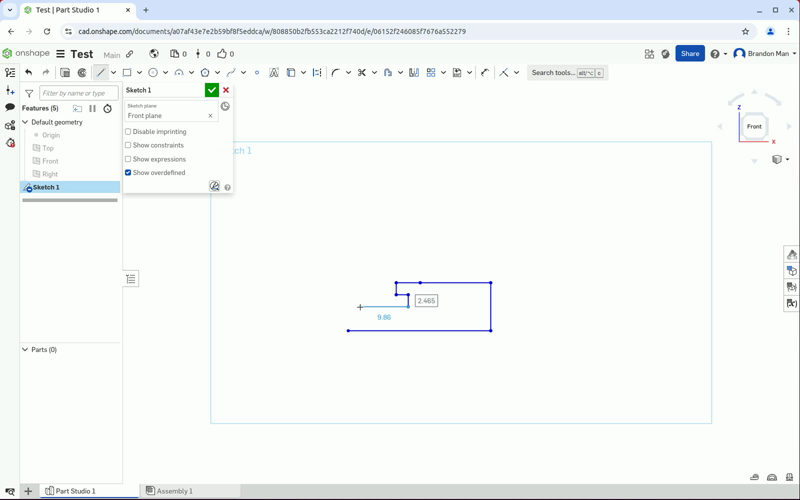
click(360, 306)
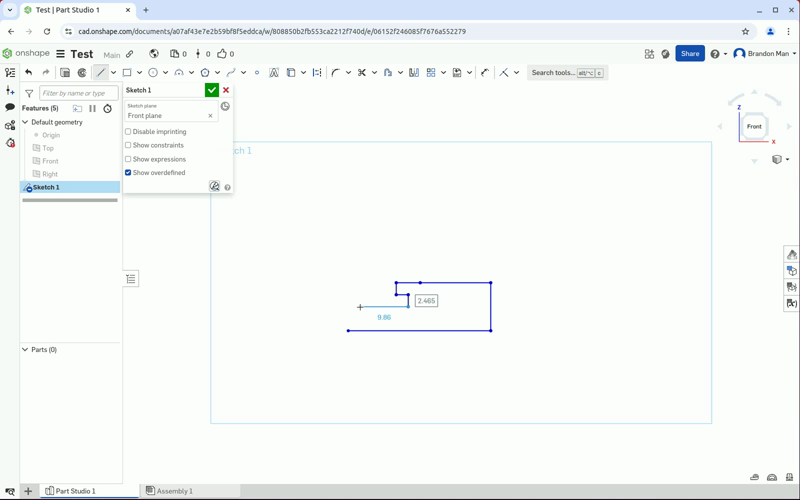
key_up(shift)
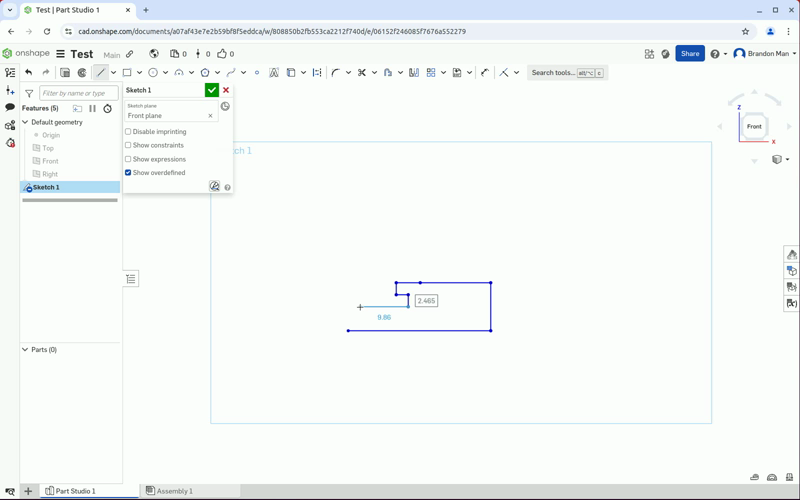
key_down(shift)
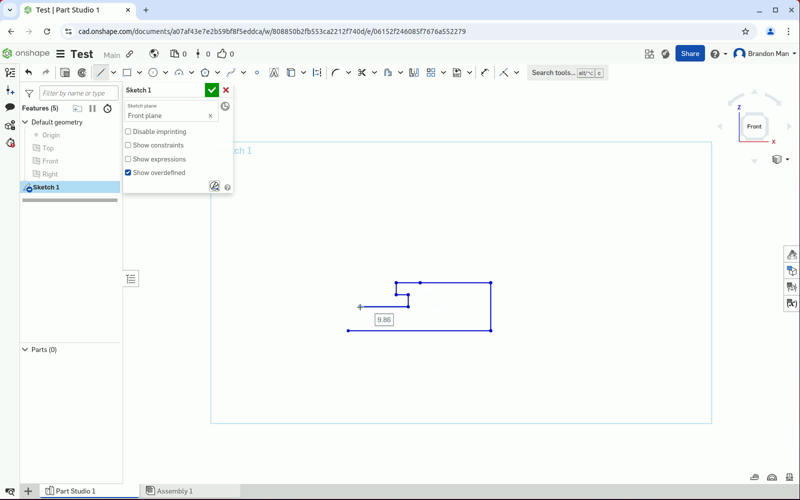
mouse_move(390, 306)
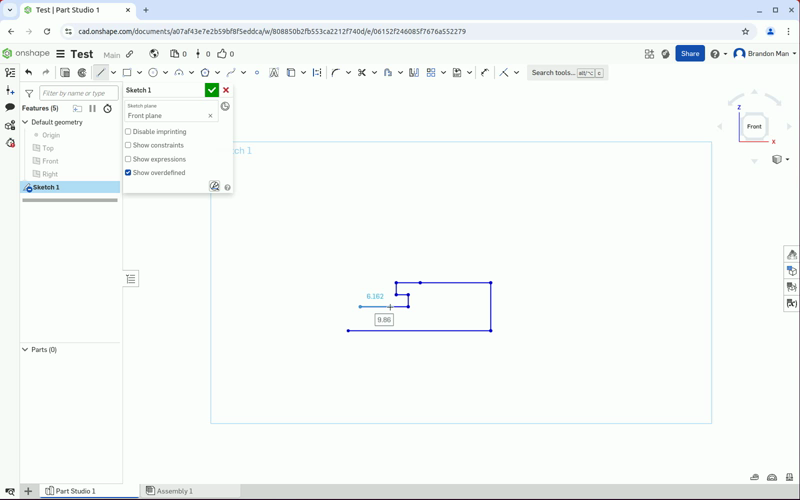
mouse_move(360, 294)
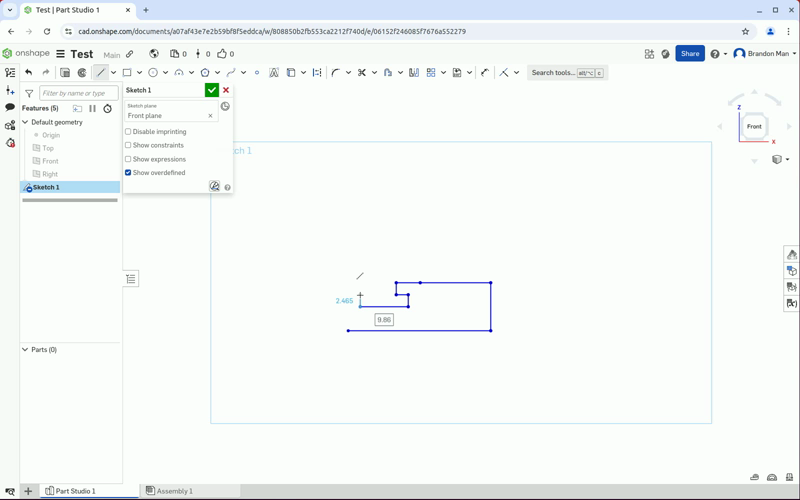
click(360, 294)
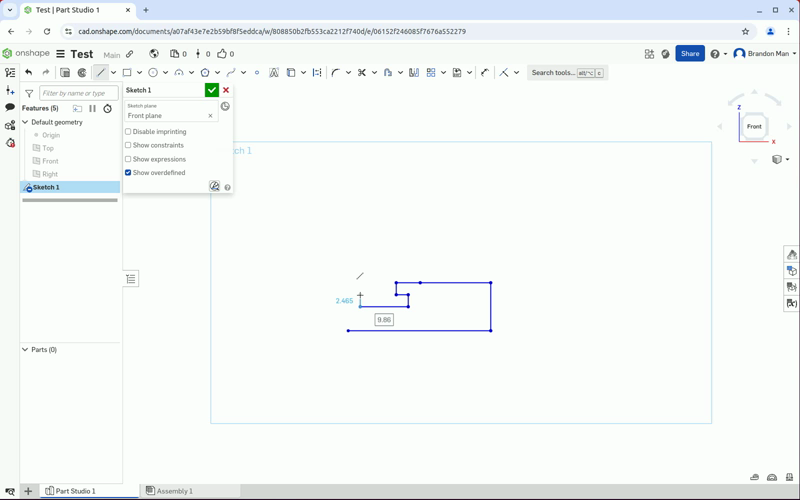
key_up(shift)
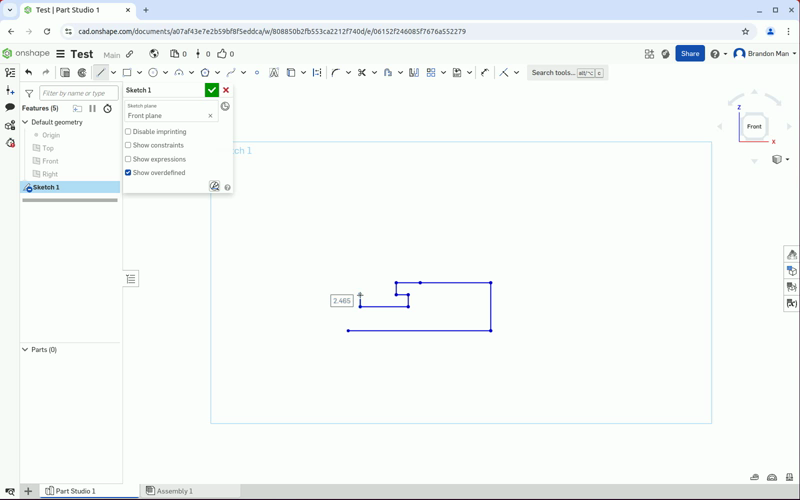
key_down(shift)
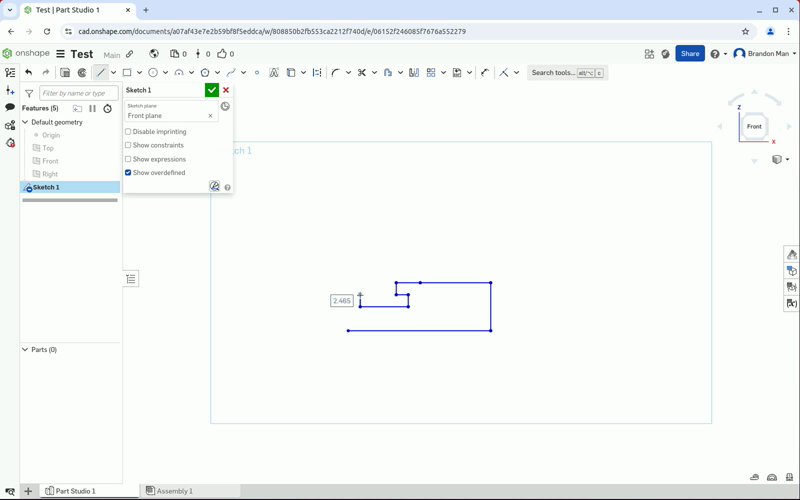
mouse_move(390, 294)
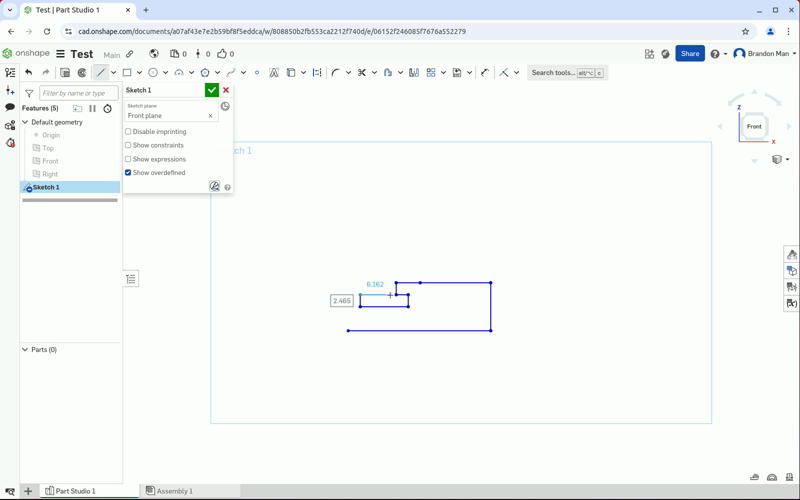
mouse_move(372, 294)
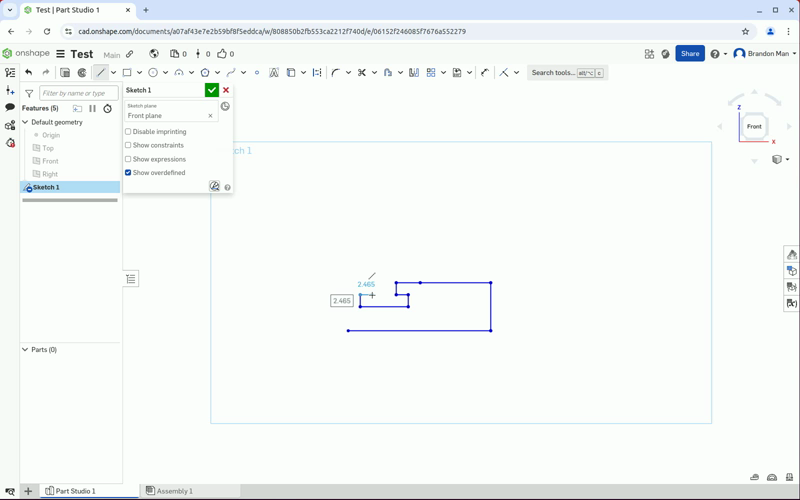
click(372, 294)
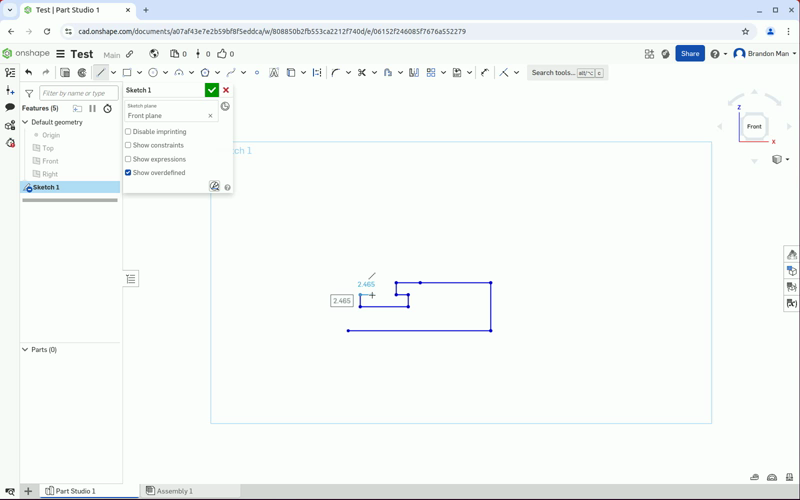
key_up(shift)
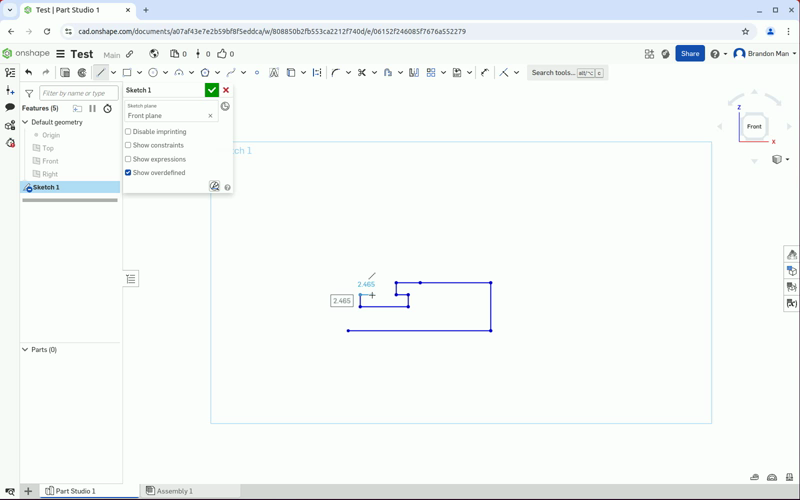
key_down(shift)
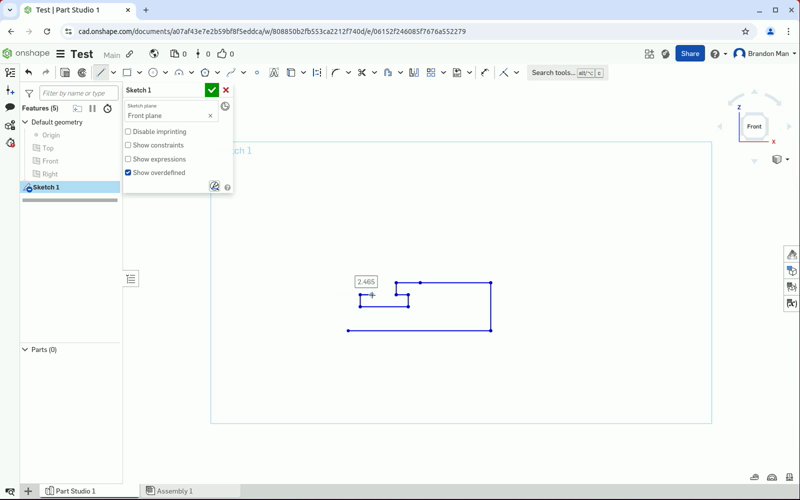
mouse_move(402, 294)
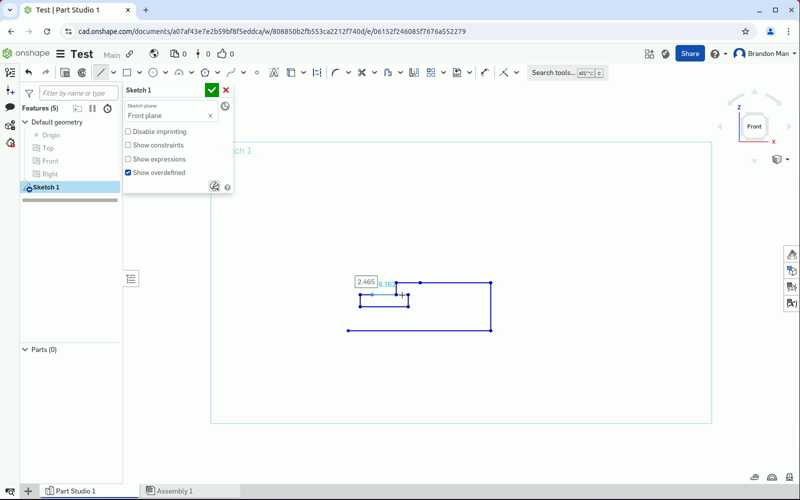
mouse_move(372, 282)
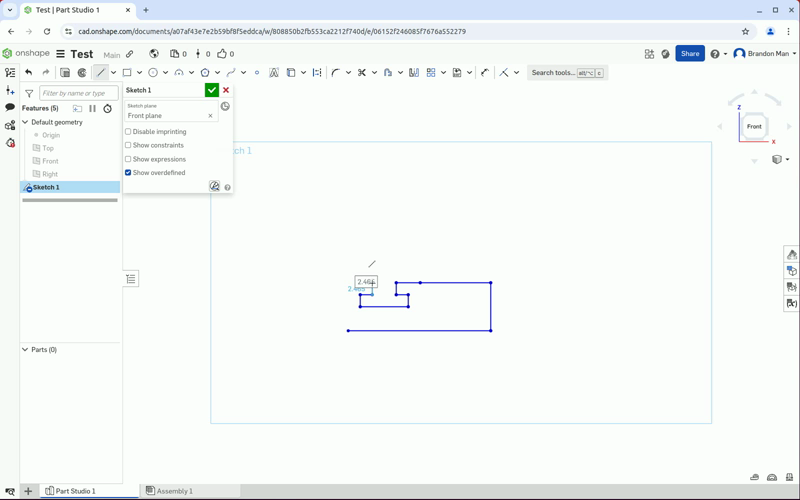
click(372, 282)
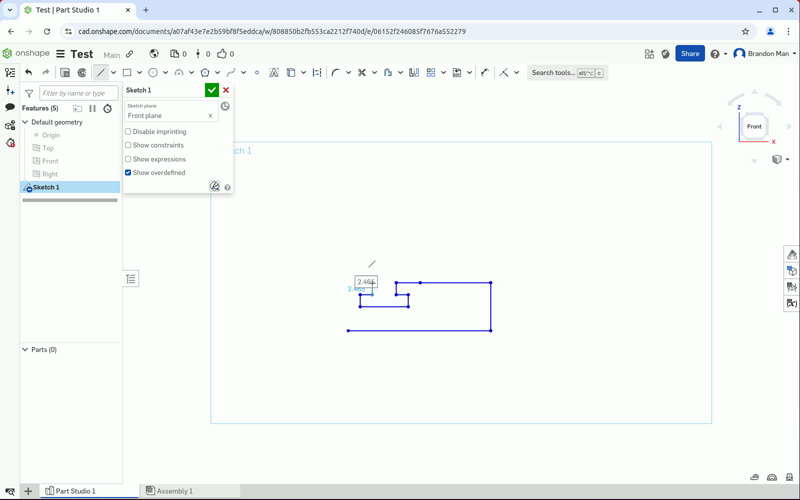
key_up(shift)
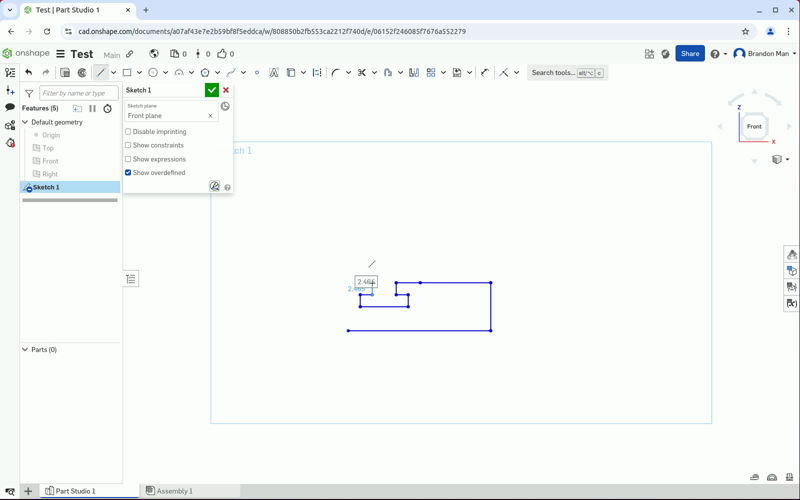
key_down(shift)
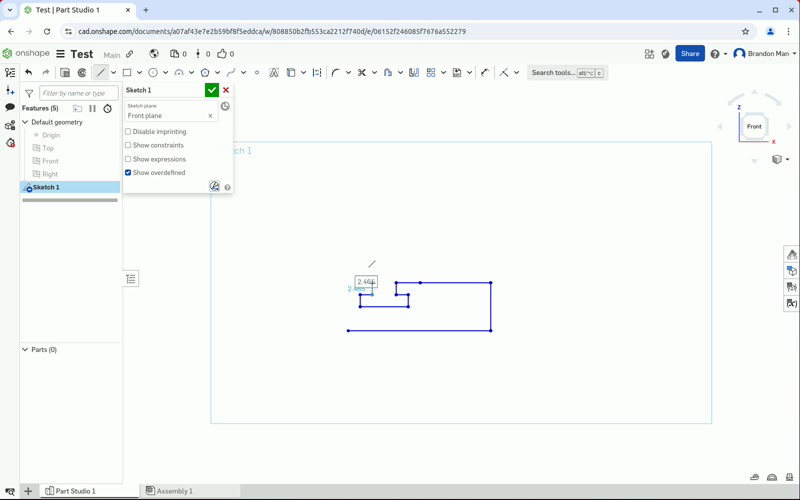
mouse_move(402, 282)
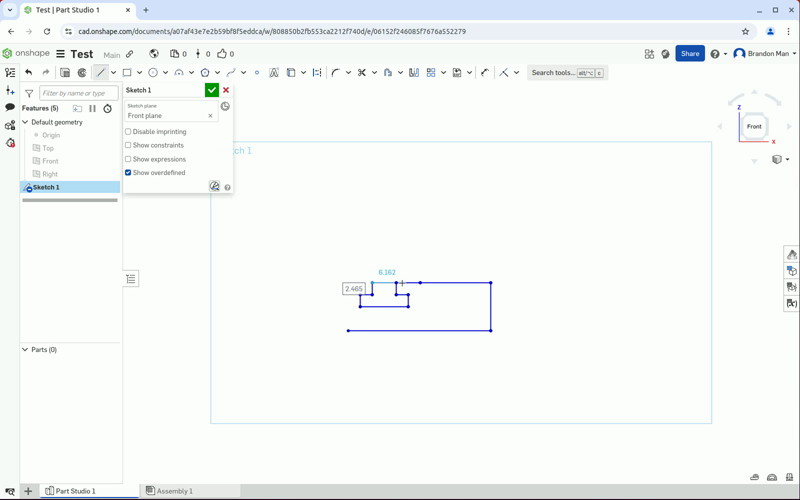
mouse_move(348, 282)
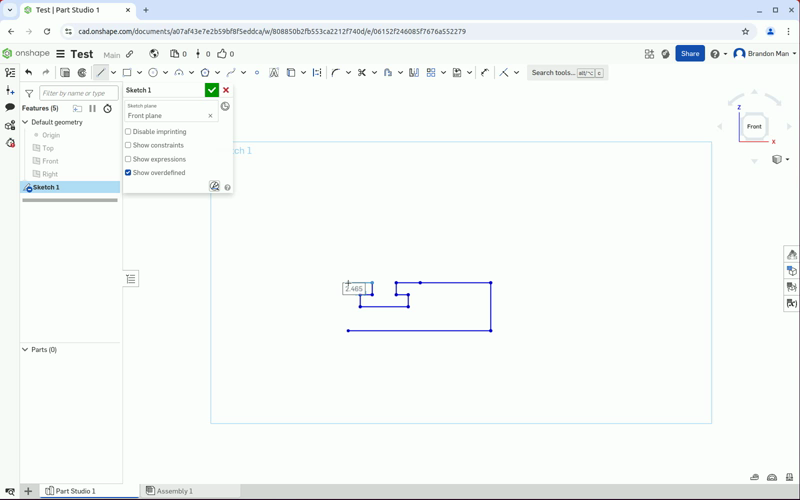
click(348, 282)
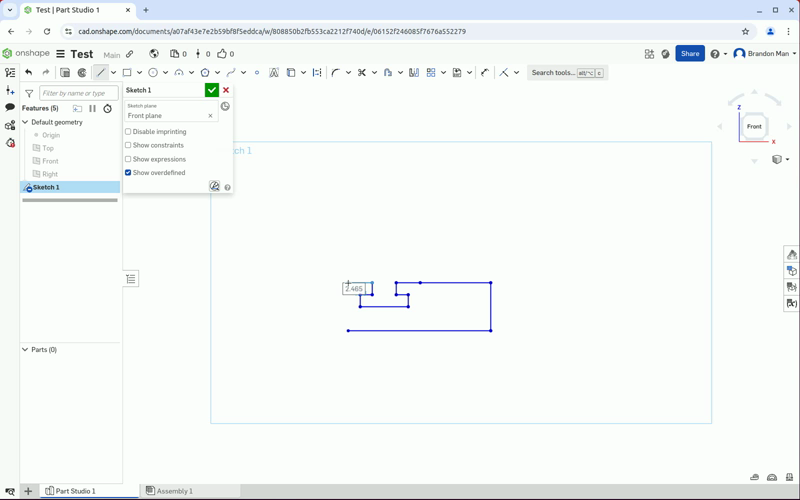
key_up(shift)
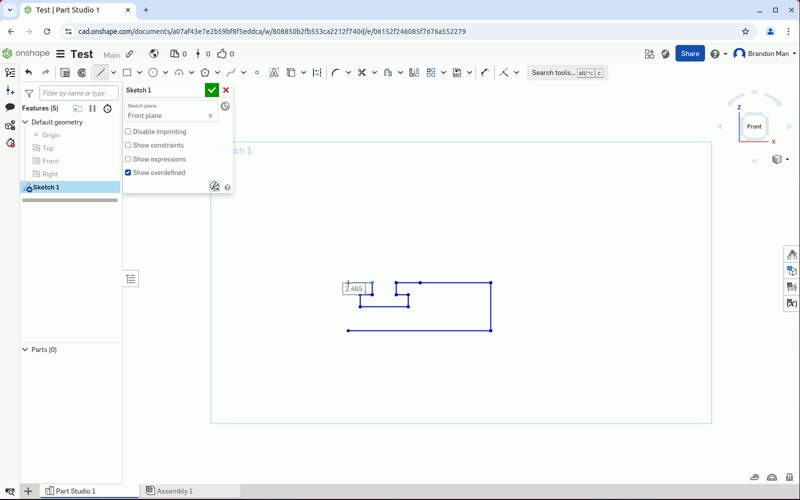
mouse_move(378, 282)
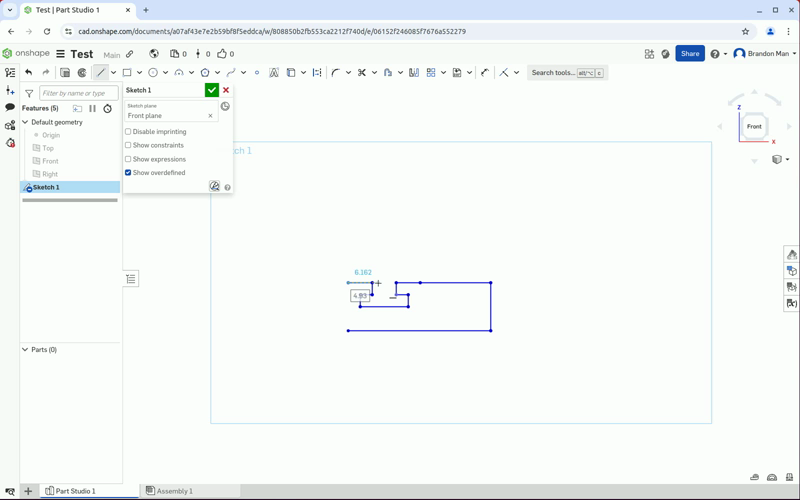
key_down(shift)
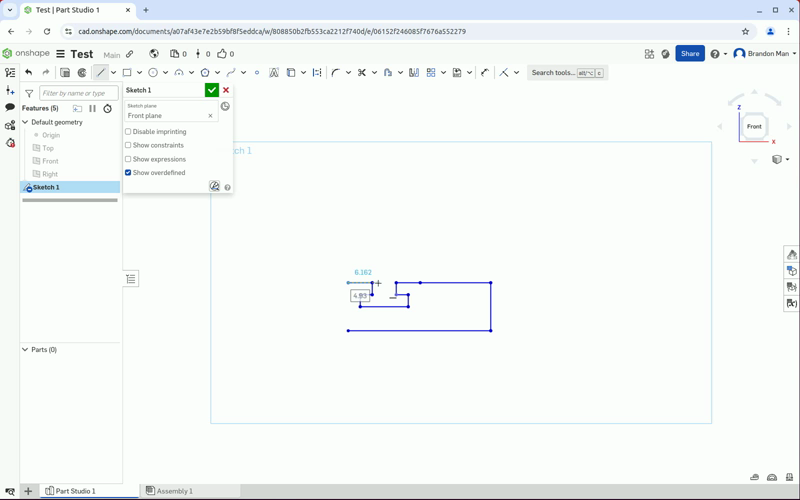
mouse_move(348, 330)
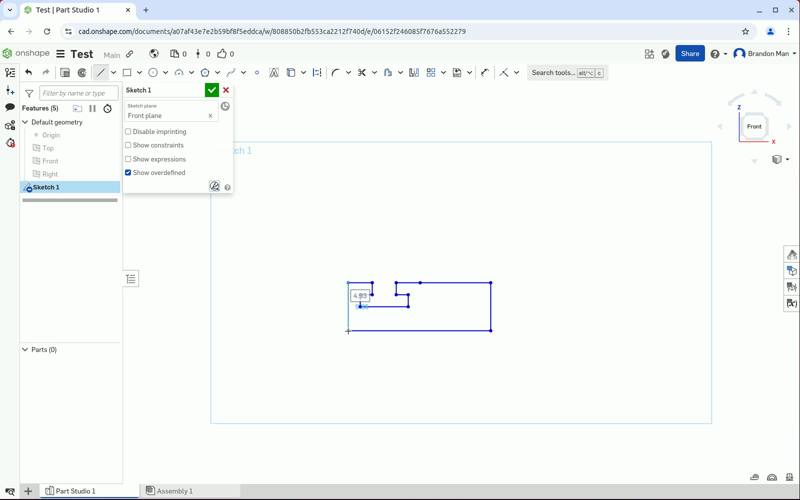
key_up(shift)
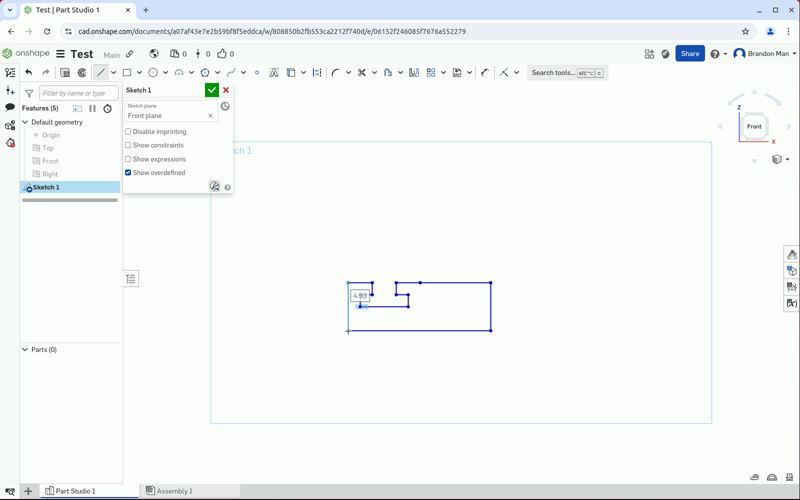
click(348, 330)
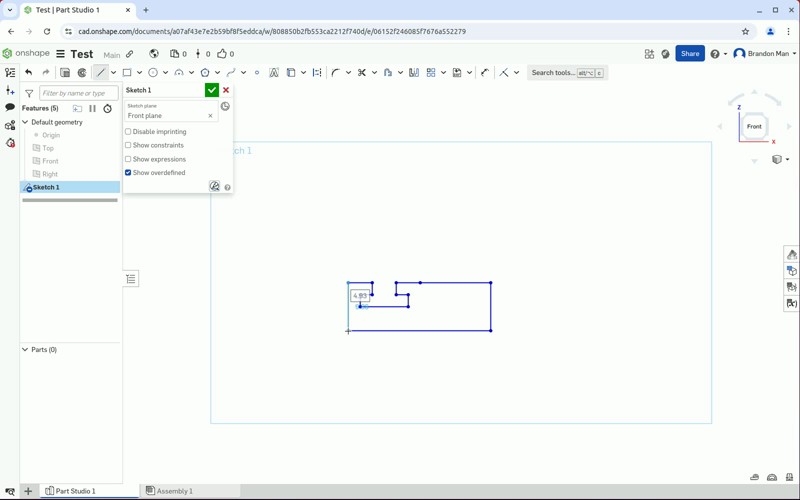
key(esc)
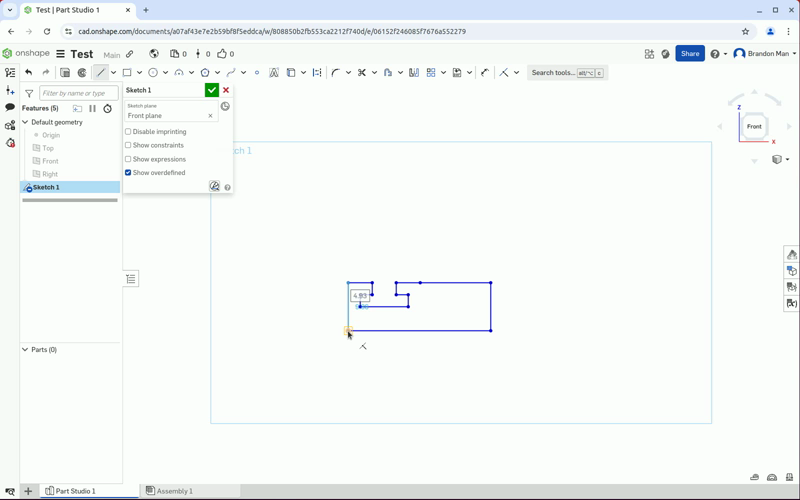
mouse_move(458, 322)
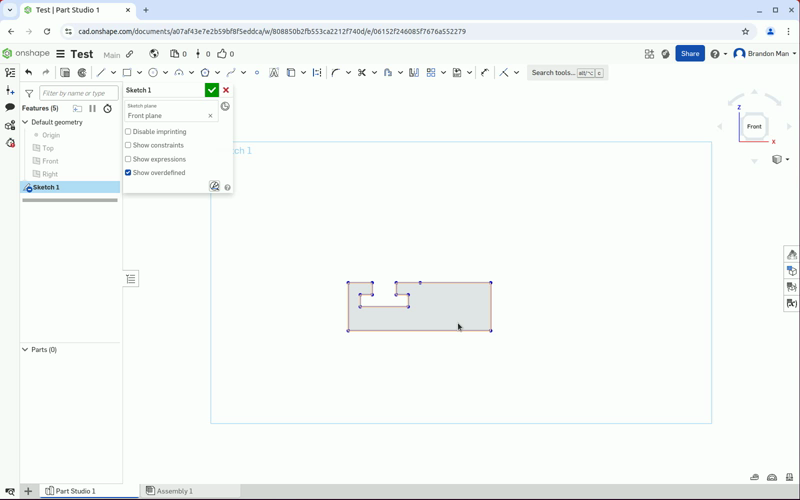
click(458, 322)
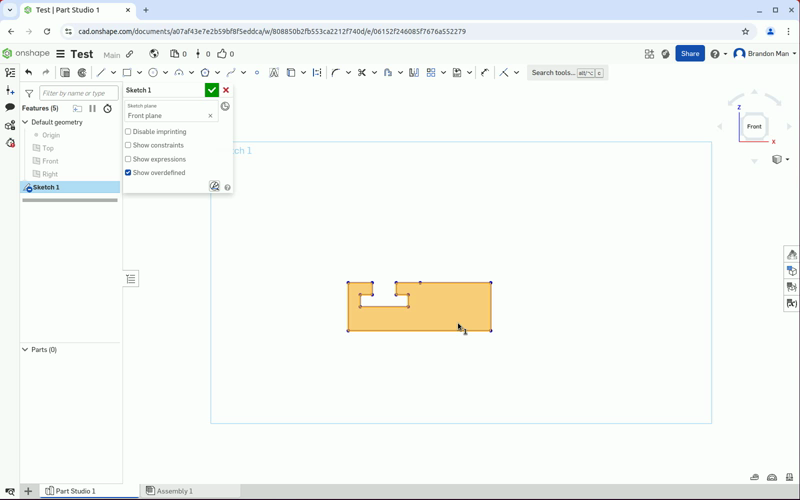
mouse_move(73, 352)
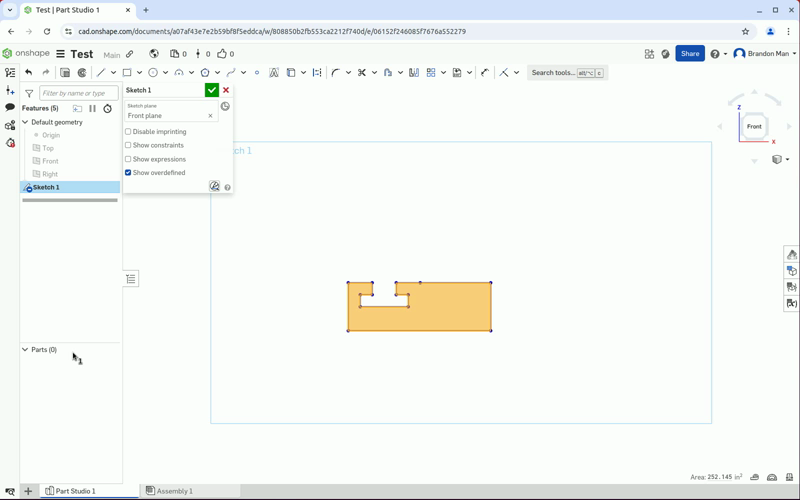
key(shift+y)
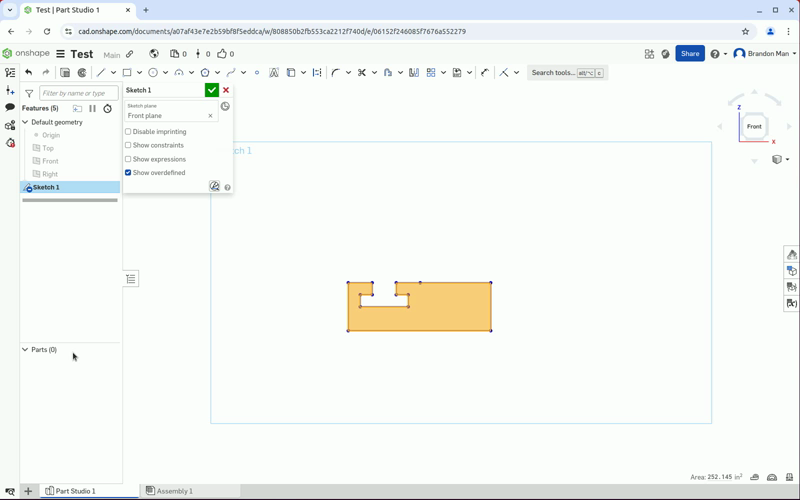
key(shift+e)
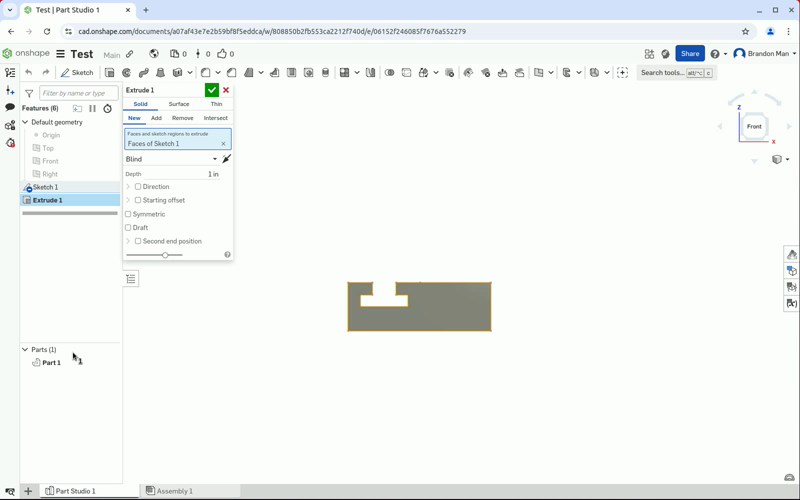
mouse_move(143, 106)
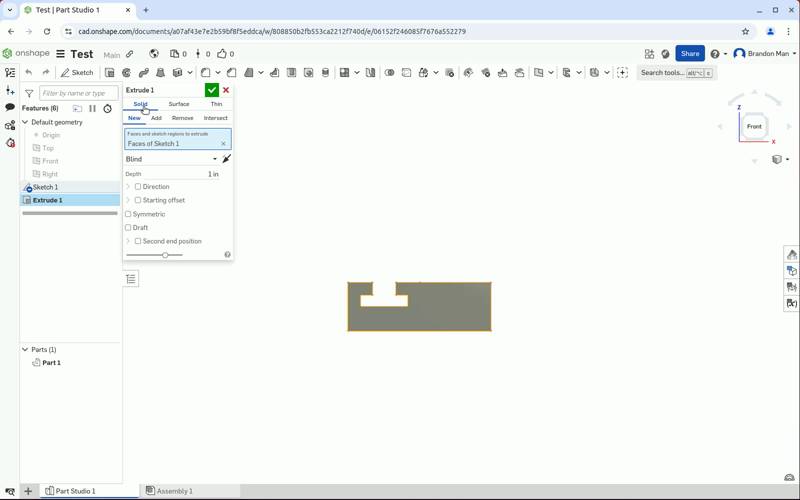
click(143, 106)
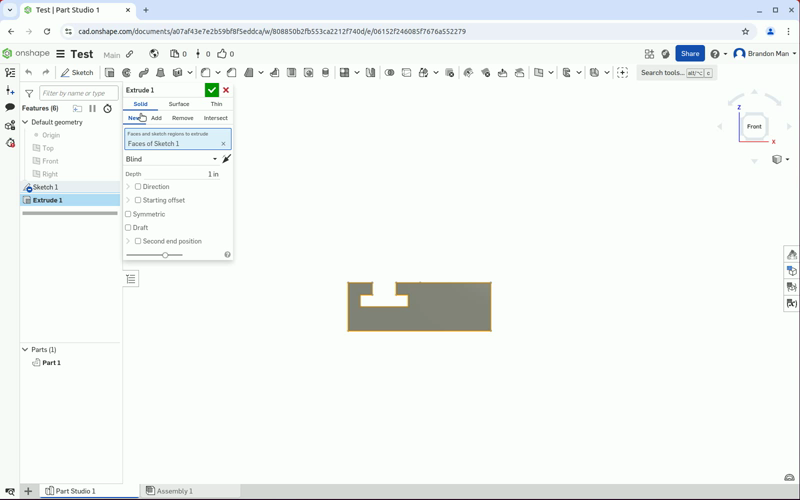
mouse_move(137, 120)
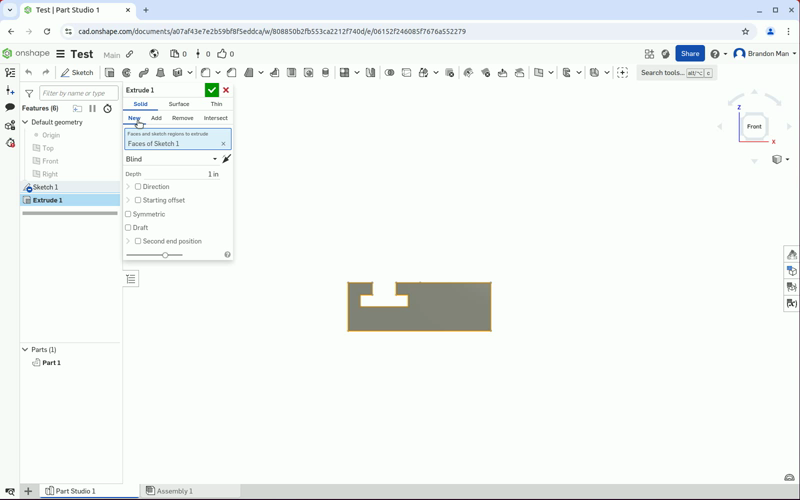
click(137, 120)
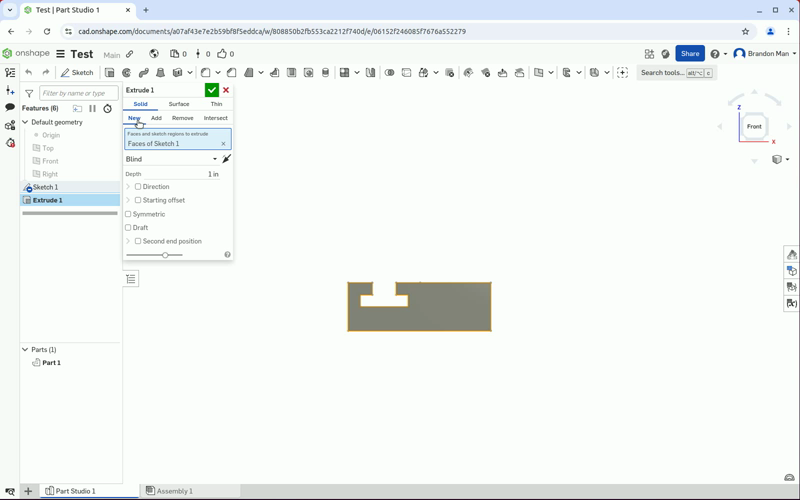
key(tab, 4)
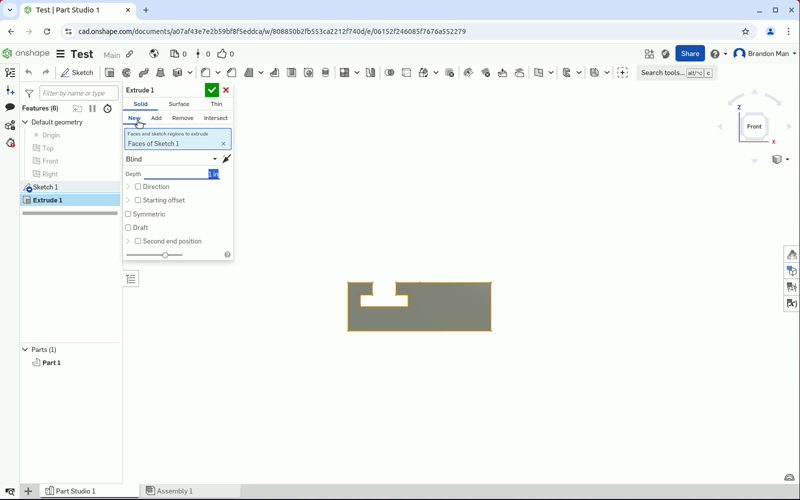
text(14.683)
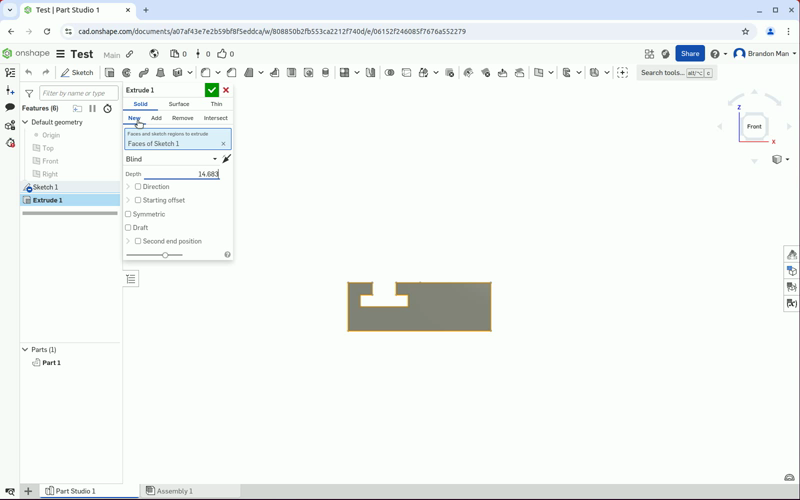
key(enter)
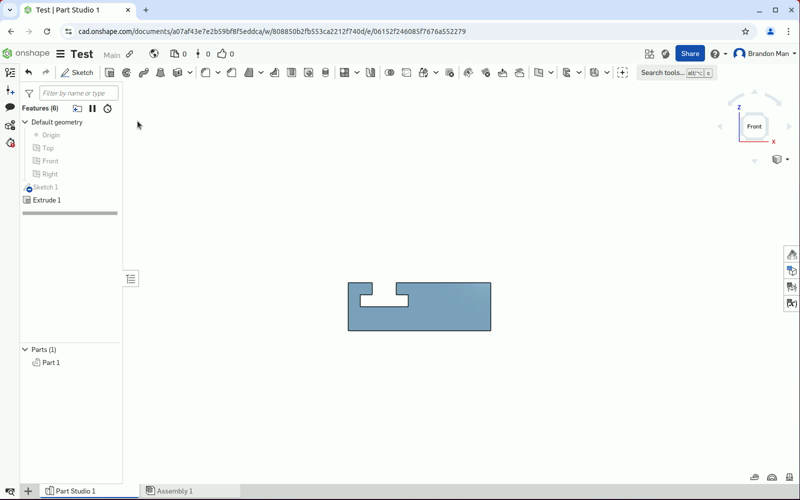
key(shift+h)
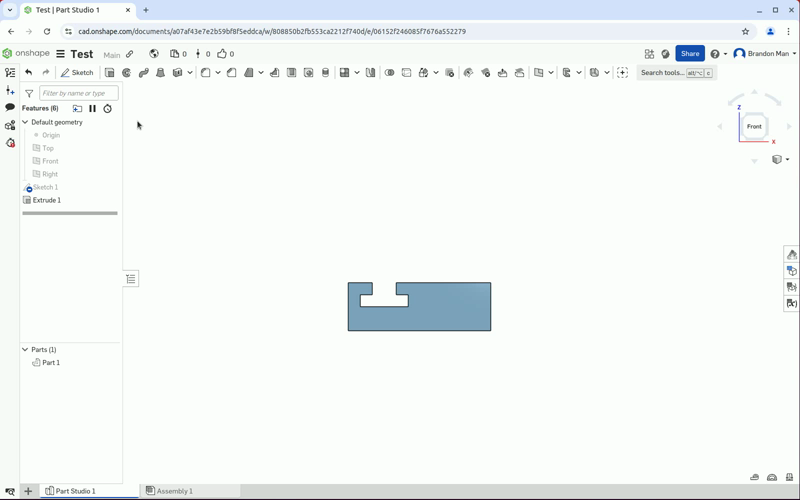
key(shift+h)
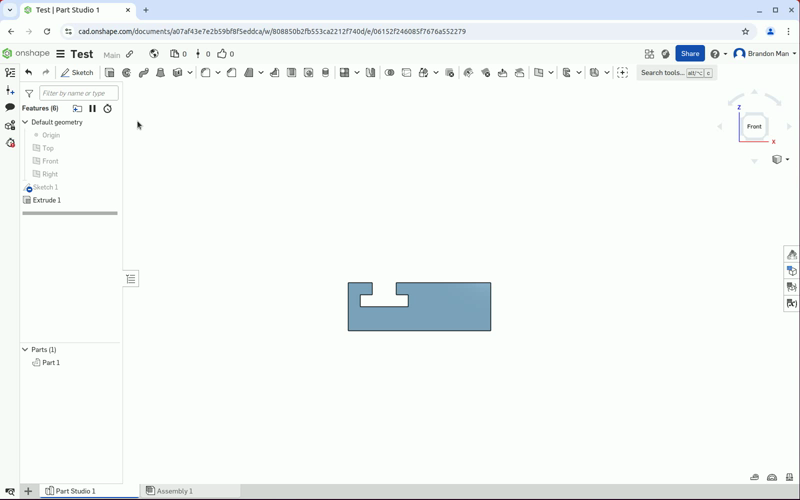
mouse_move(73, 189)
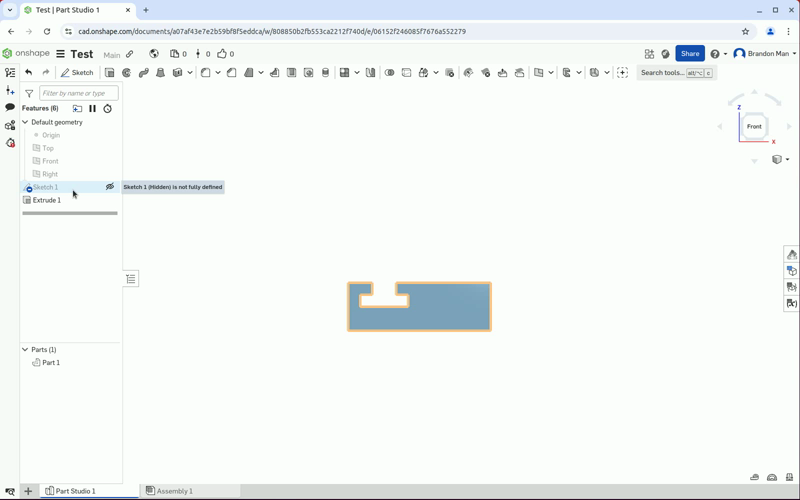
click(73, 189)
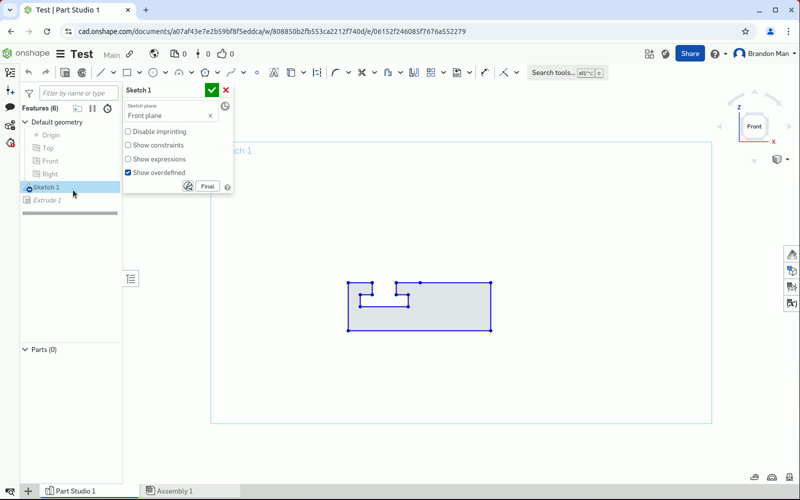
mouse_move(229, 92)
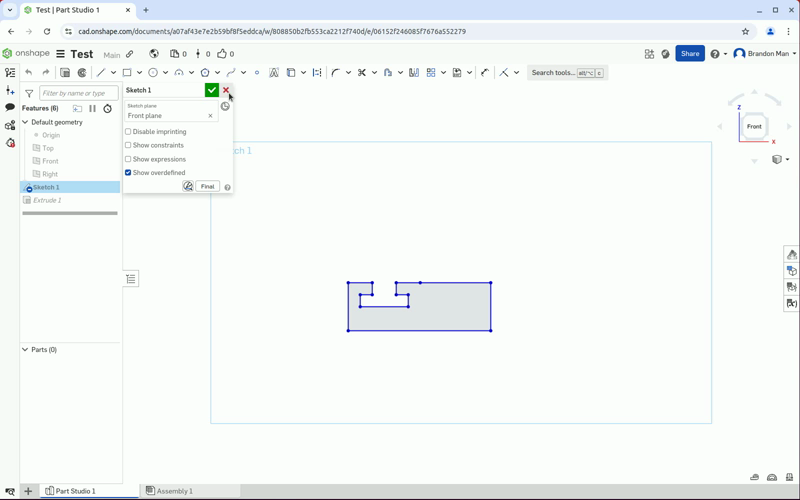
click(229, 92)
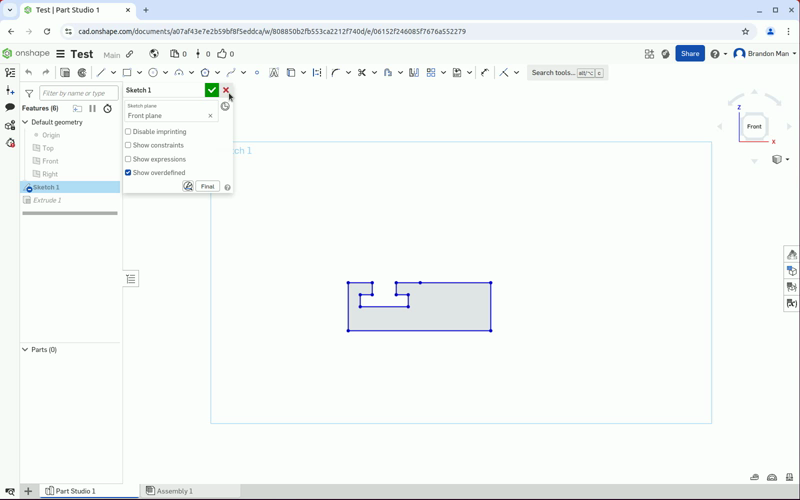
key(shift+s)
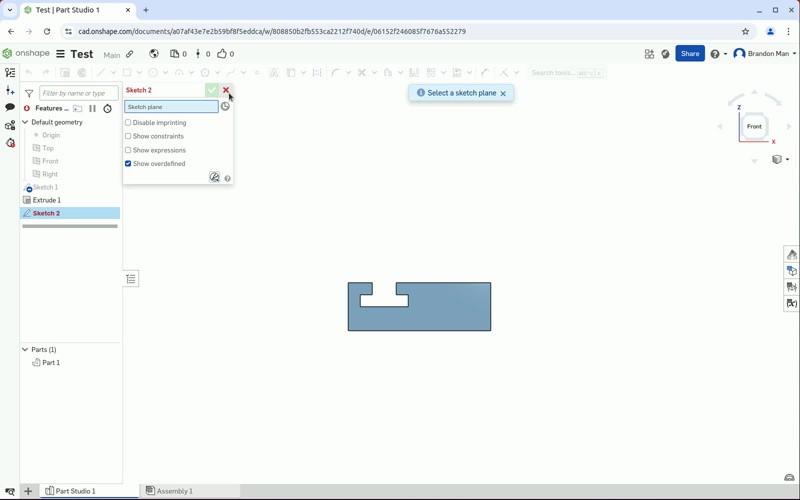
mouse_move(73, 163)
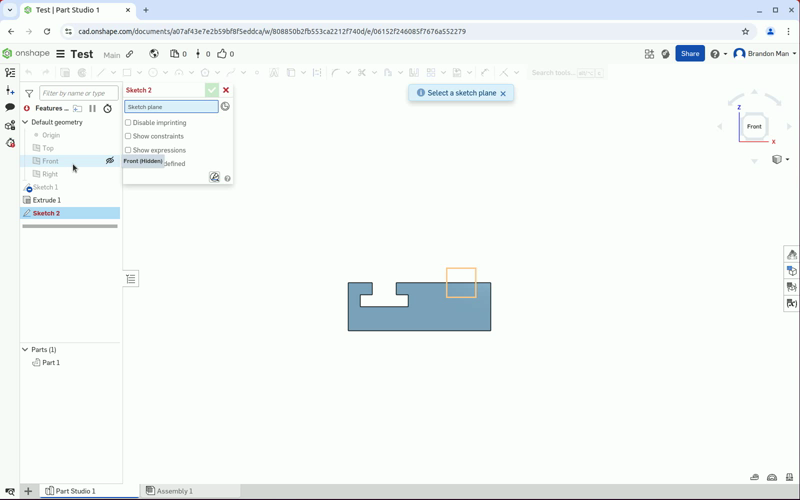
click(73, 163)
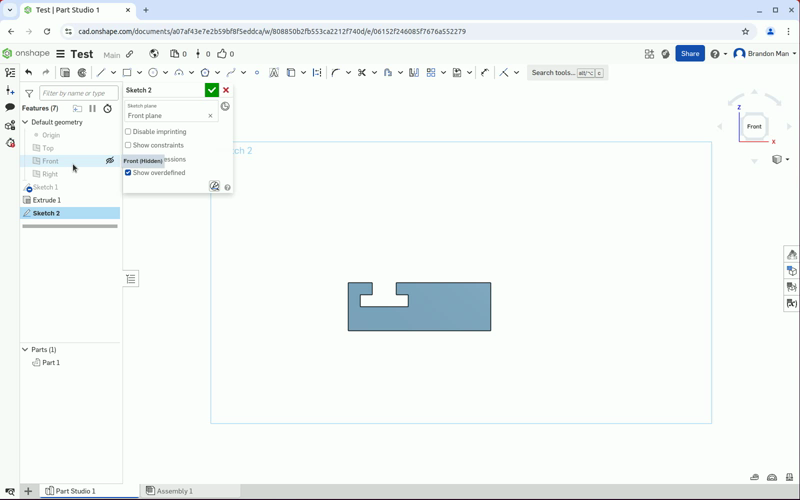
mouse_move(73, 352)
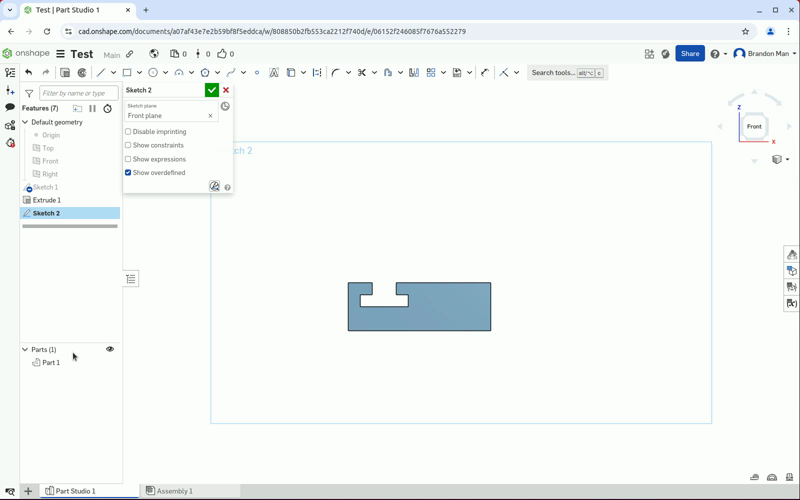
key(y)
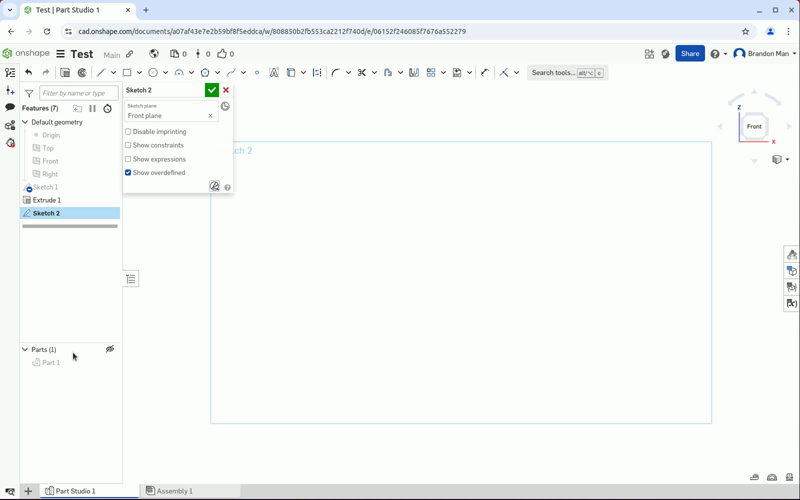
key(l)
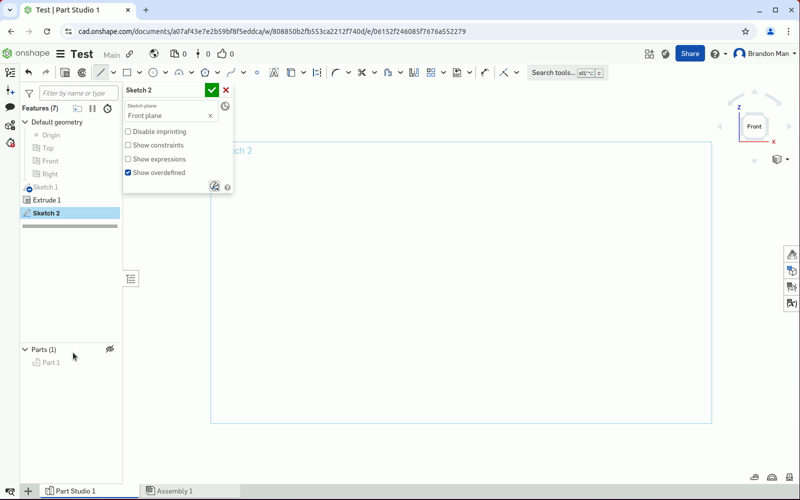
key_down(shift)
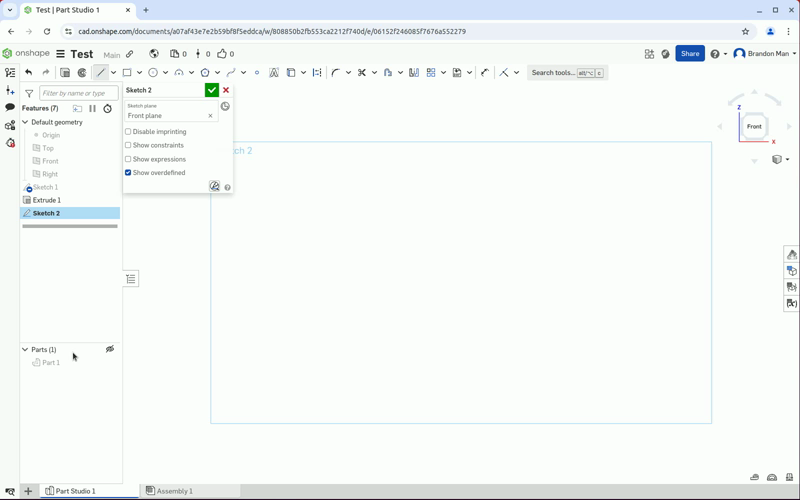
mouse_move(348, 330)
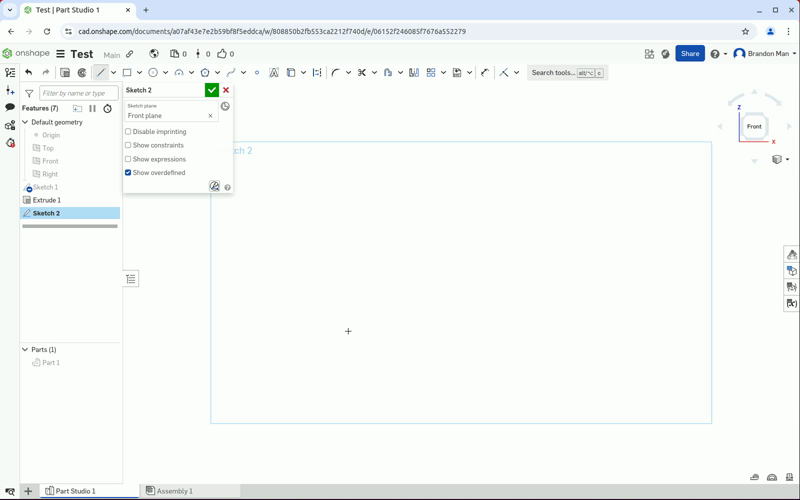
click(348, 330)
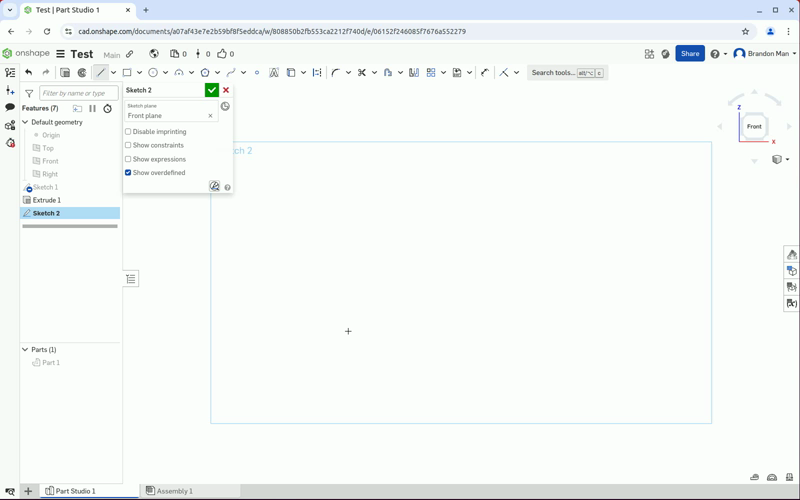
key_up(shift)
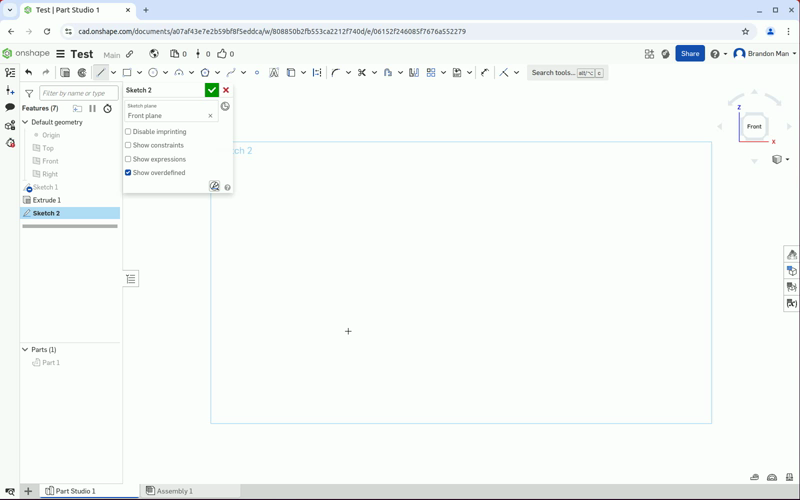
key_down(shift)
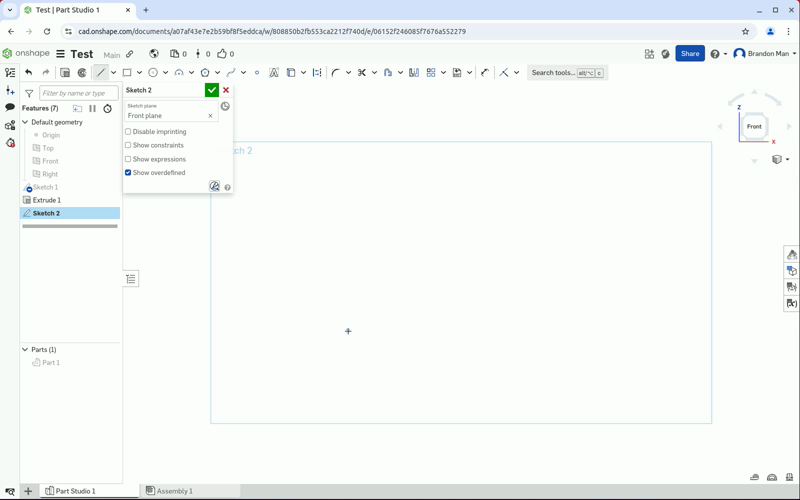
mouse_move(490, 330)
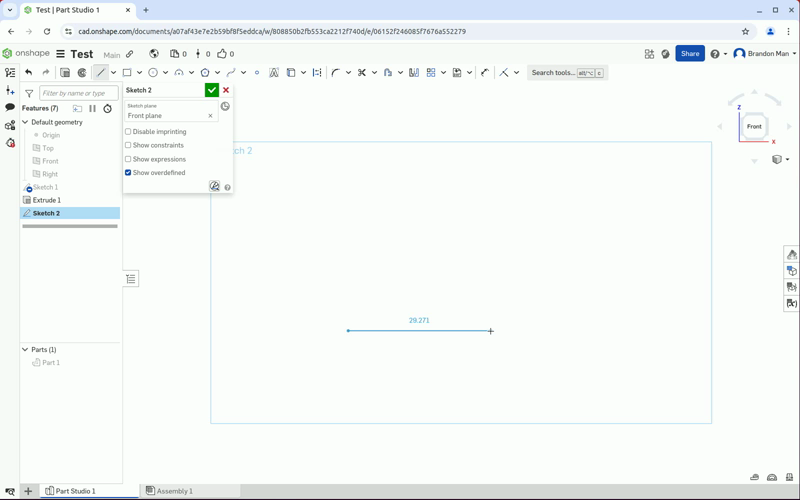
click(490, 330)
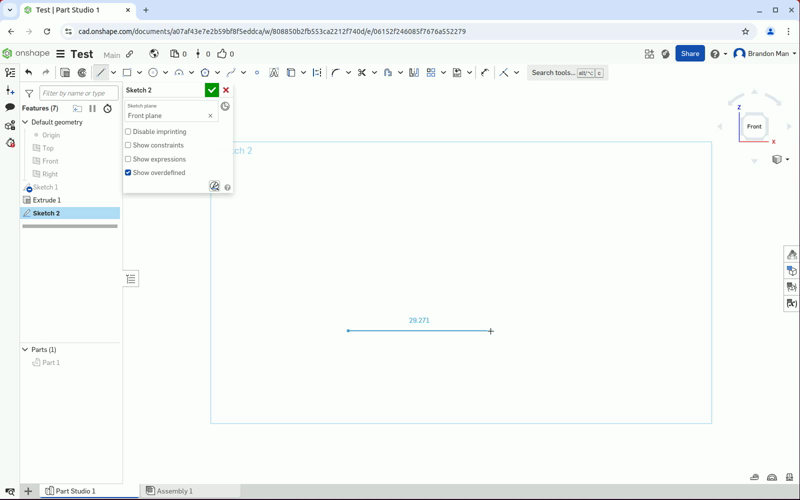
key_up(shift)
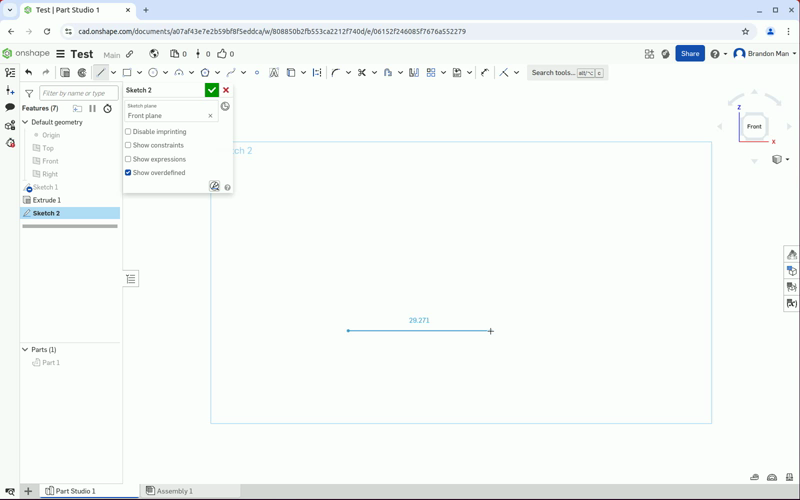
key_down(shift)
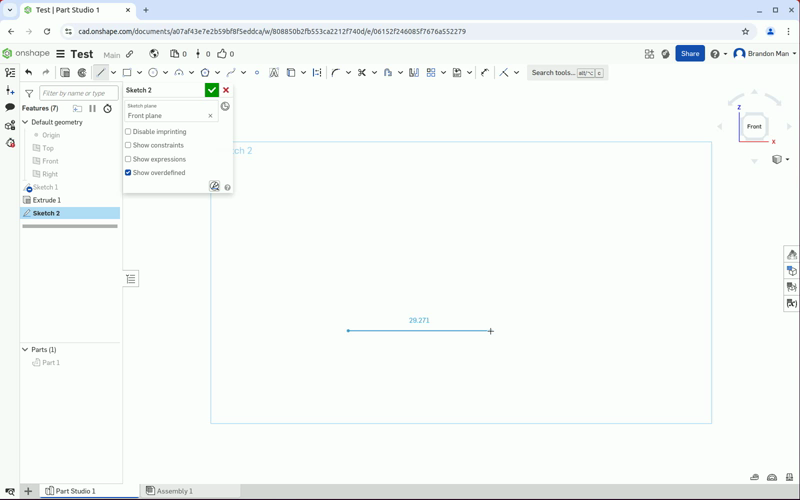
mouse_move(520, 330)
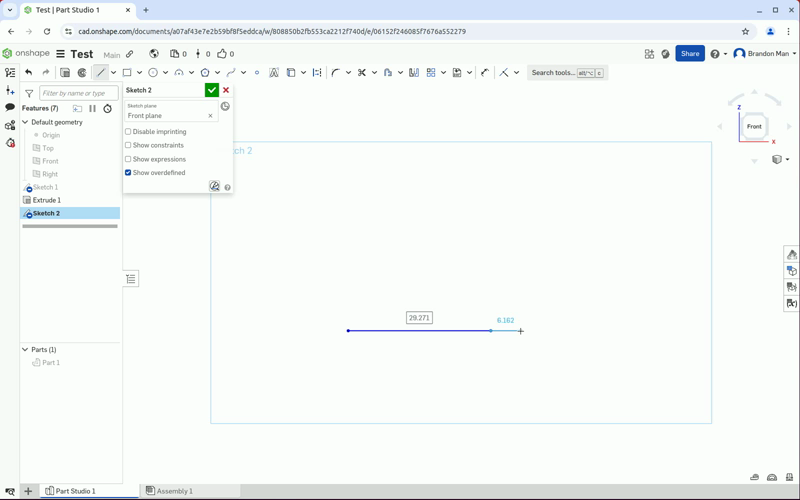
mouse_move(490, 282)
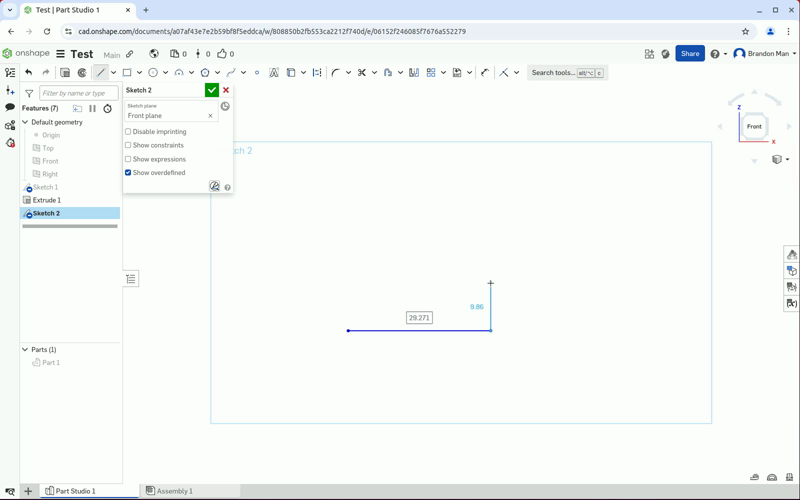
click(490, 282)
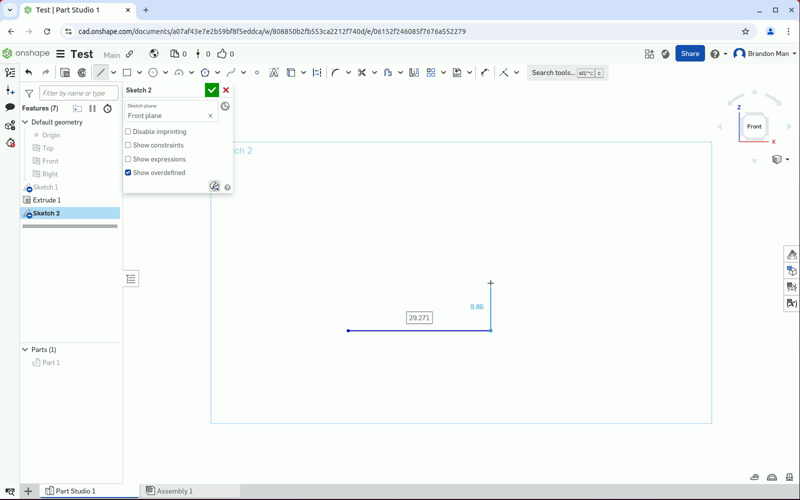
key_up(shift)
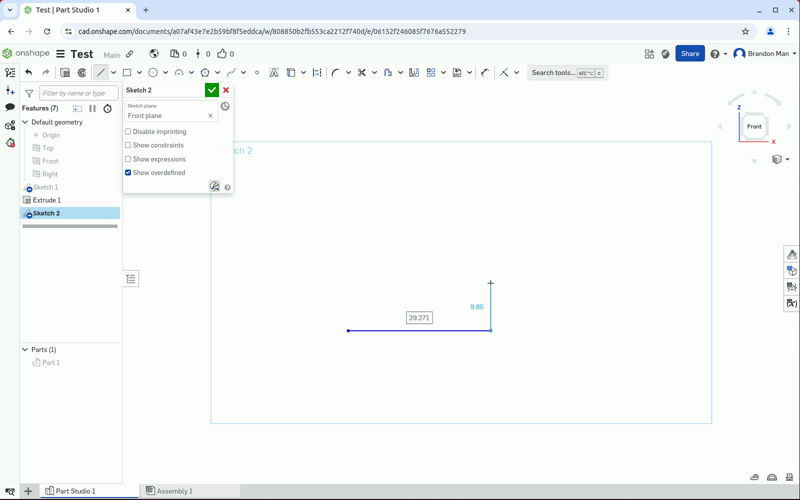
key_down(shift)
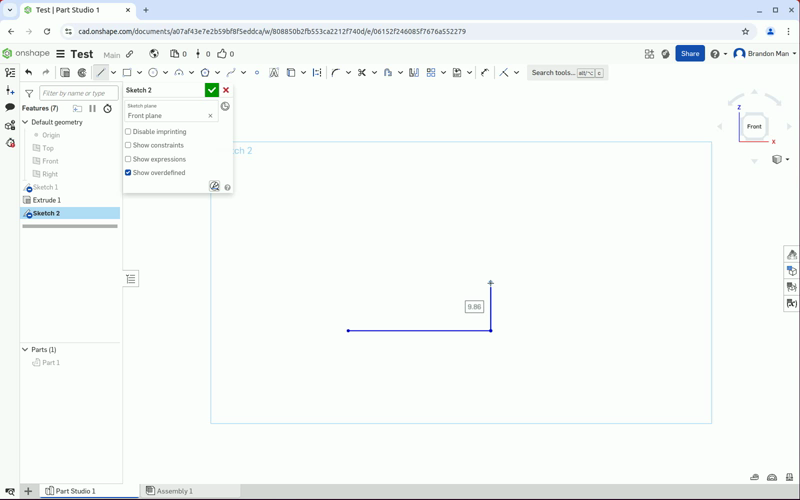
mouse_move(420, 282)
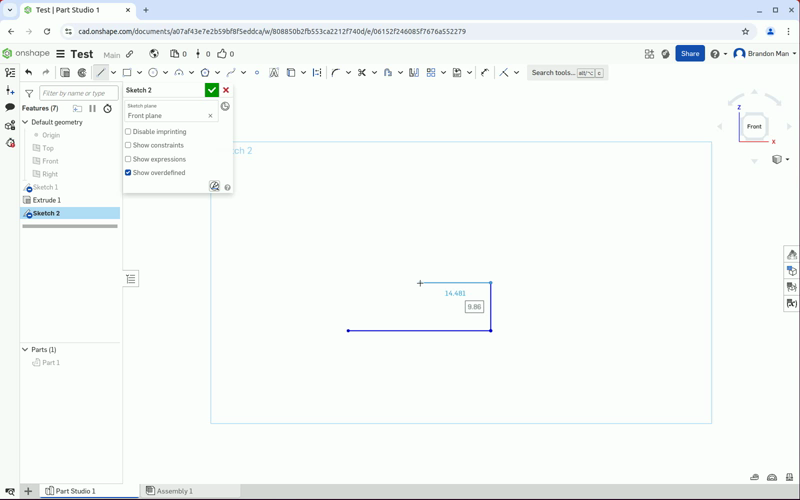
click(420, 282)
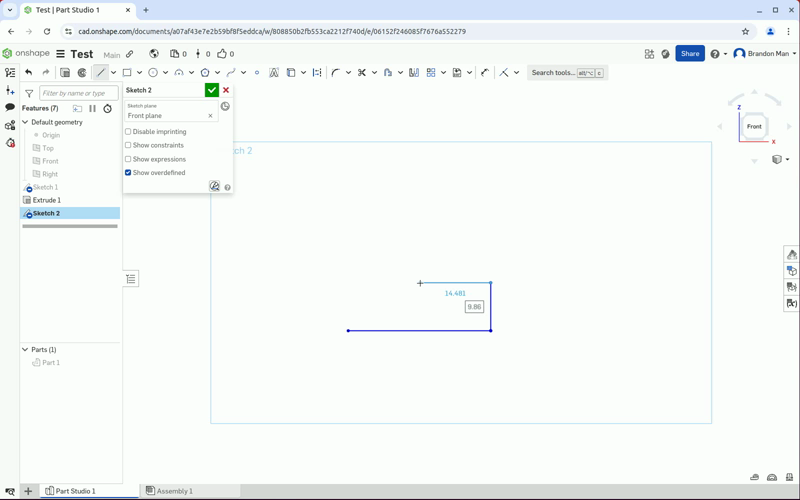
key_up(shift)
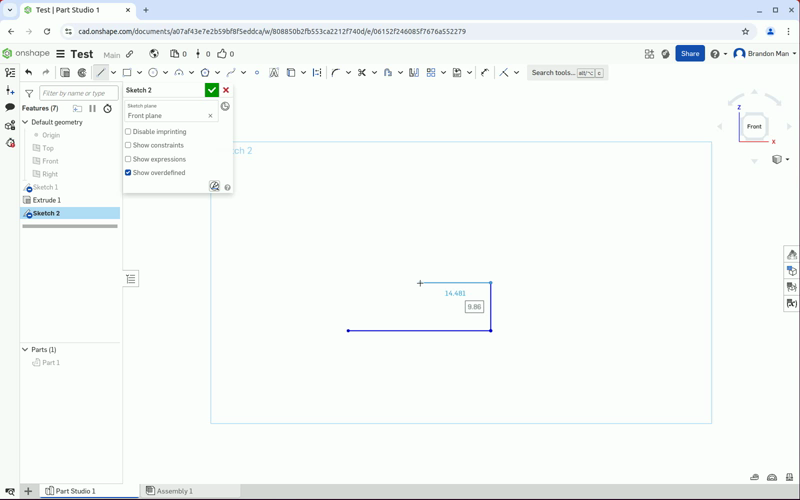
key_down(shift)
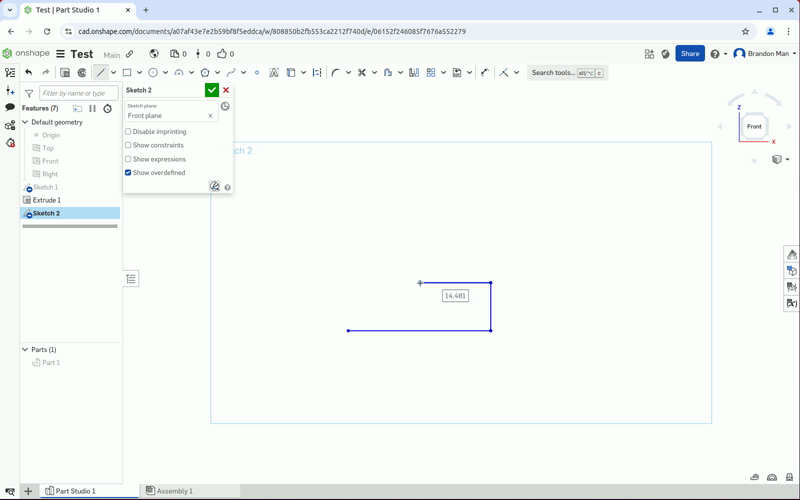
mouse_move(450, 282)
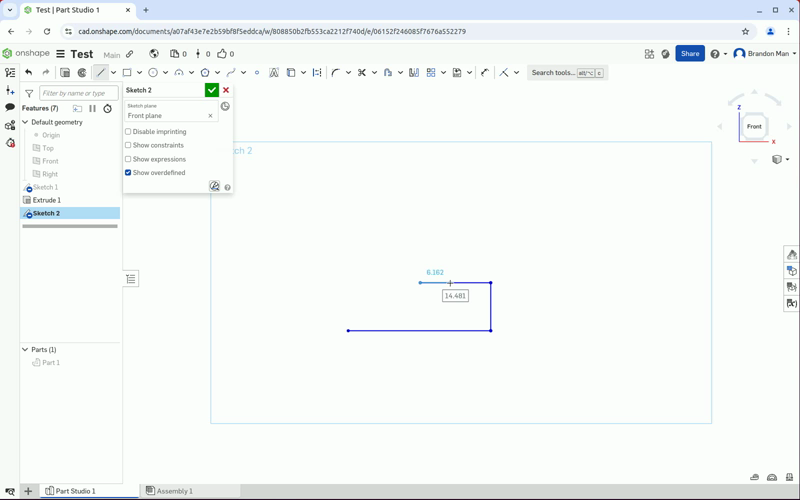
mouse_move(396, 282)
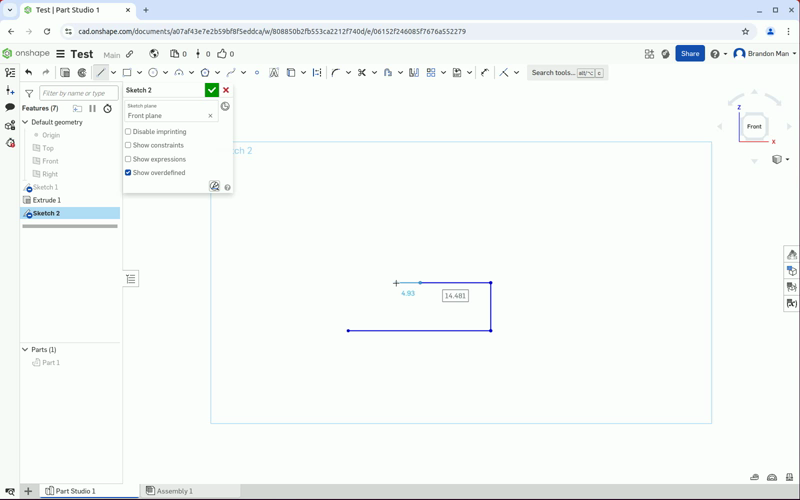
click(396, 282)
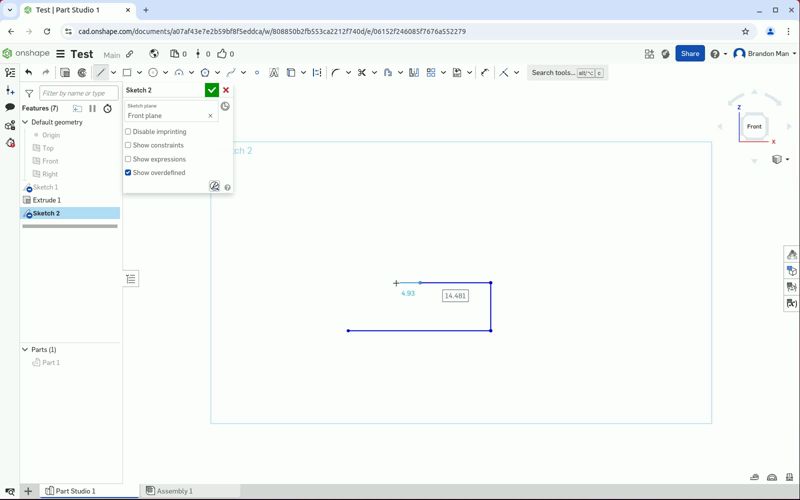
key_up(shift)
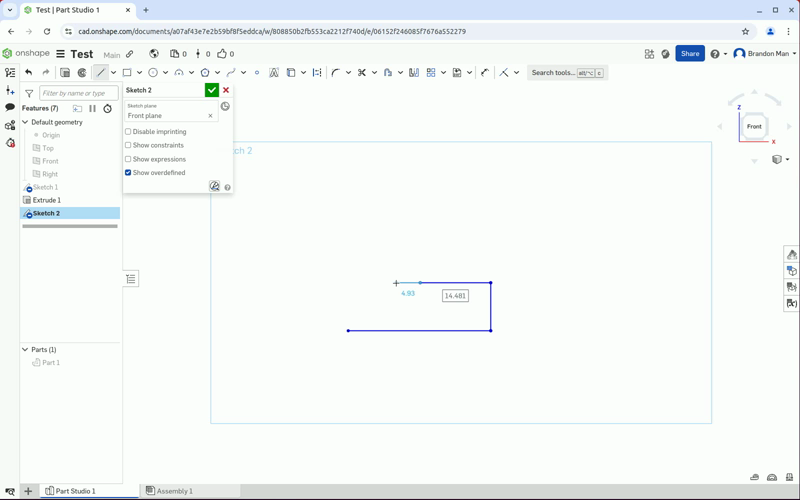
key_down(shift)
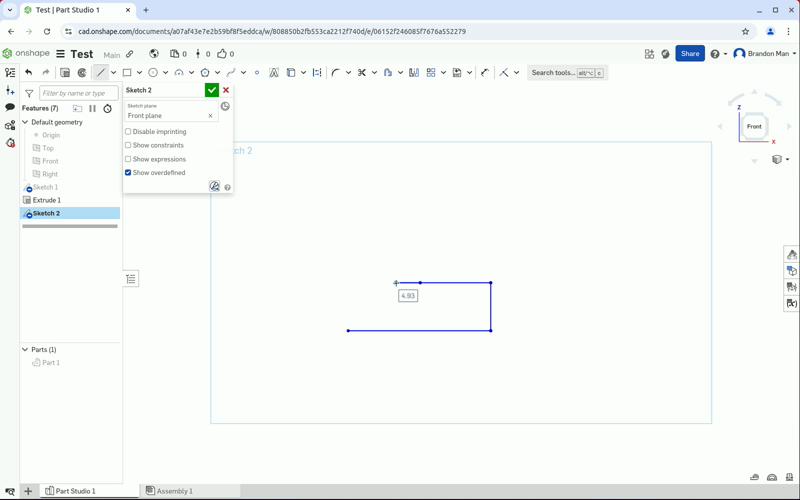
mouse_move(426, 282)
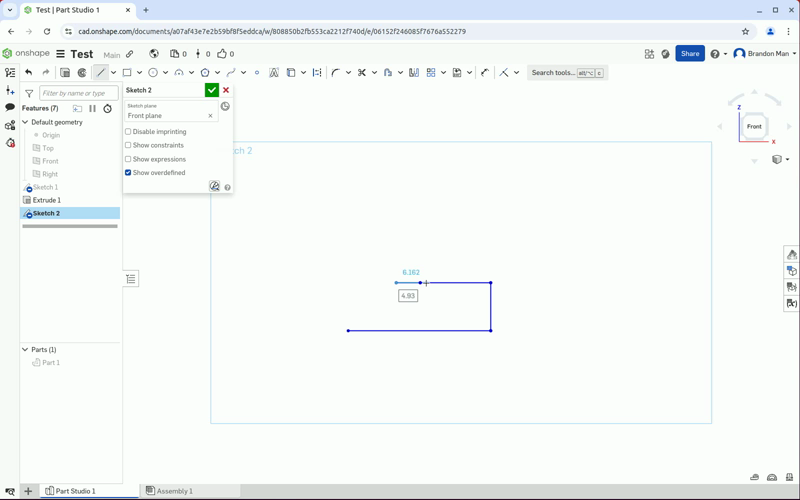
mouse_move(396, 294)
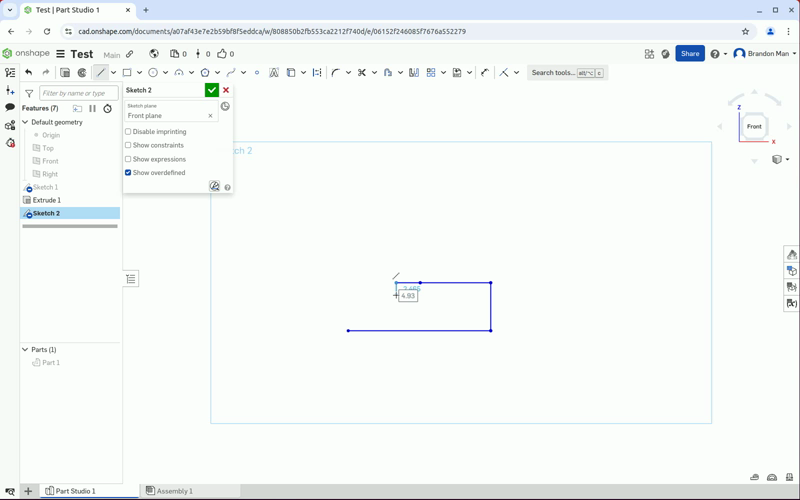
click(396, 294)
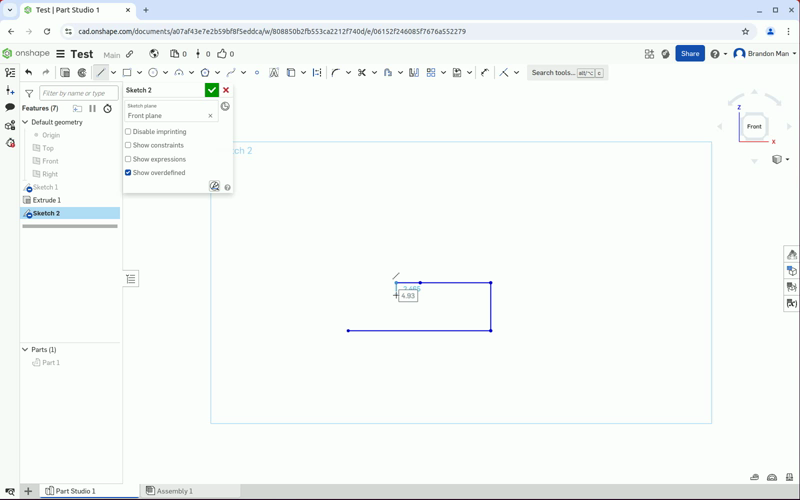
key_up(shift)
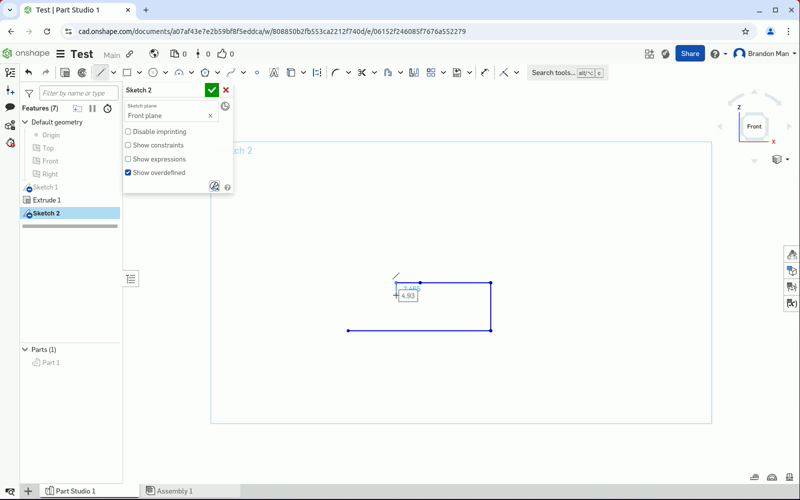
key_down(shift)
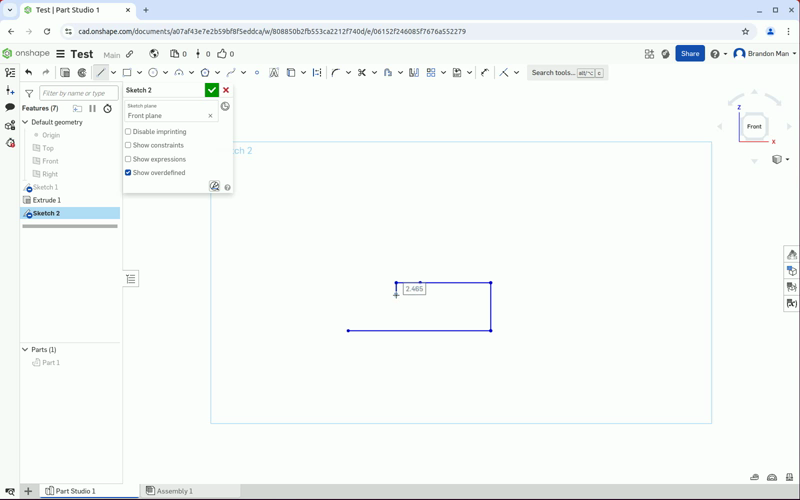
mouse_move(426, 294)
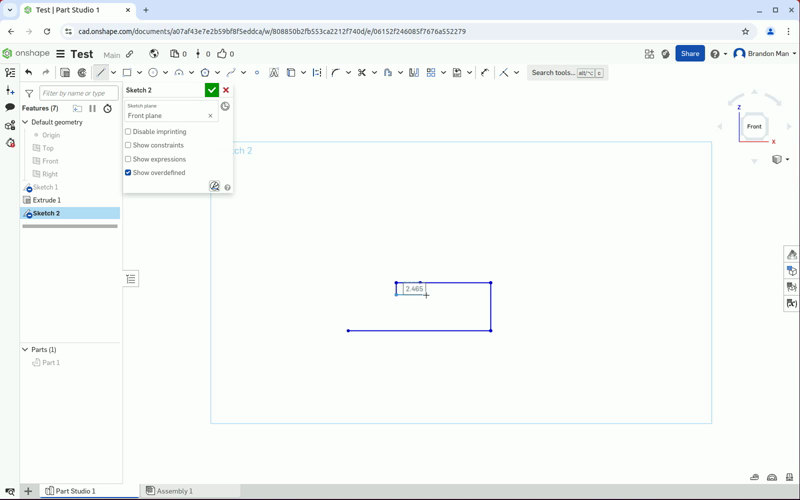
mouse_move(408, 294)
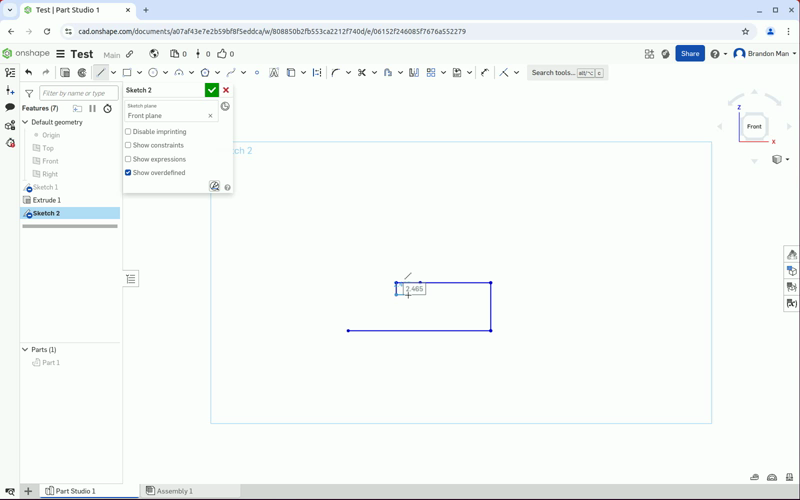
click(408, 294)
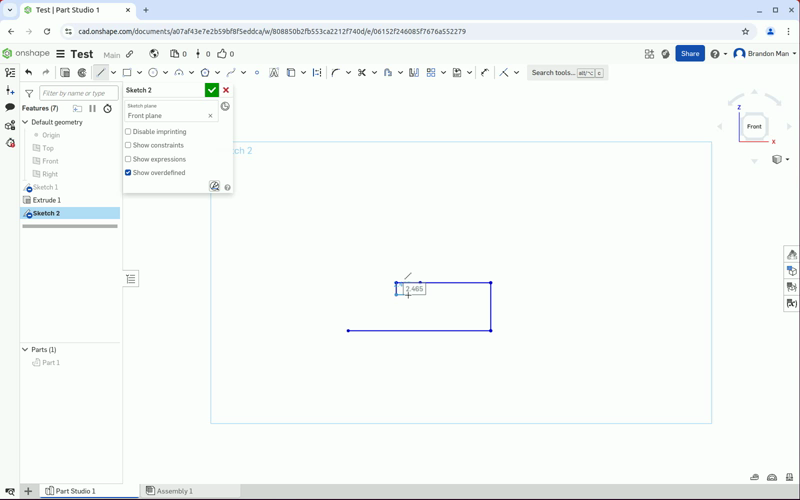
key_up(shift)
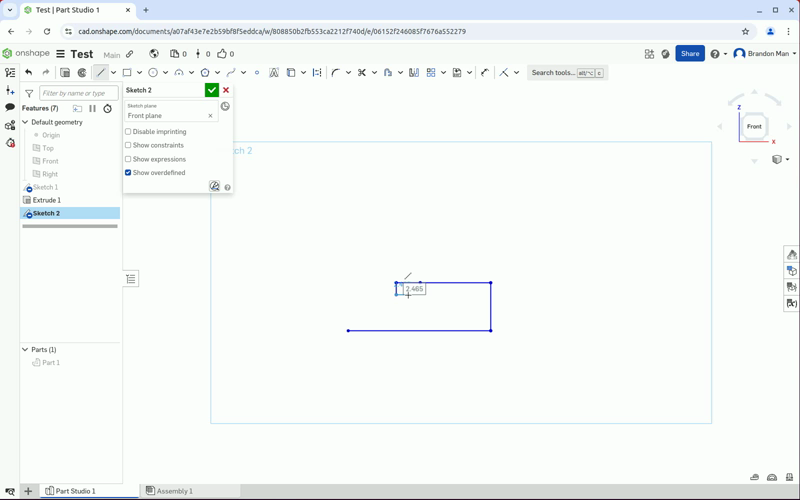
key_down(shift)
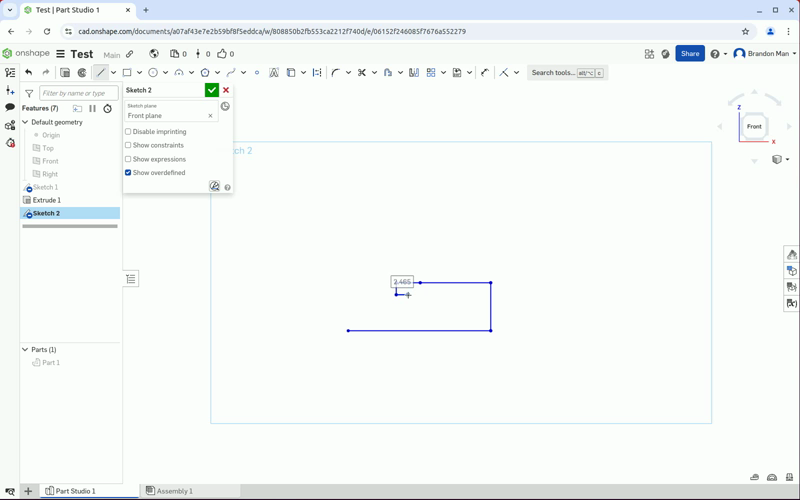
mouse_move(438, 294)
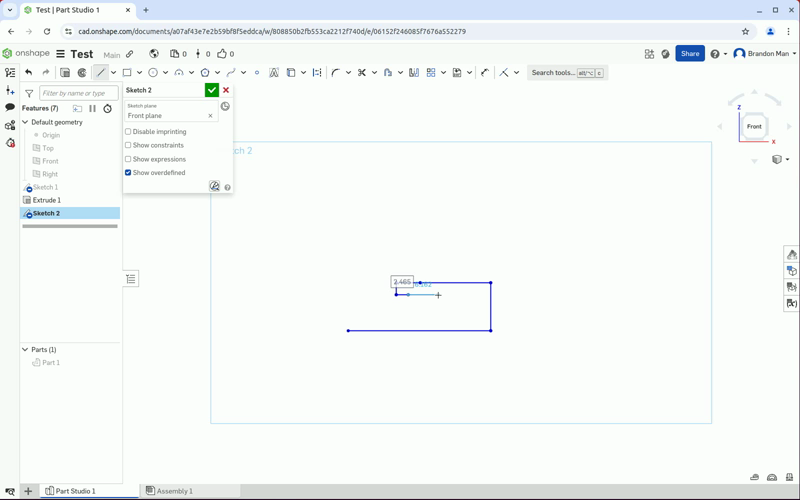
mouse_move(408, 306)
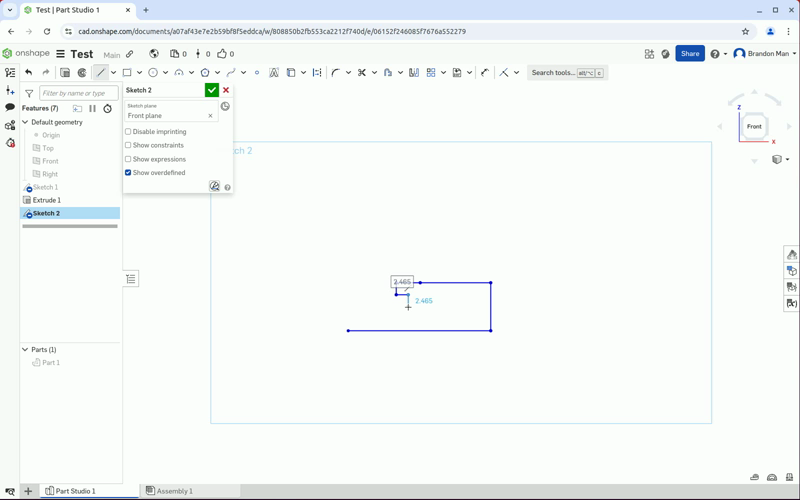
click(408, 306)
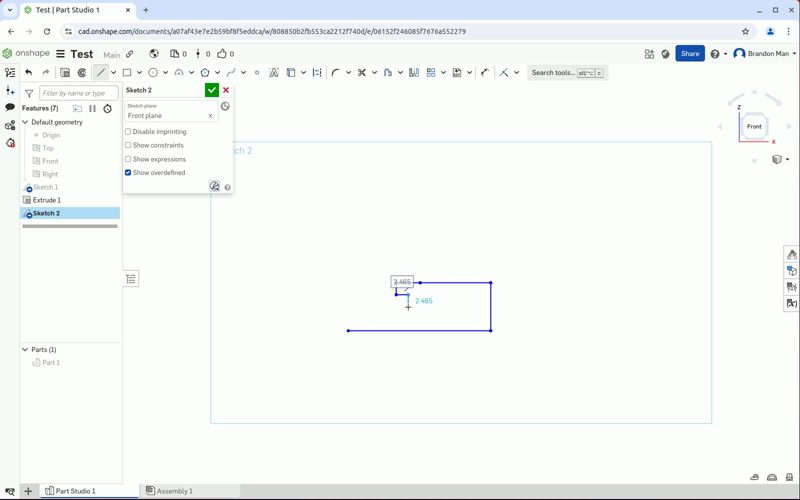
key_up(shift)
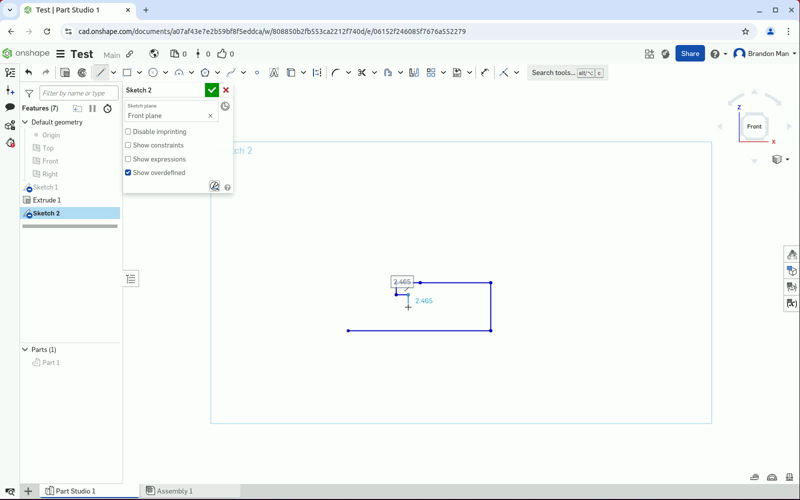
key_down(shift)
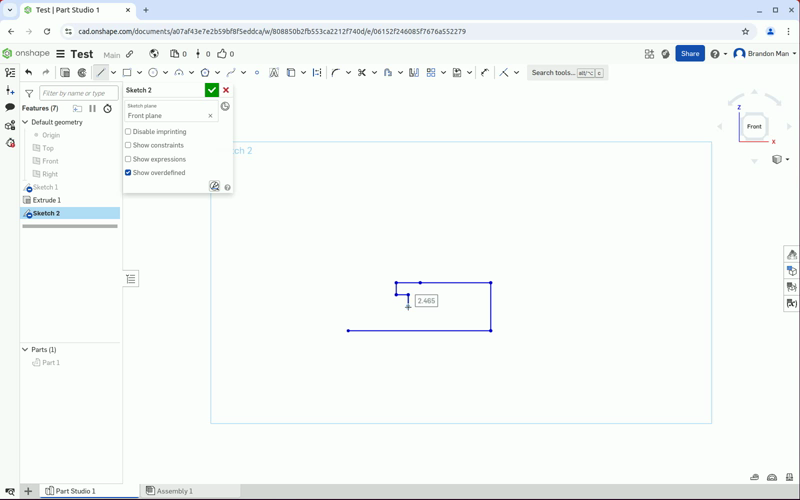
mouse_move(438, 306)
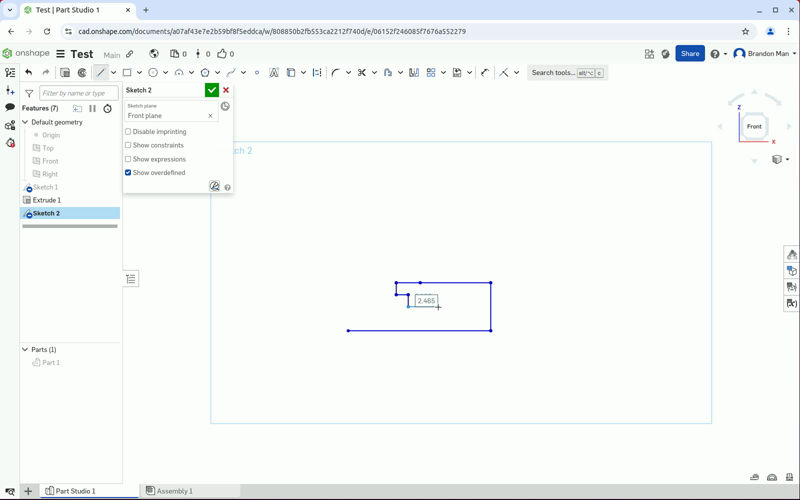
mouse_move(360, 306)
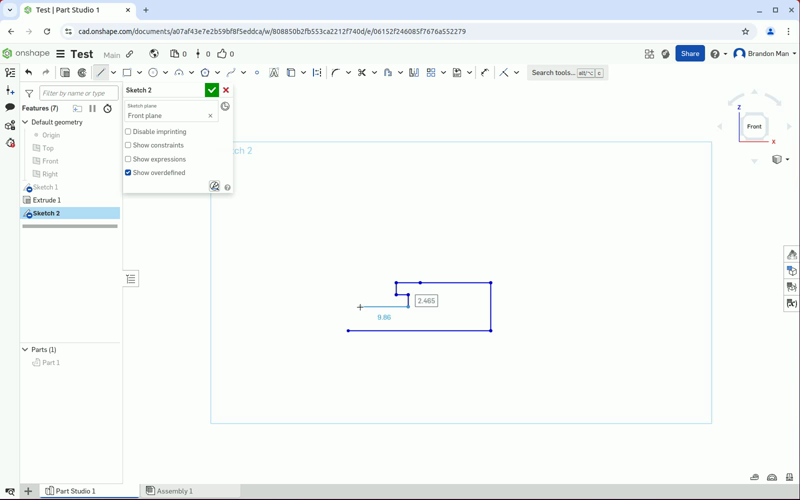
click(360, 306)
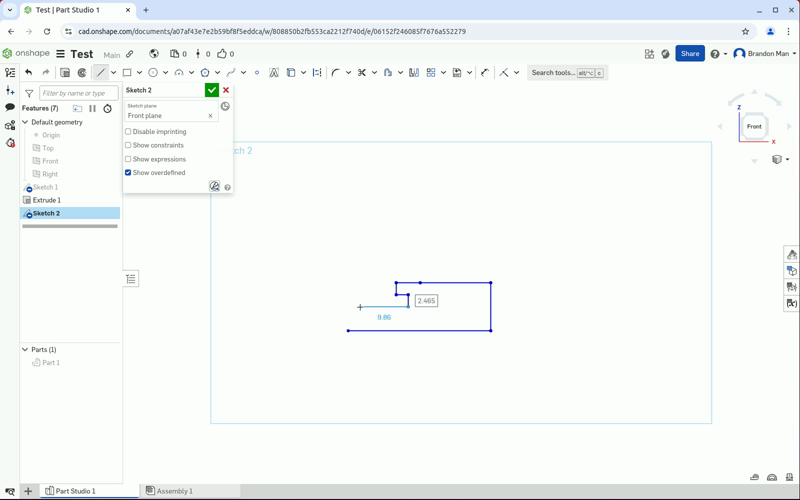
key_up(shift)
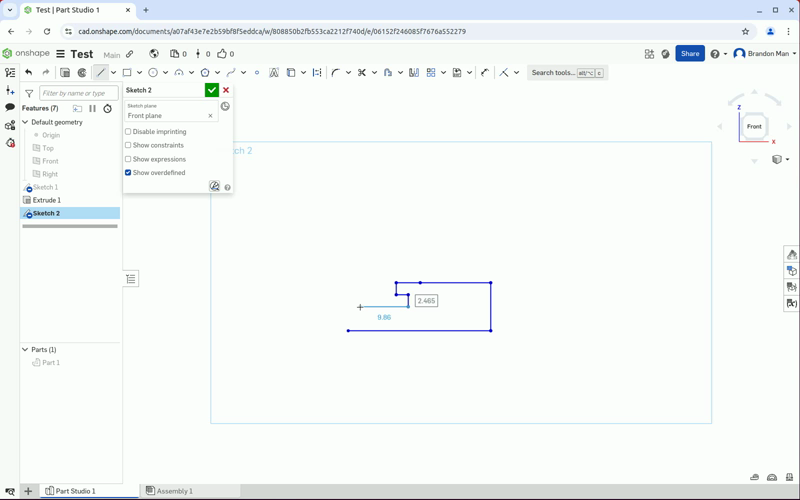
key_down(shift)
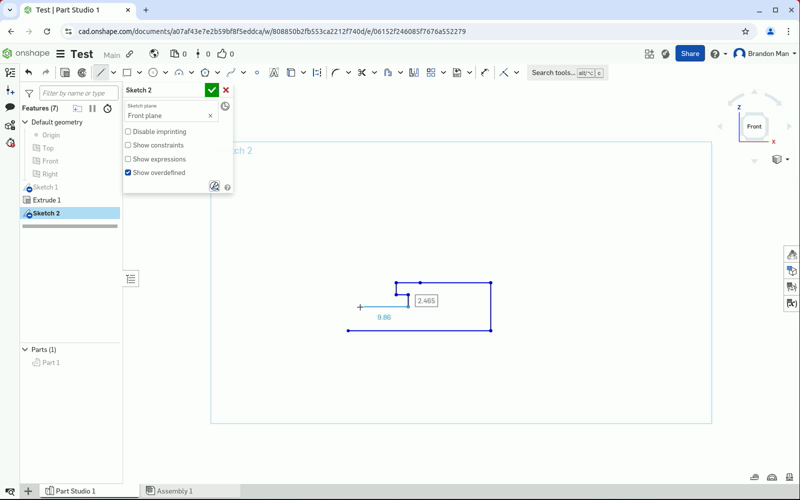
mouse_move(390, 306)
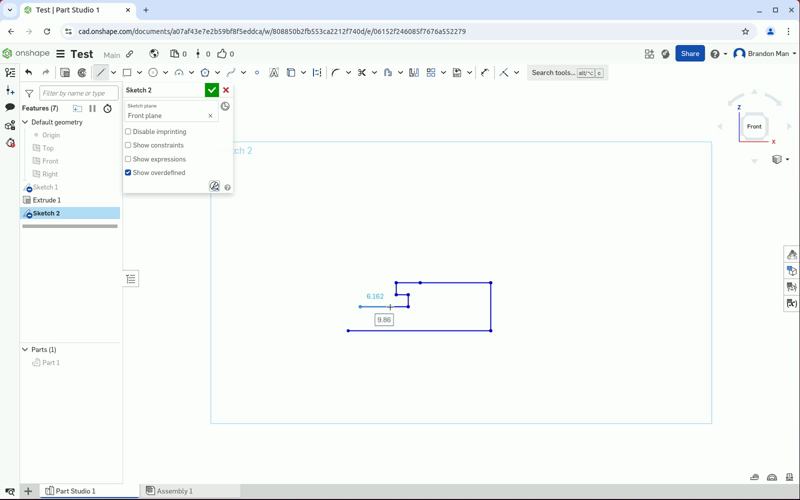
mouse_move(360, 294)
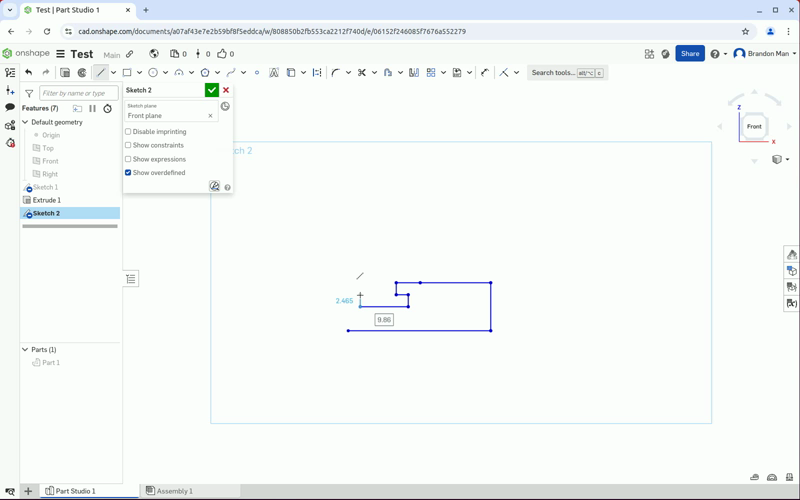
click(360, 294)
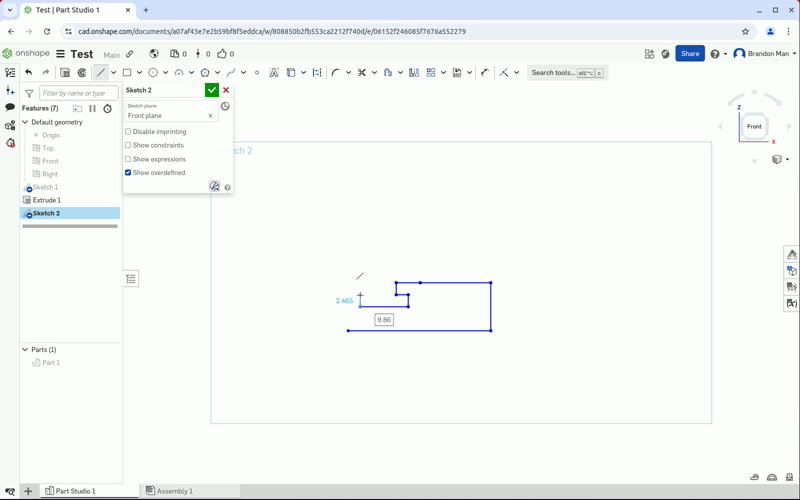
key_up(shift)
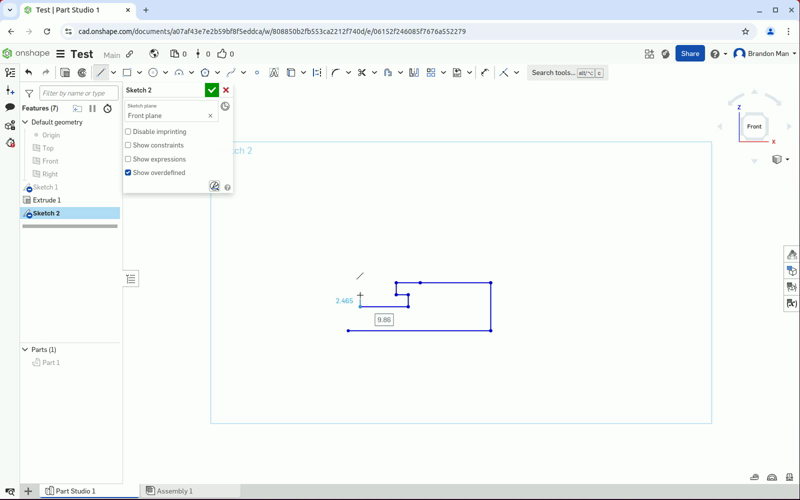
key_down(shift)
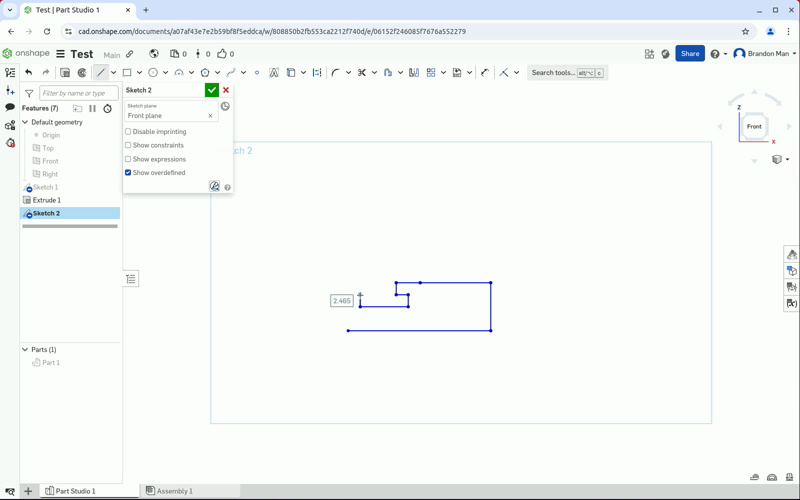
mouse_move(390, 294)
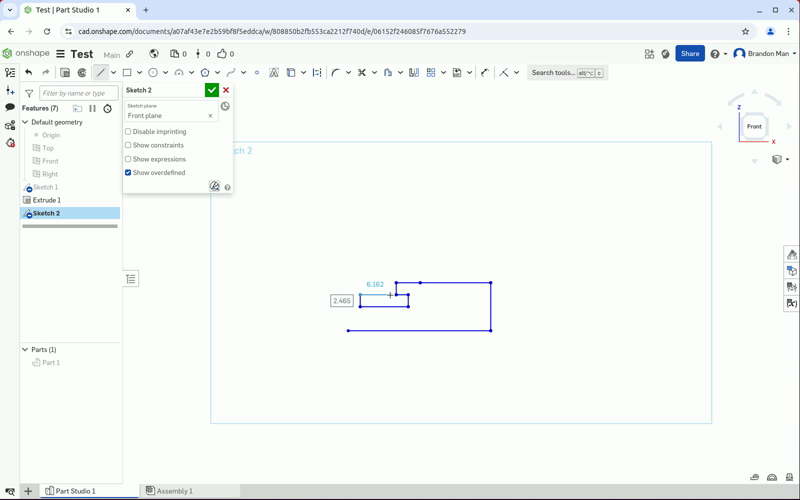
mouse_move(372, 294)
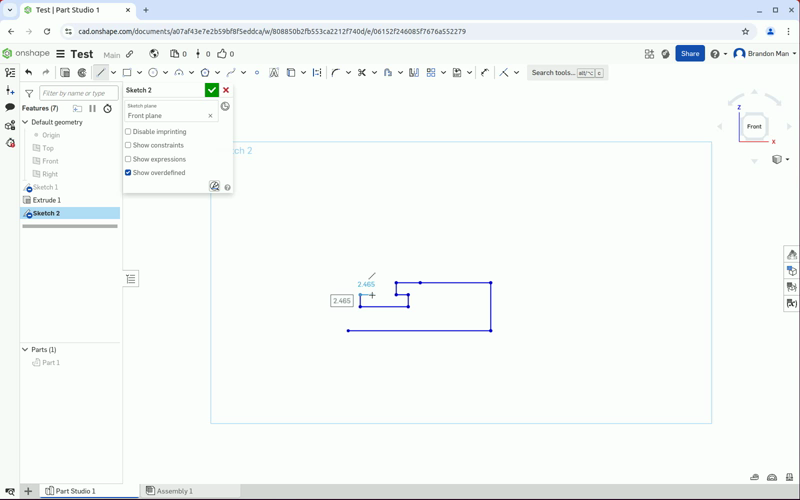
click(372, 294)
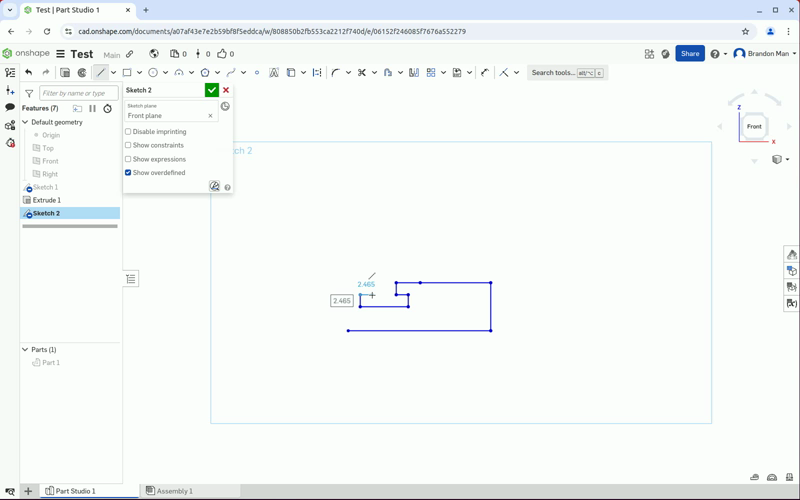
key_up(shift)
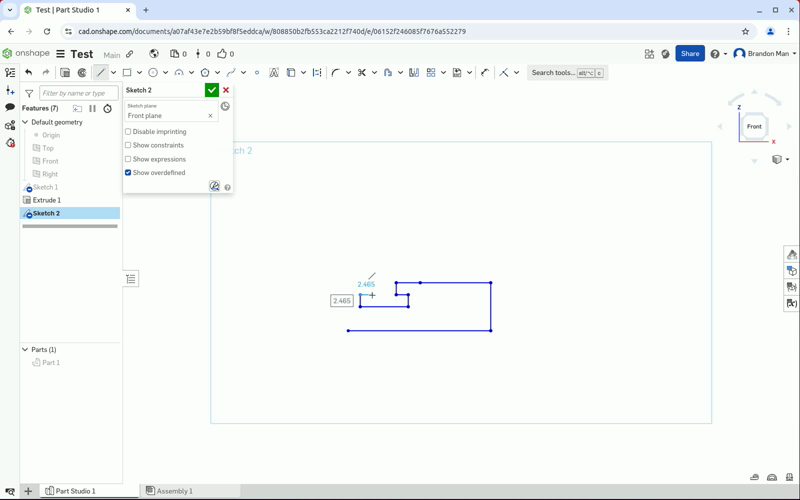
key_down(shift)
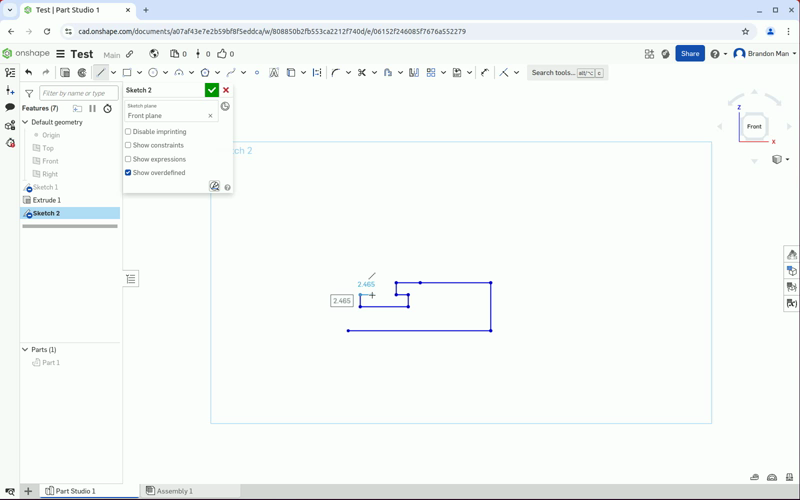
mouse_move(402, 294)
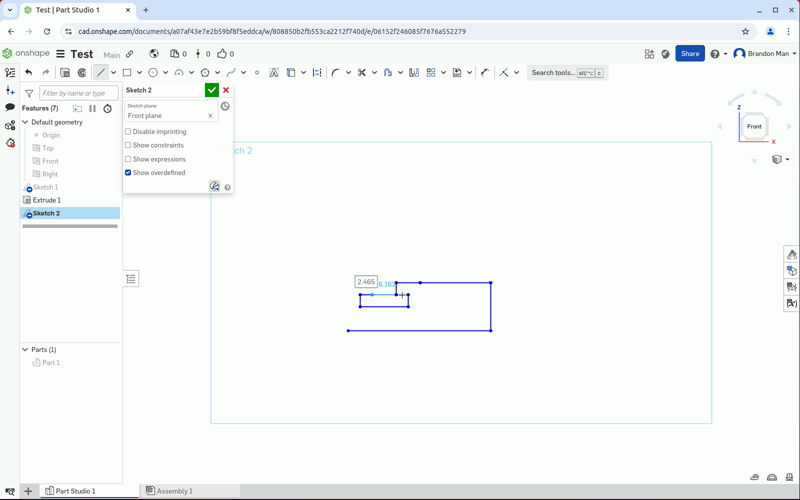
mouse_move(372, 282)
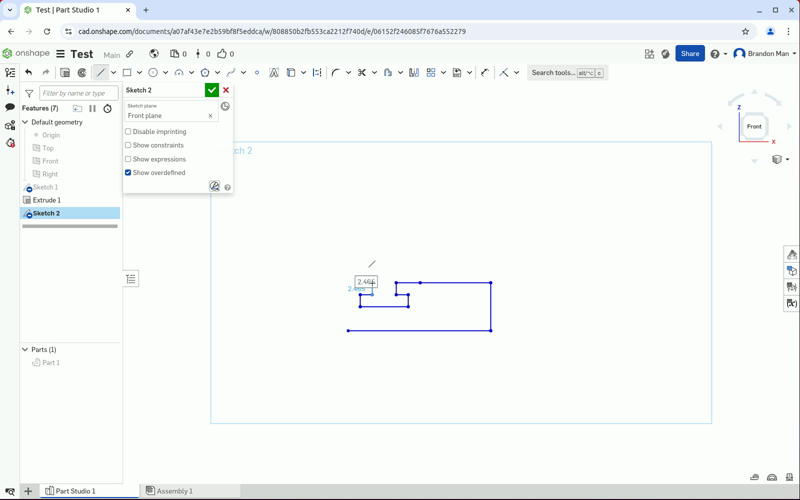
click(372, 282)
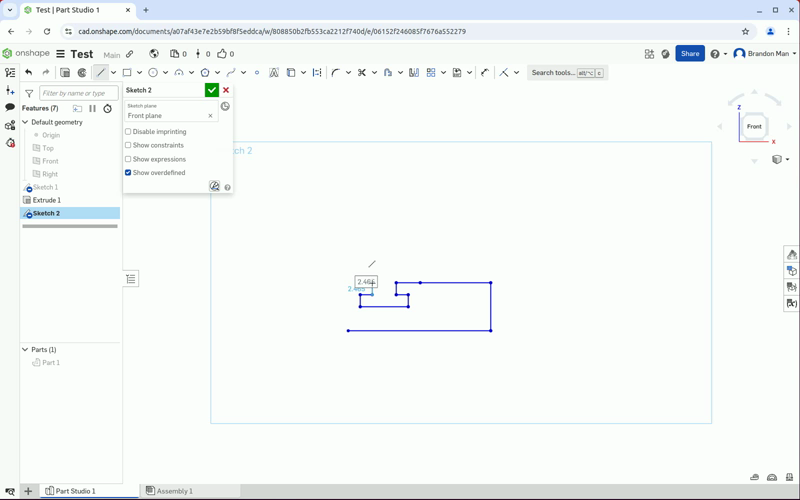
key_up(shift)
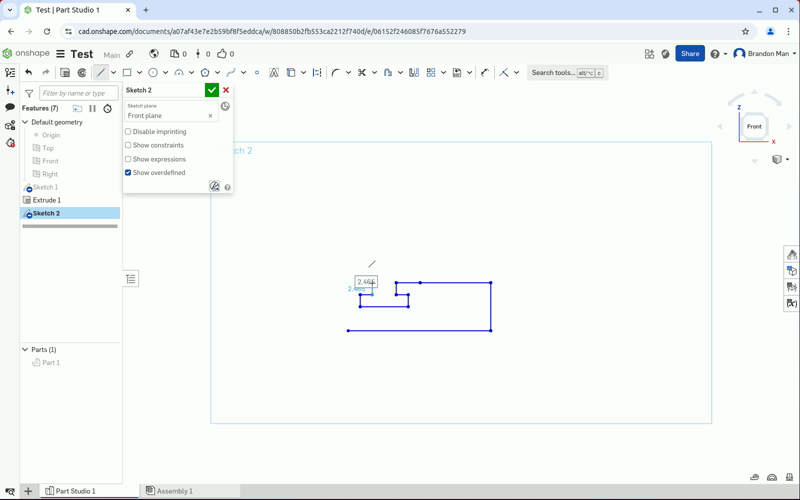
key_down(shift)
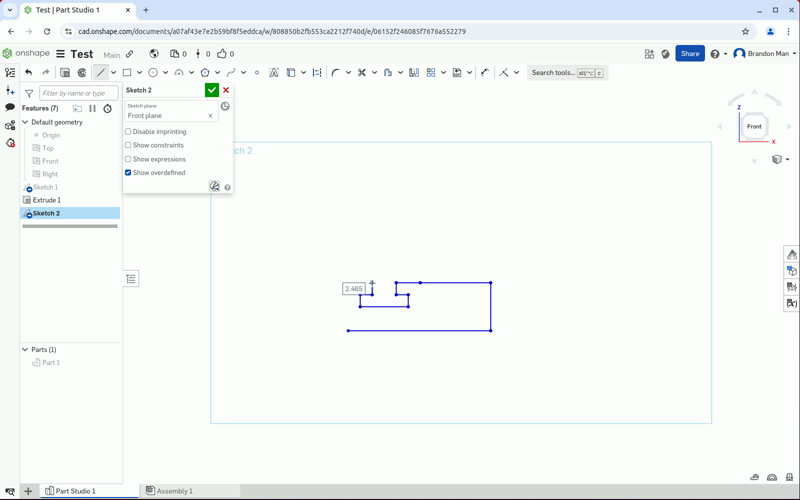
mouse_move(402, 282)
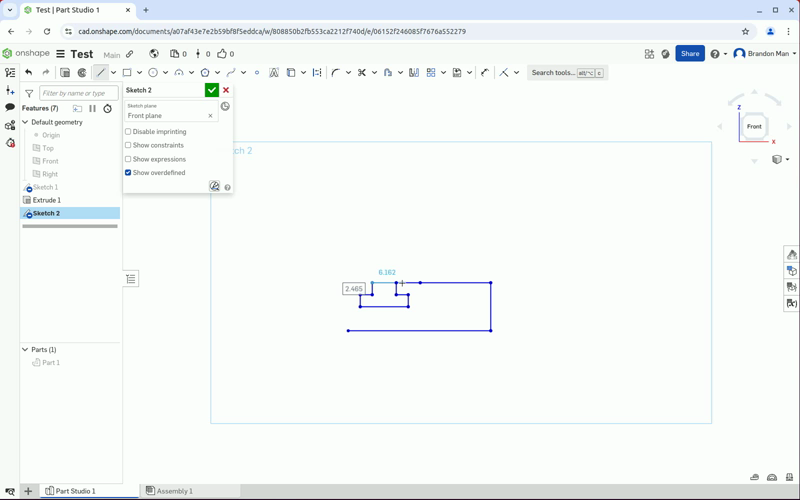
mouse_move(348, 282)
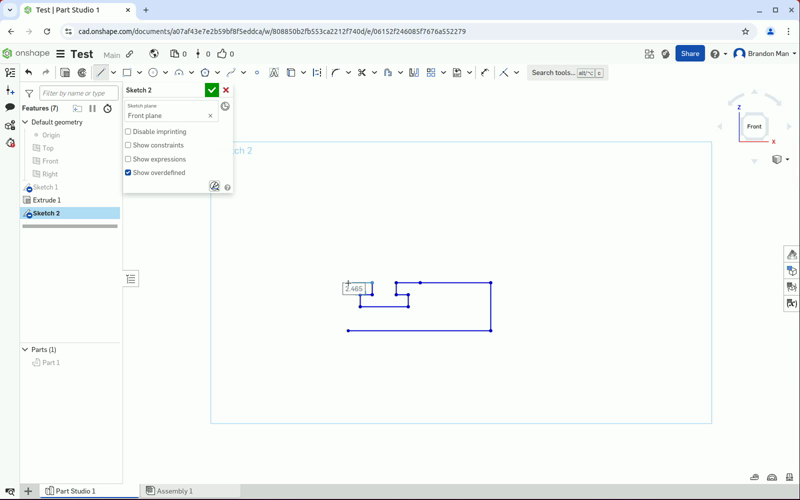
click(348, 282)
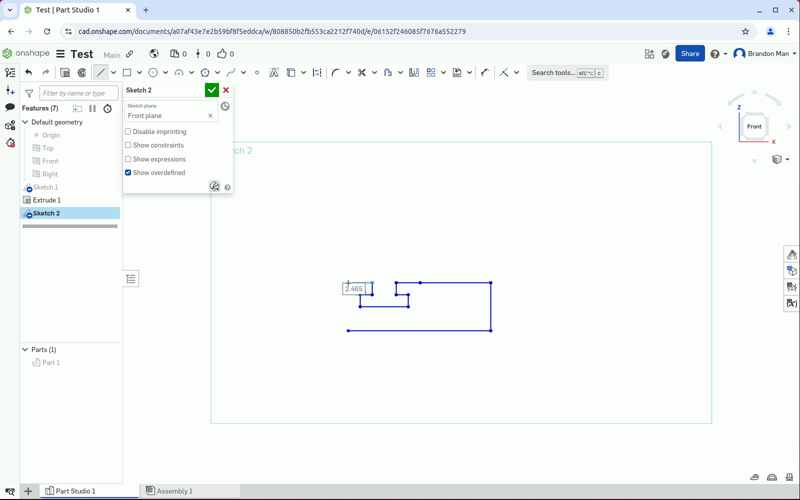
key_up(shift)
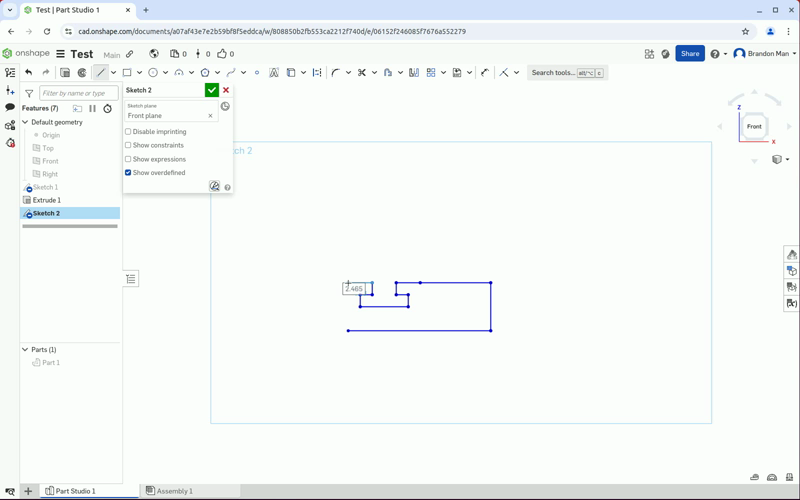
mouse_move(378, 282)
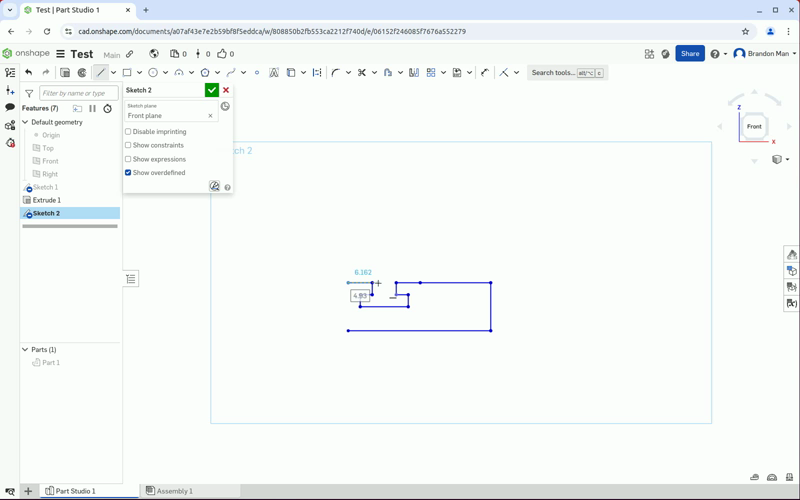
key_down(shift)
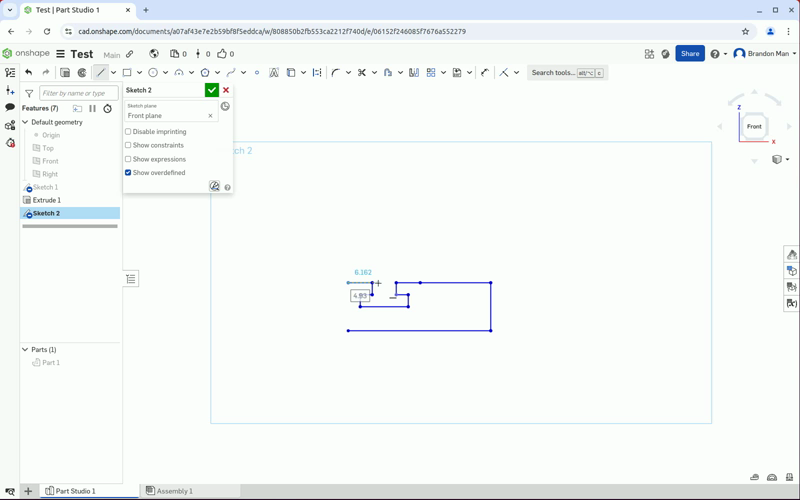
mouse_move(348, 330)
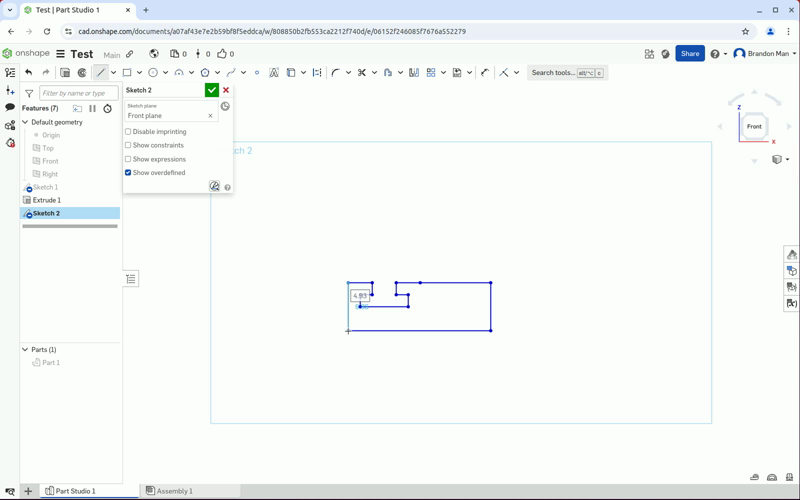
key_up(shift)
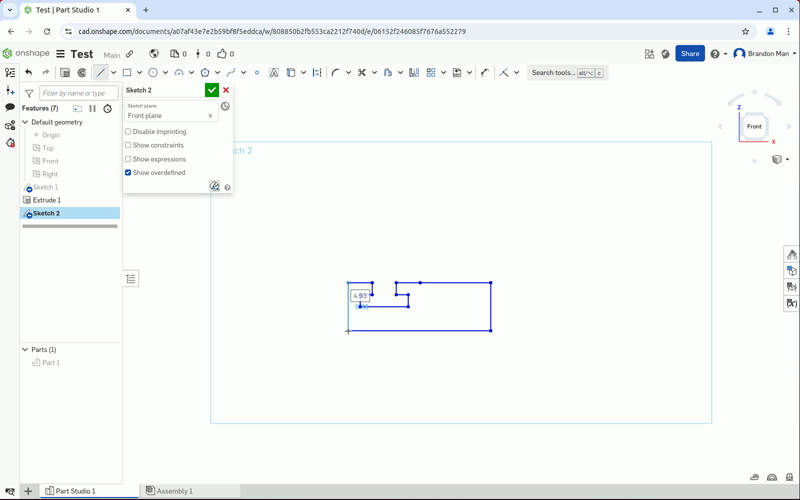
click(348, 330)
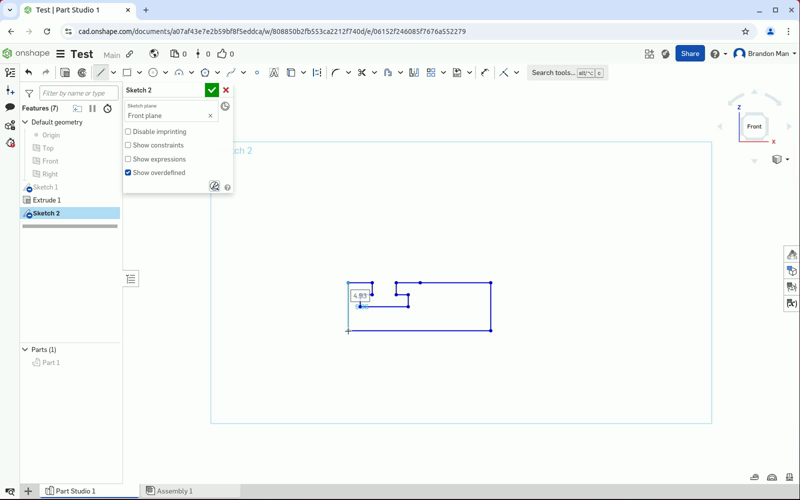
key(esc)
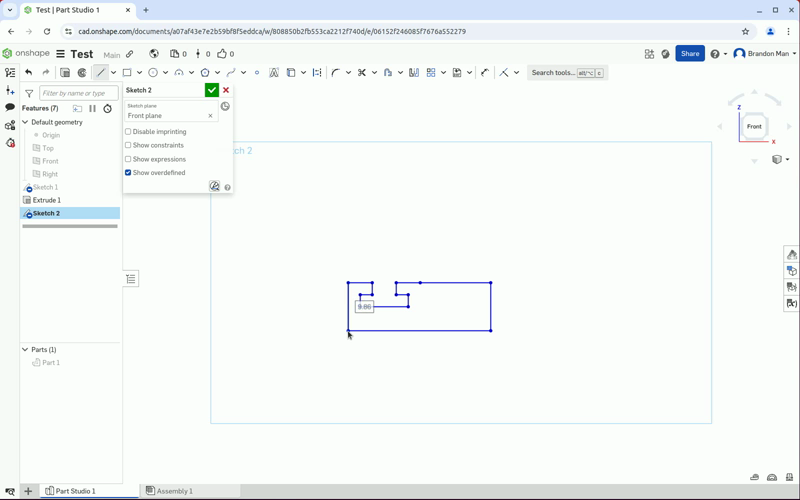
mouse_move(363, 323)
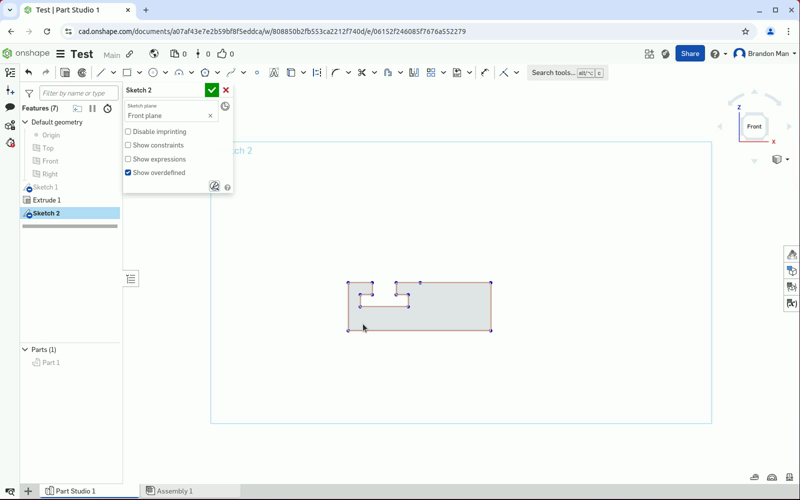
click(363, 323)
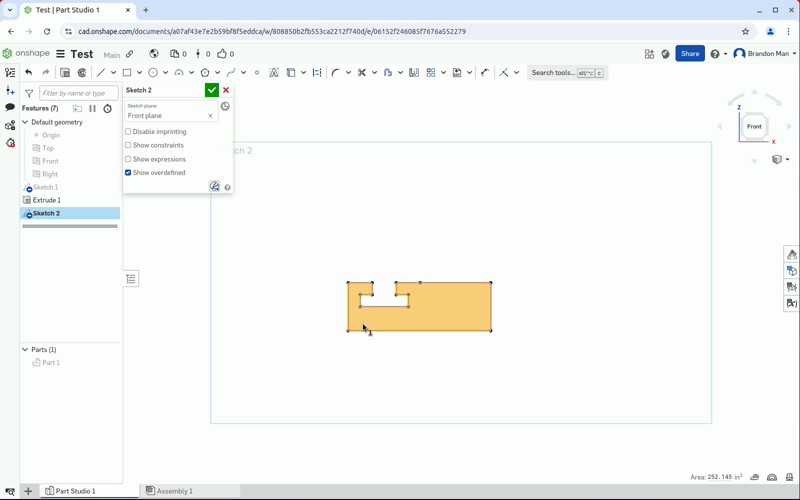
mouse_move(73, 352)
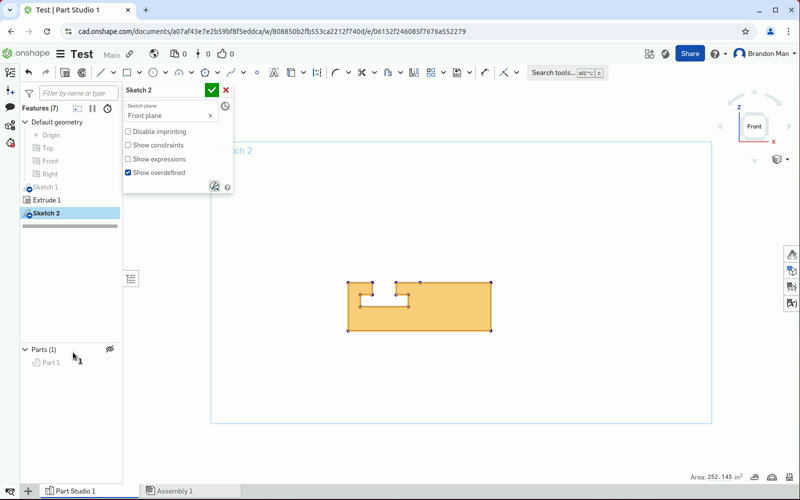
key(shift+y)
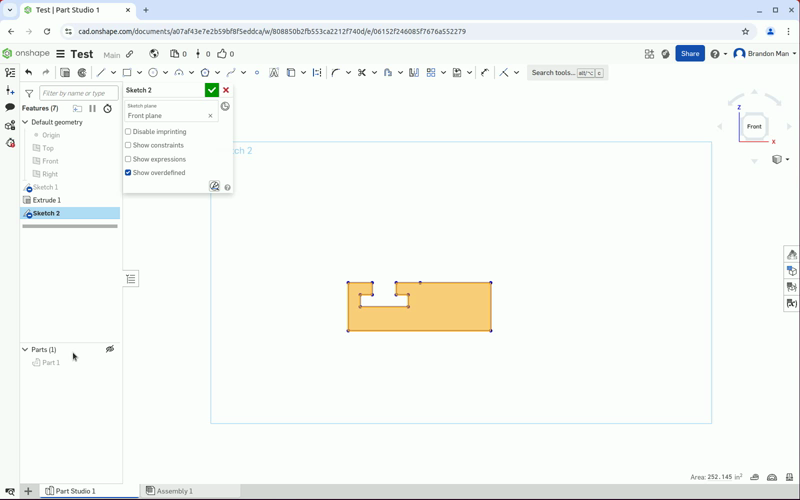
key(shift+e)
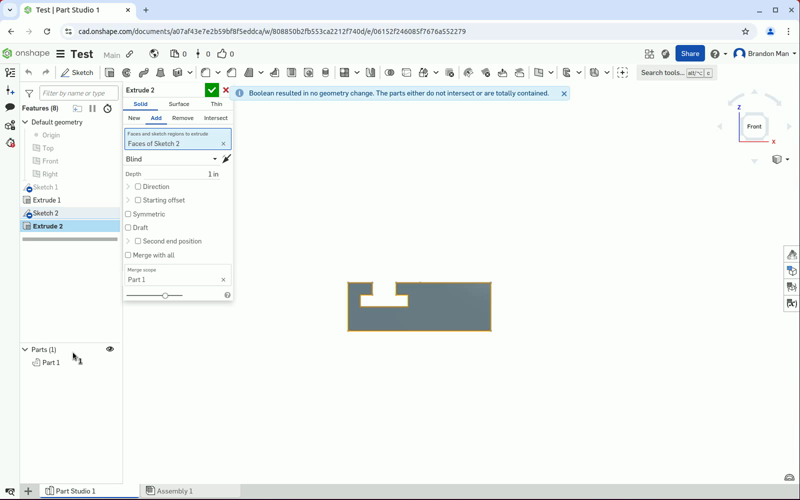
mouse_move(143, 106)
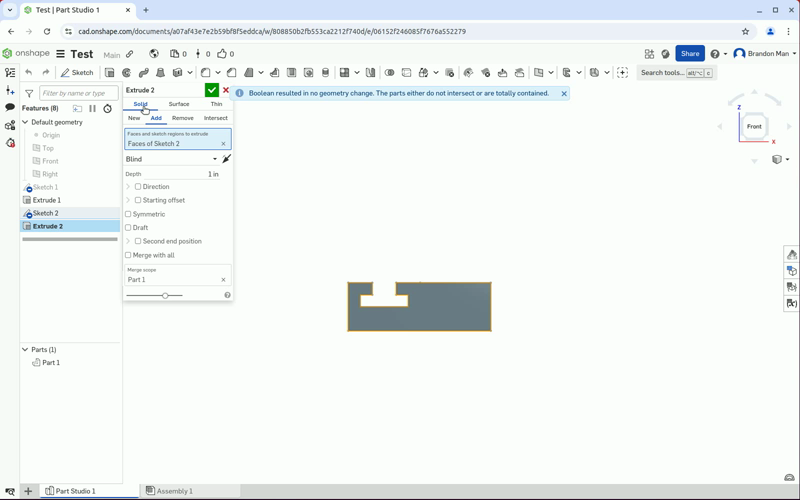
click(143, 106)
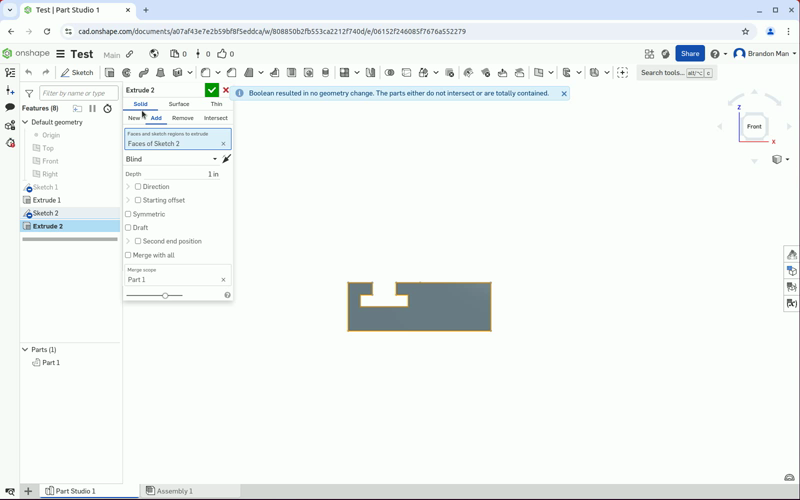
mouse_move(137, 120)
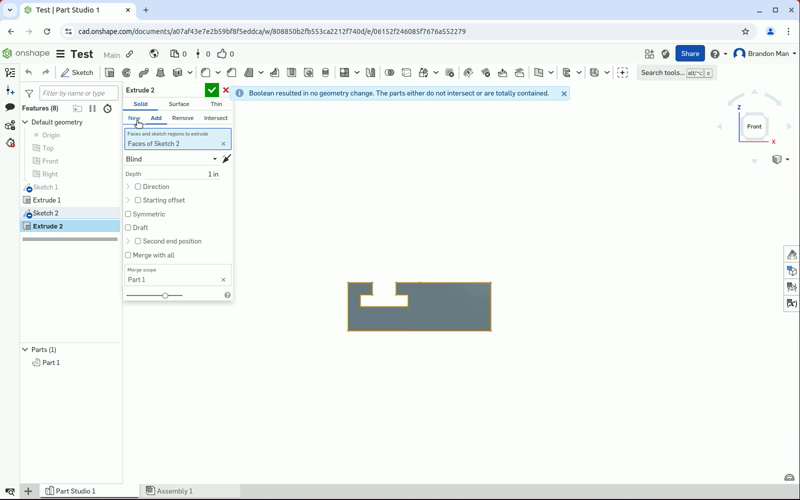
click(137, 120)
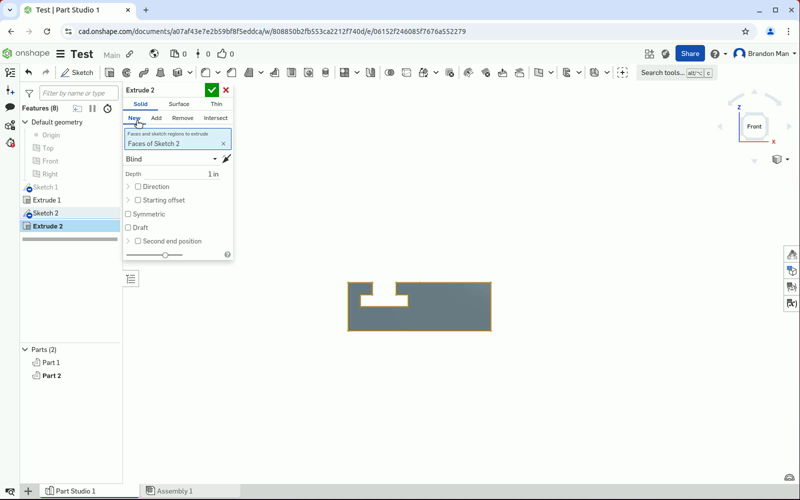
key(tab, 4)
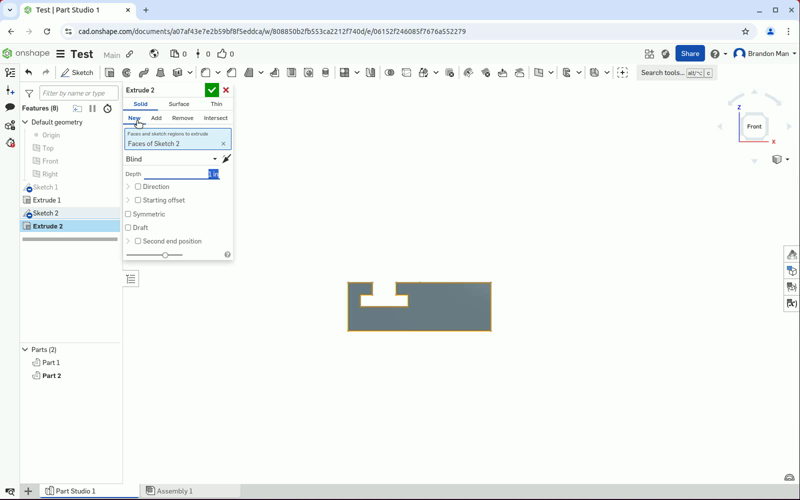
text(14.683)
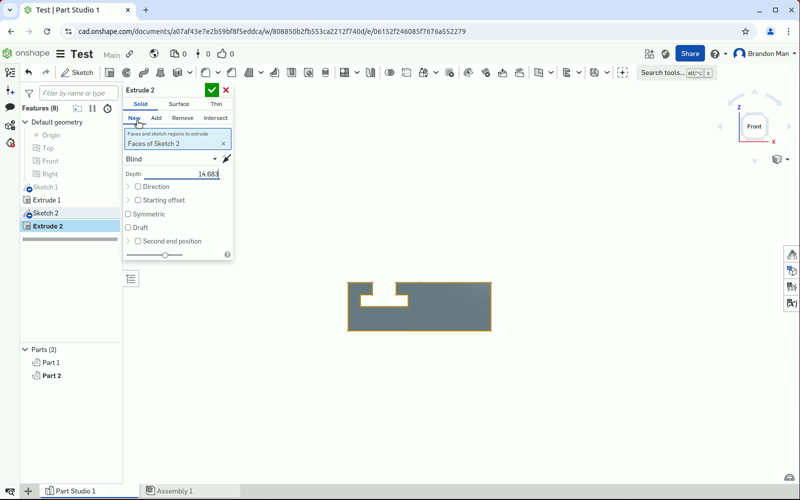
key(enter)
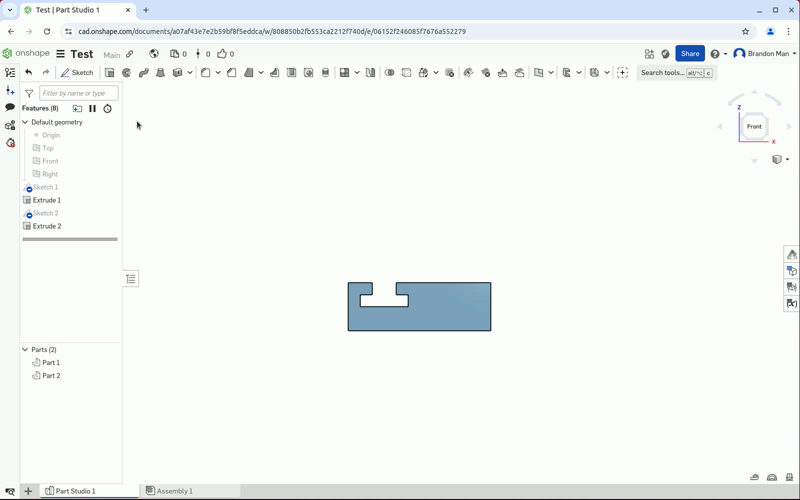
key(shift+h)
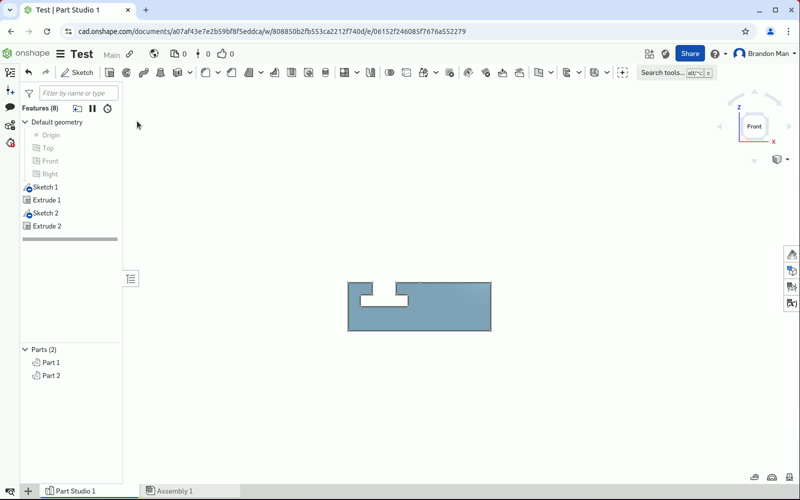
key(shift+h)
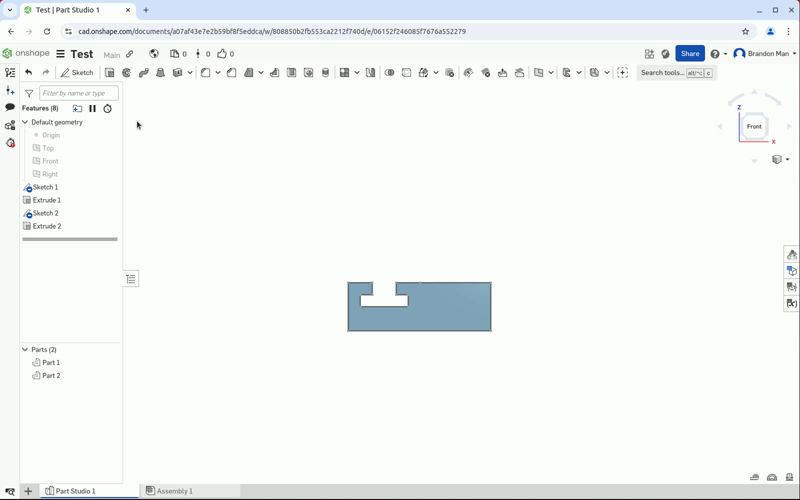
key(shift+7)
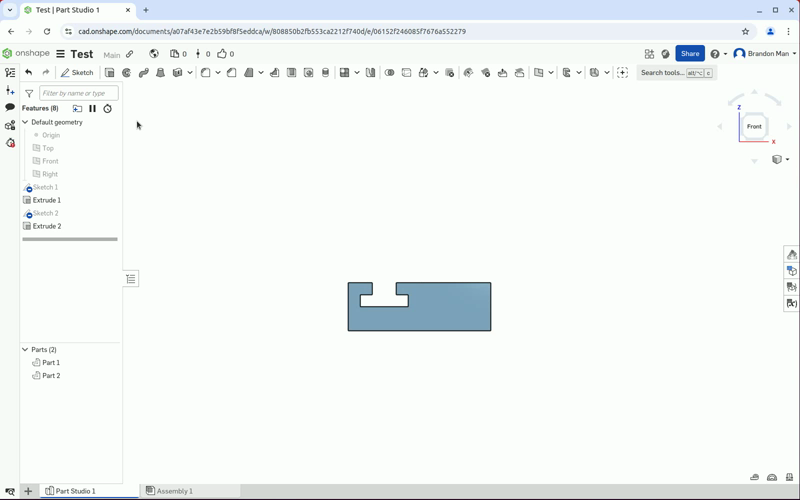
key(left, 2)
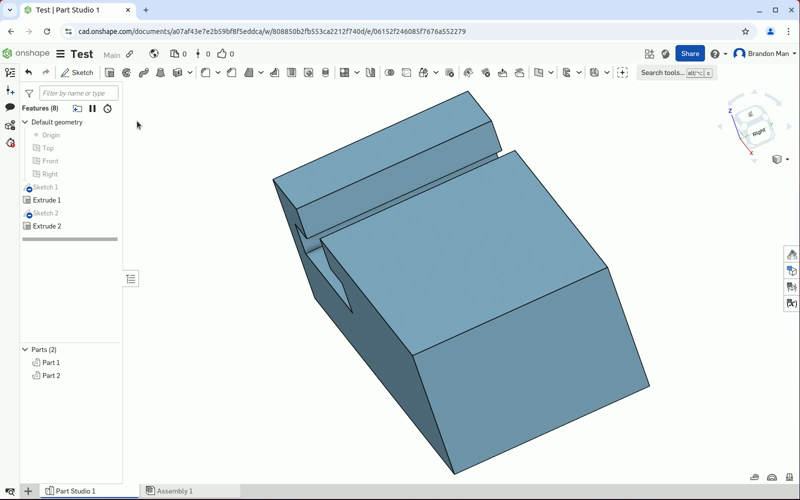
key(down, 2)
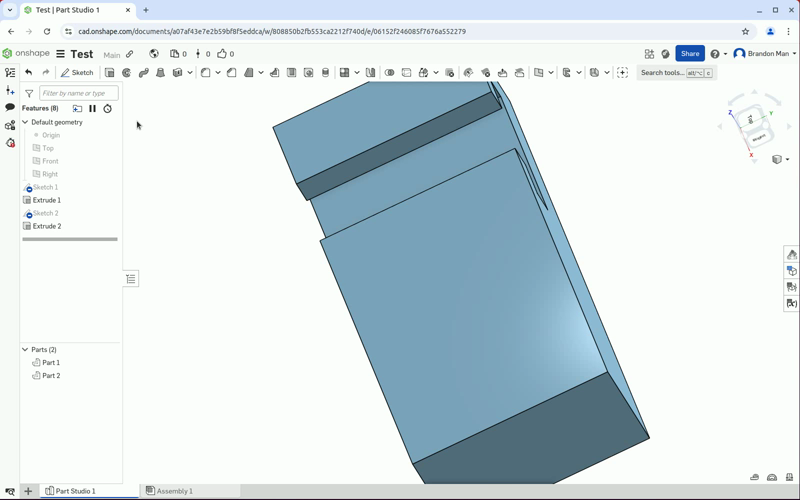
key(up, 2)
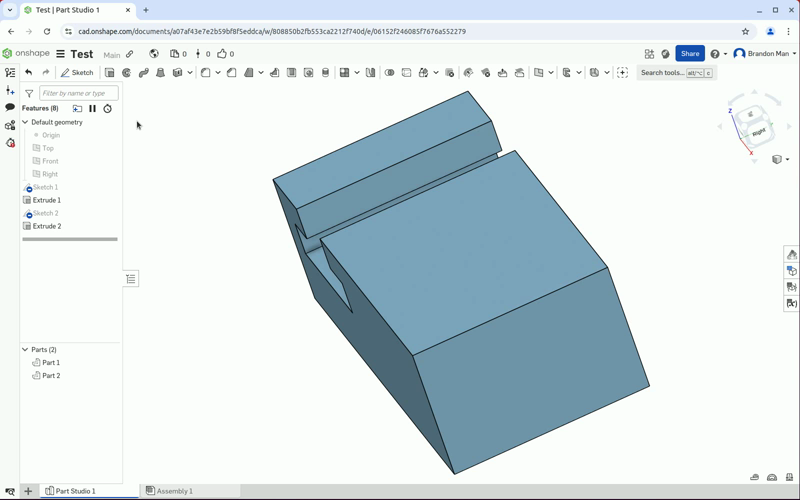
key(right, 2)
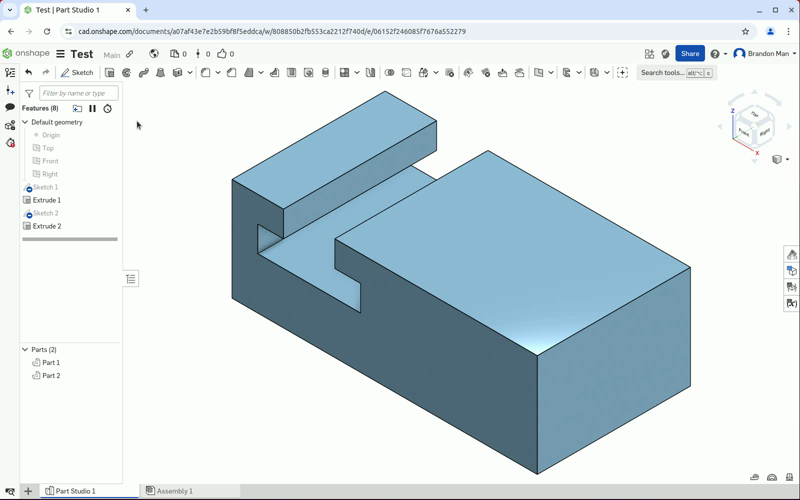
mouse_move(73, 189)
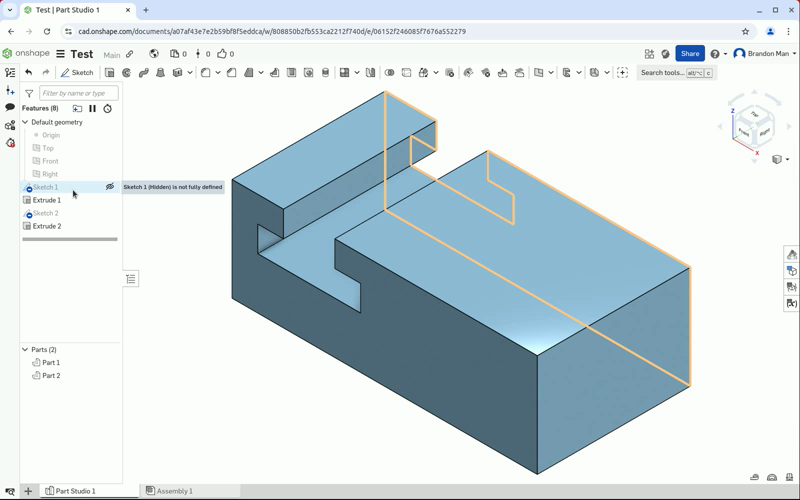
click(73, 189)